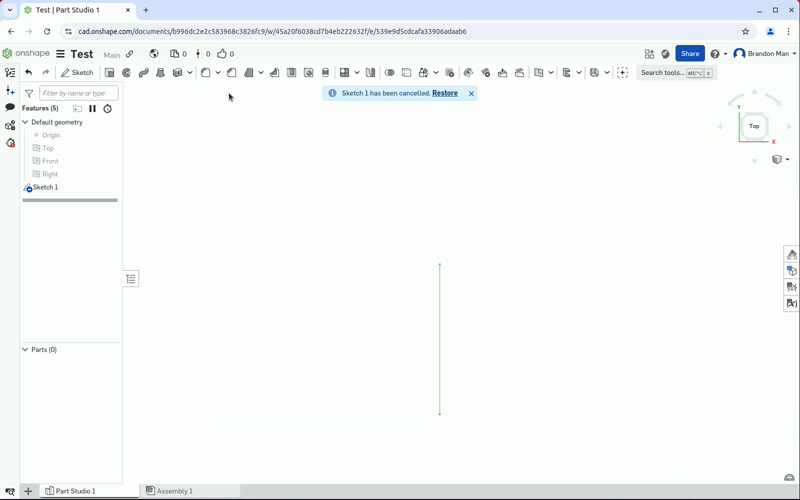
key(shift+h)
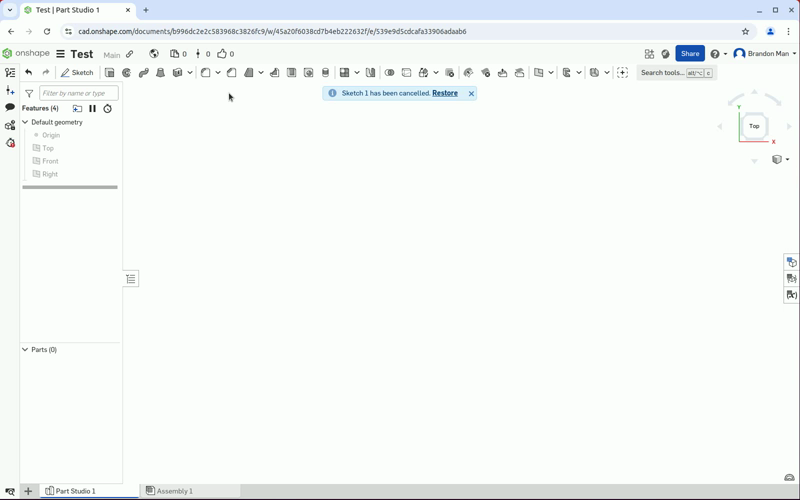
mouse_move(73, 352)
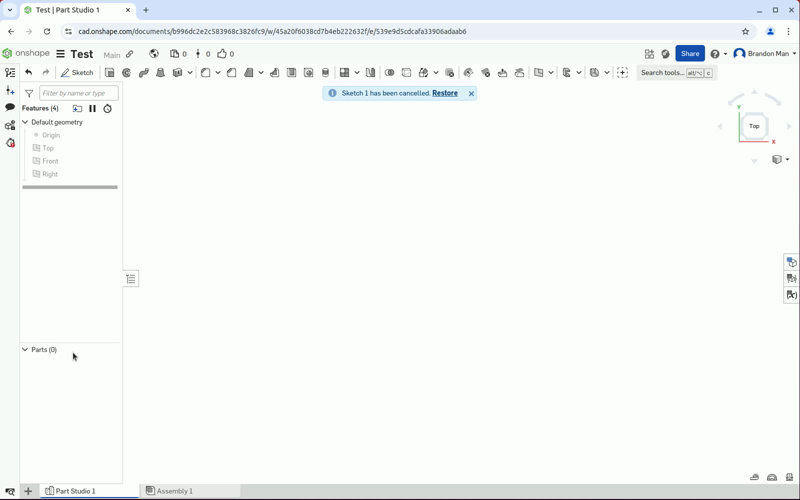
key(y)
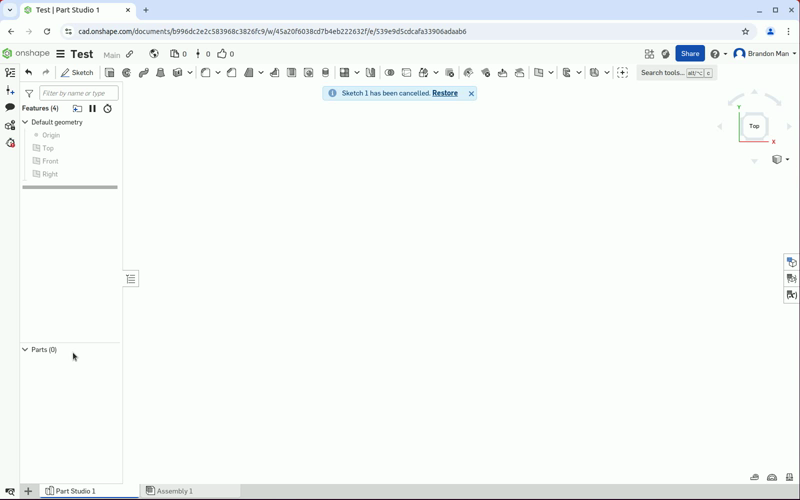
key(shift+p)
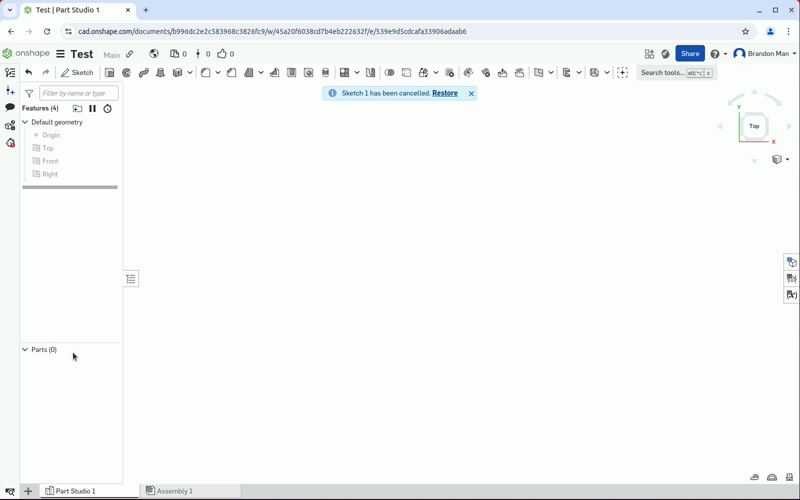
key(space)
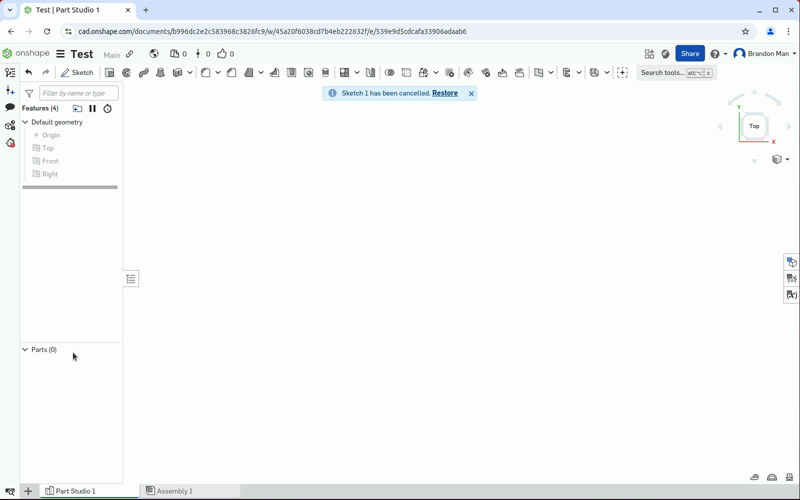
key_down(shift)
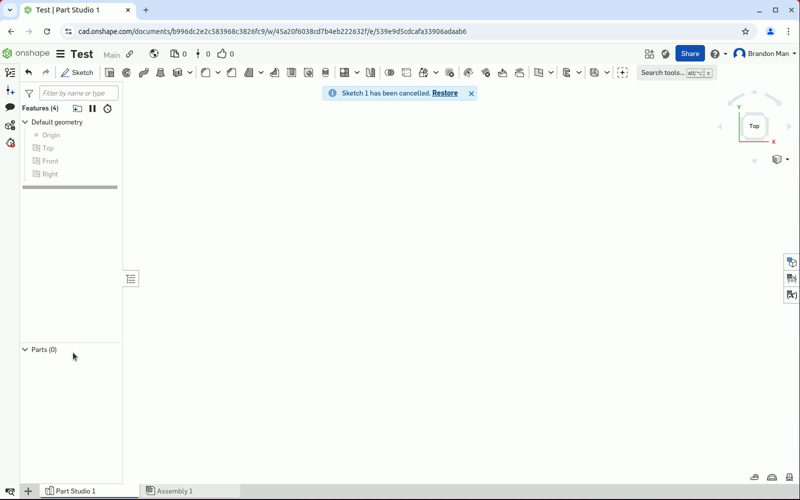
key(up)
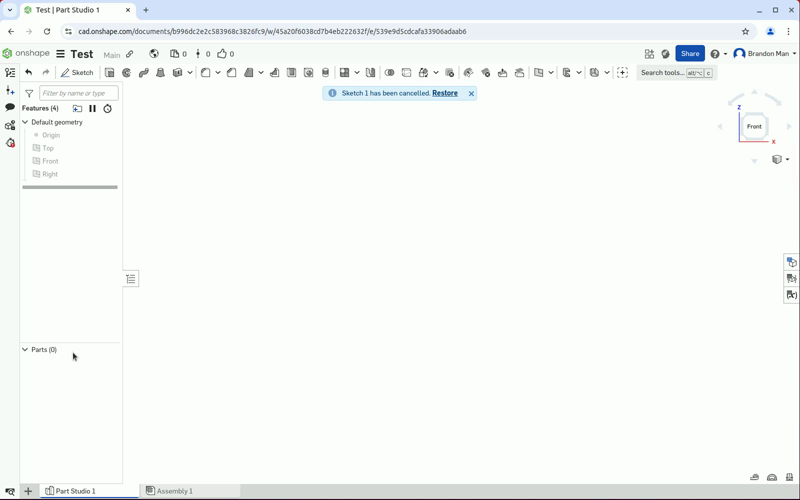
key_up(shift)
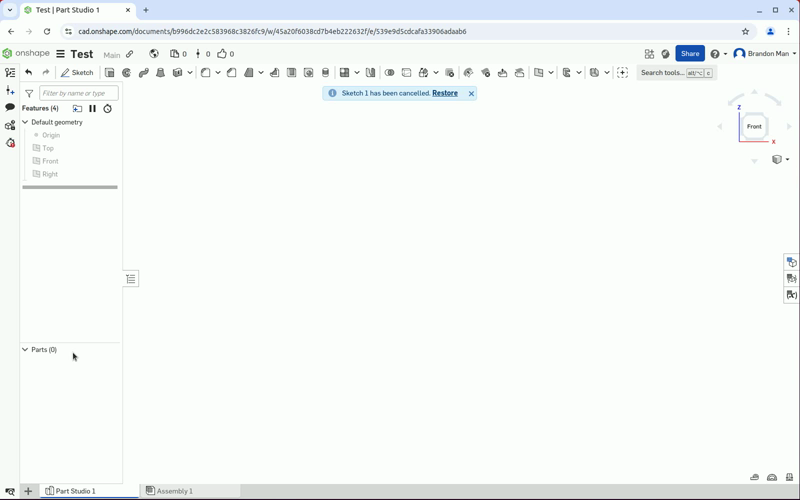
mouse_move(73, 352)
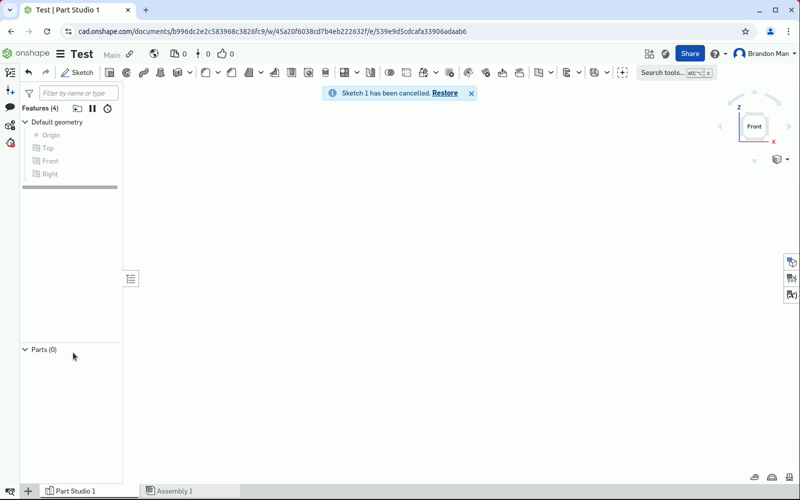
key(shift+y)
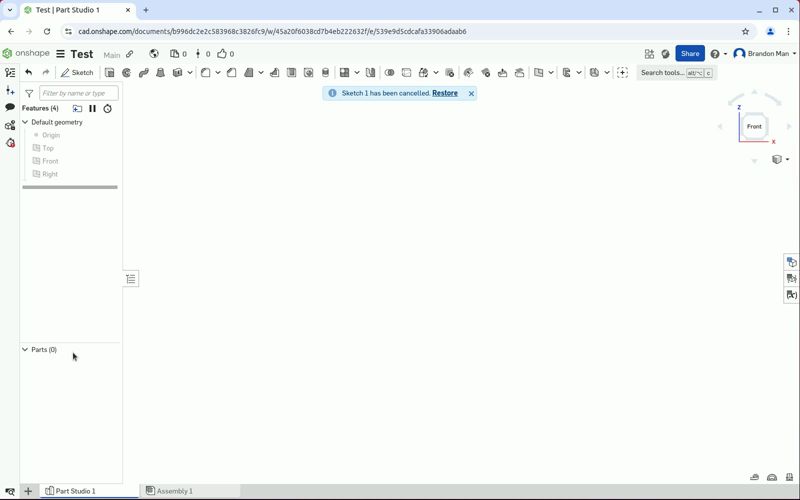
key(shift+s)
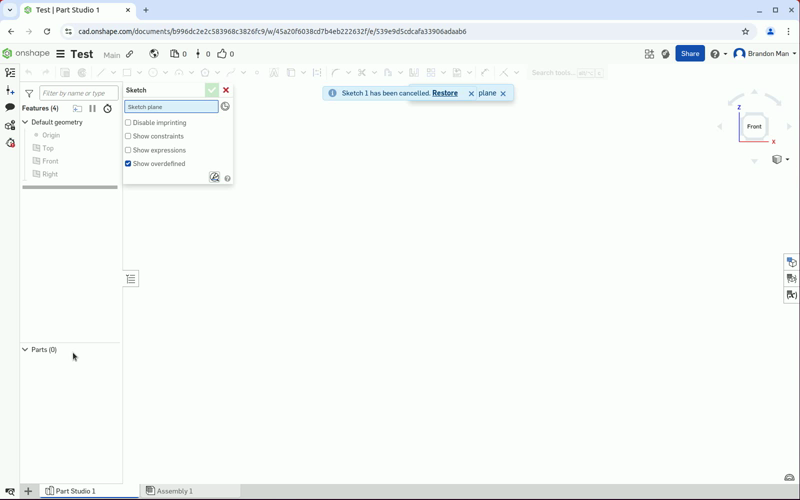
mouse_move(73, 163)
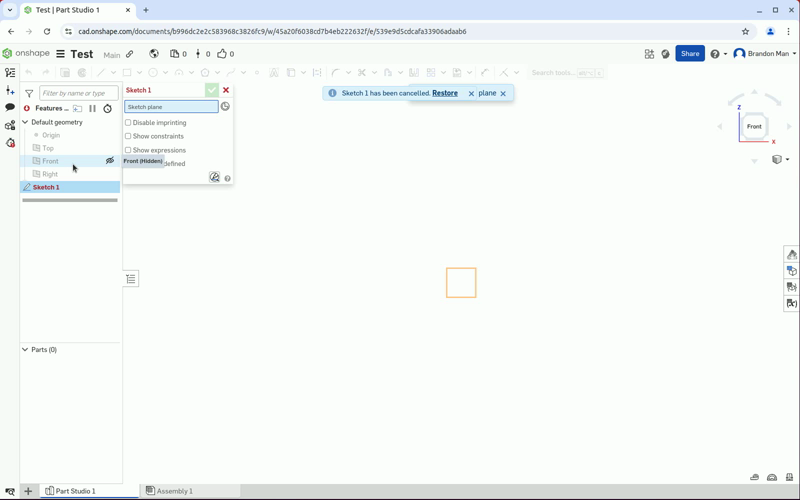
click(73, 163)
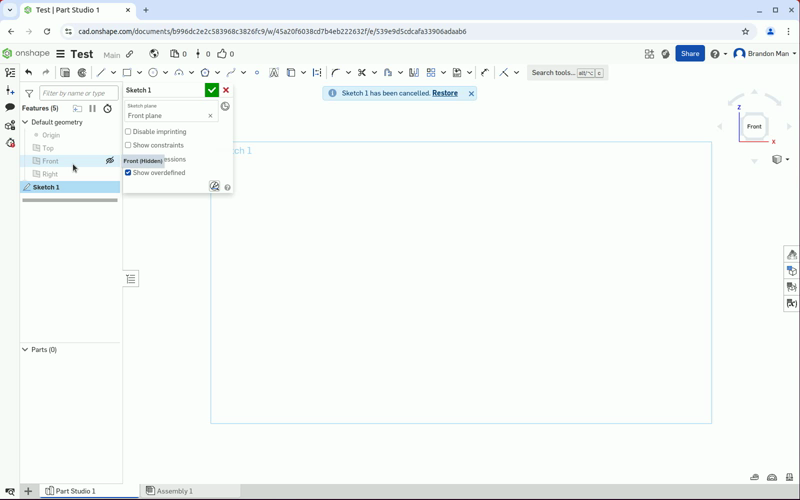
mouse_move(73, 352)
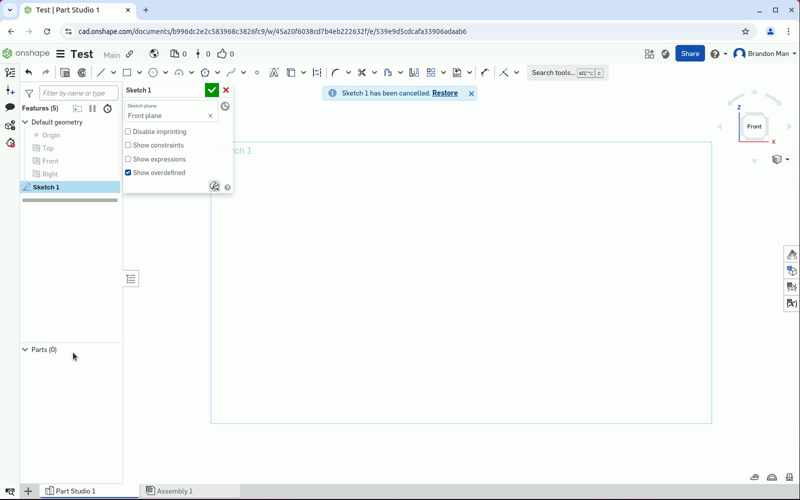
key(y)
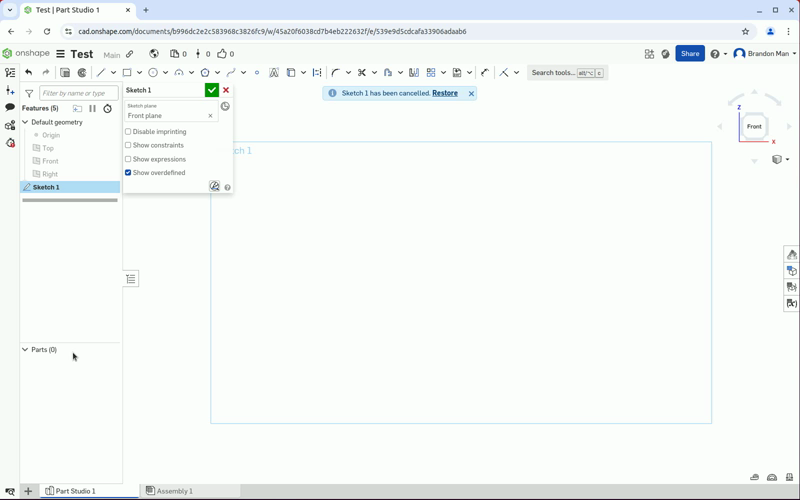
key(l)
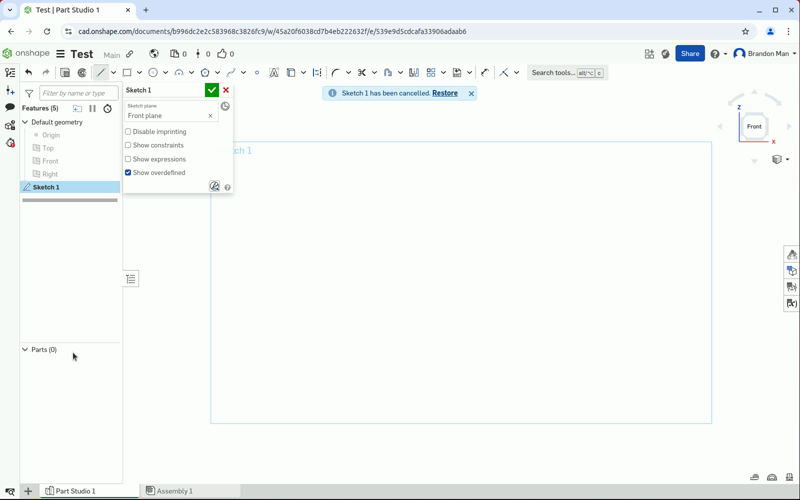
key_down(shift)
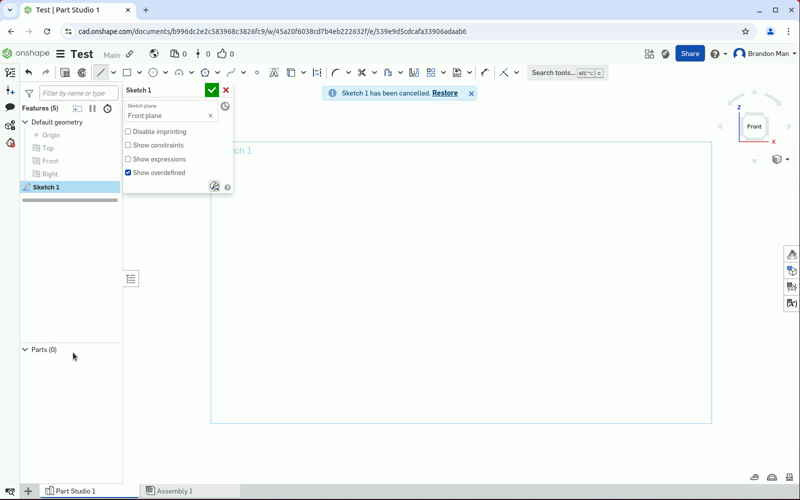
mouse_move(362, 282)
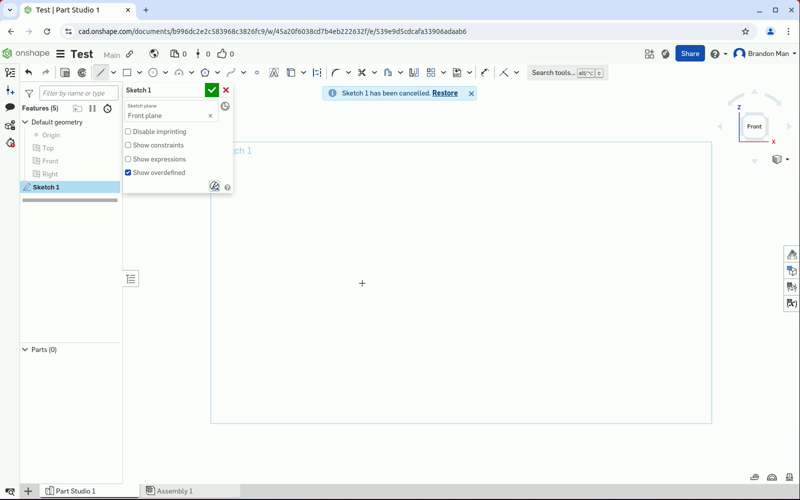
click(362, 282)
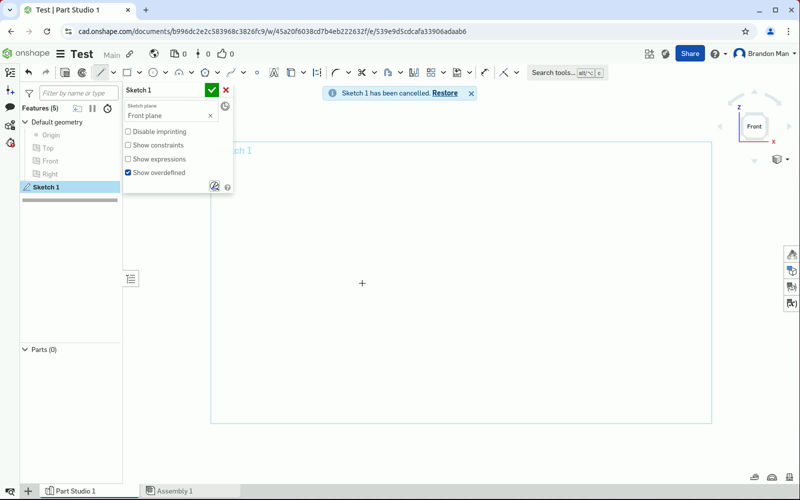
key_up(shift)
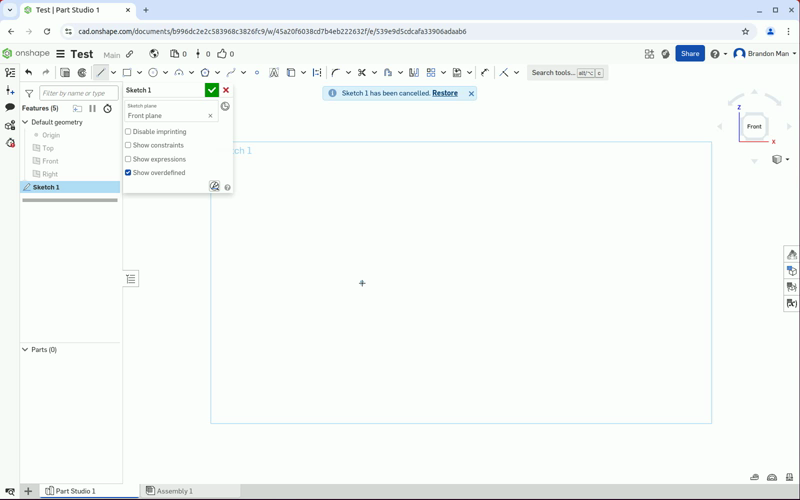
key_down(shift)
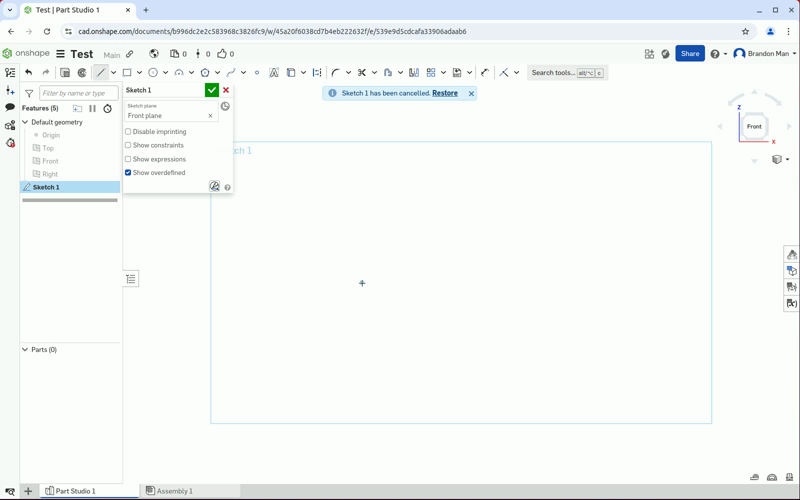
mouse_move(392, 282)
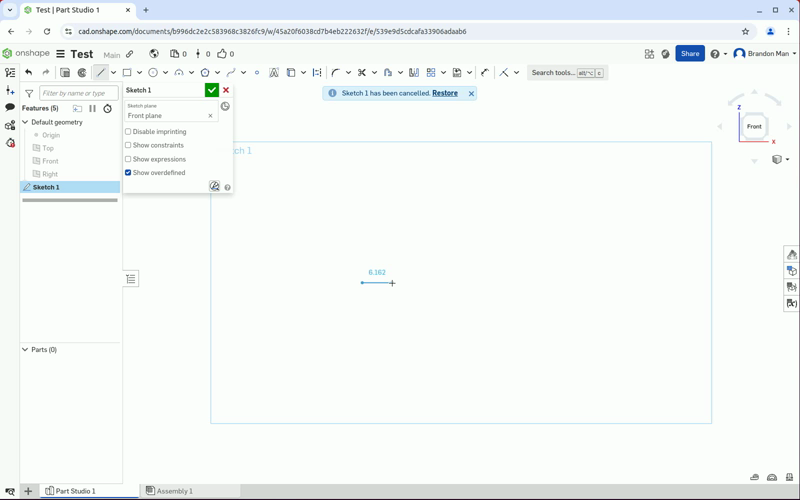
mouse_move(365, 282)
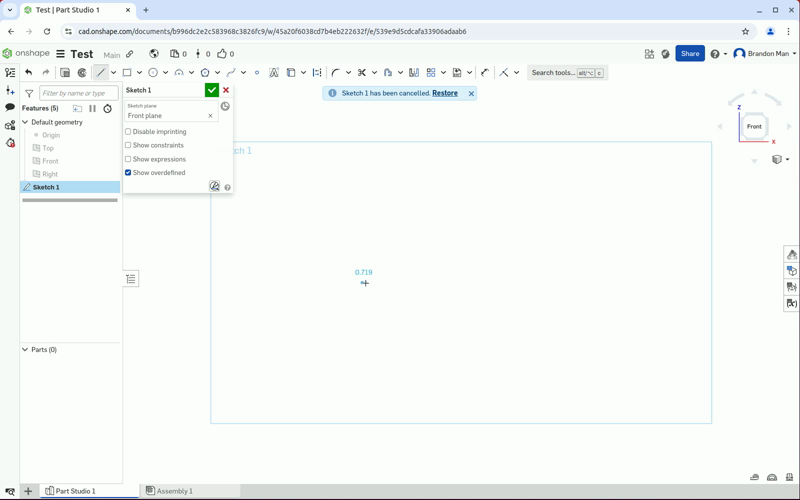
scroll(6)
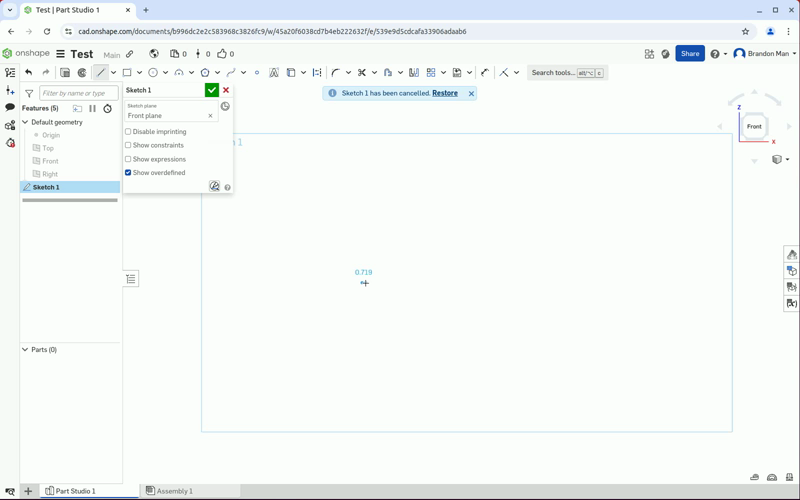
scroll(6)
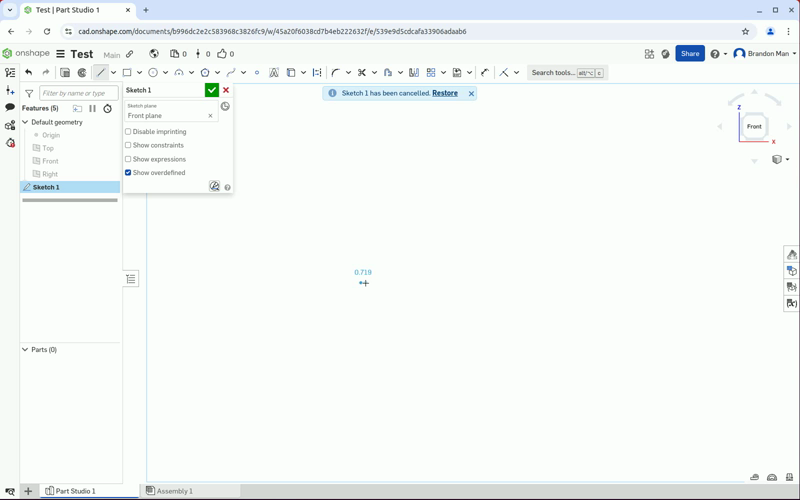
scroll(6)
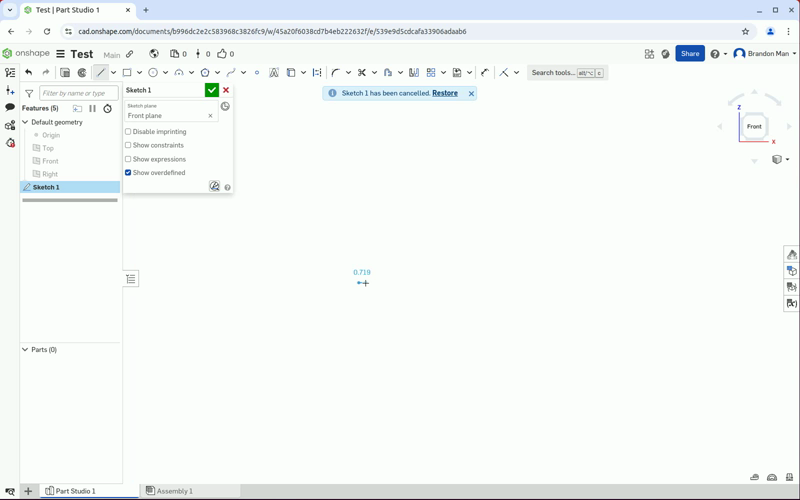
scroll(6)
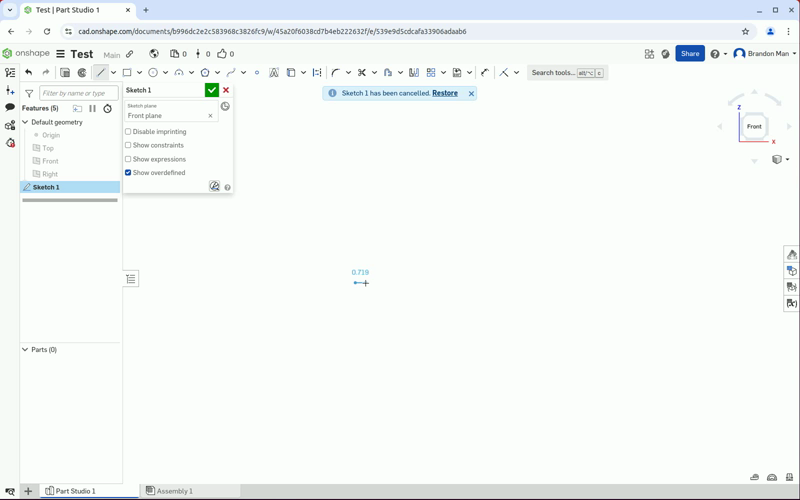
scroll(6)
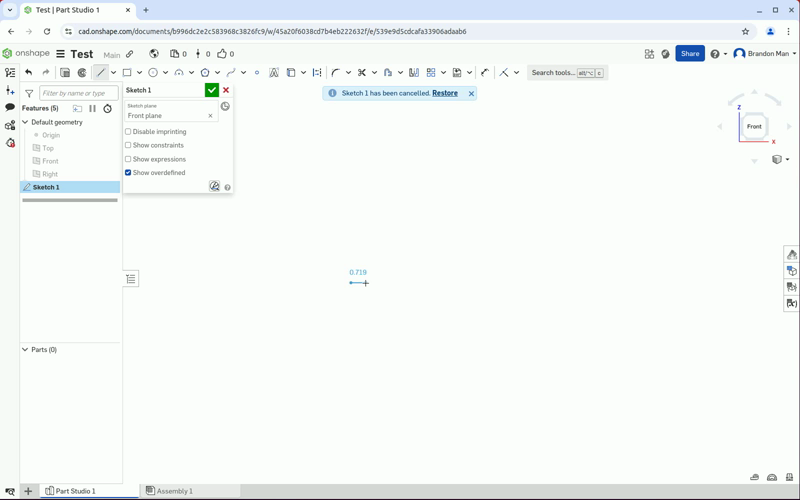
scroll(6)
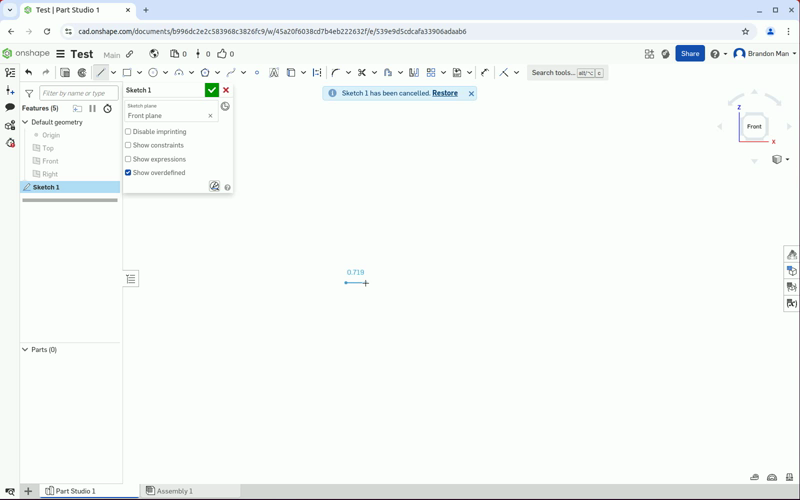
scroll(6)
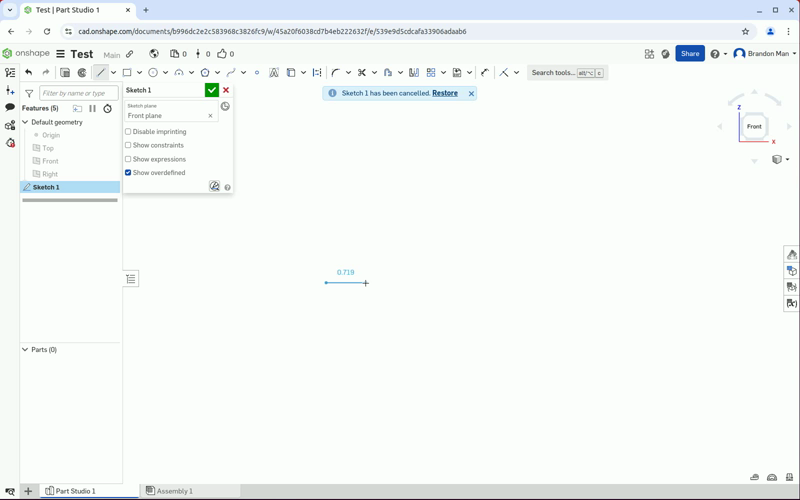
click(365, 282)
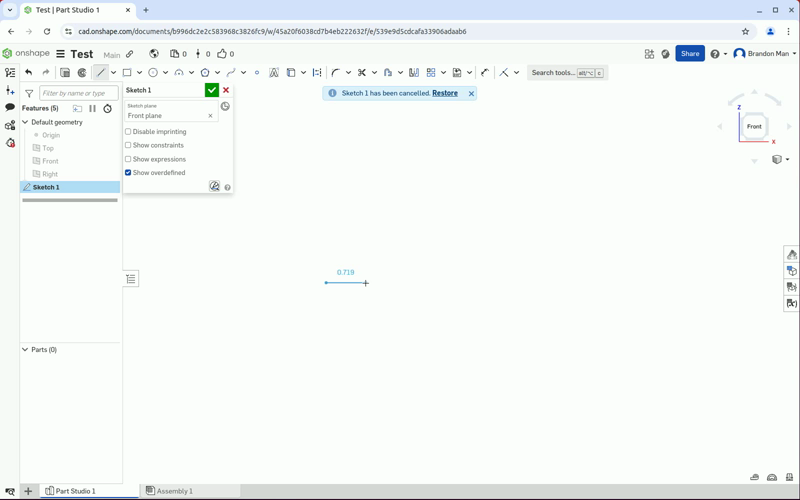
scroll(-6)
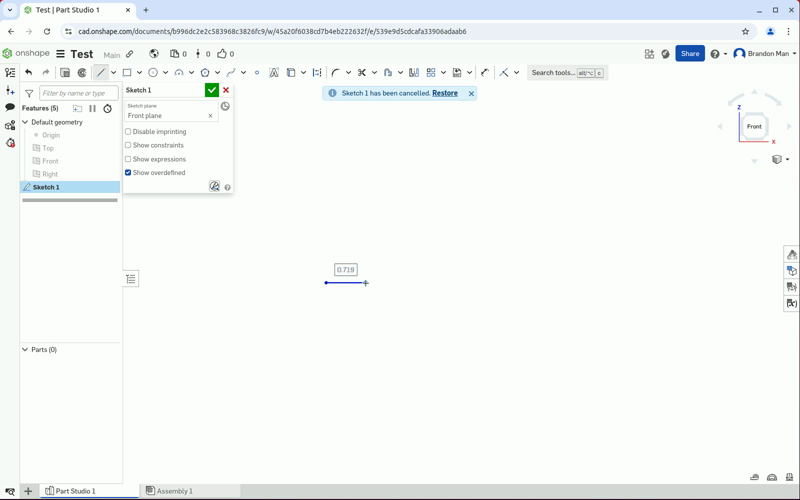
scroll(-6)
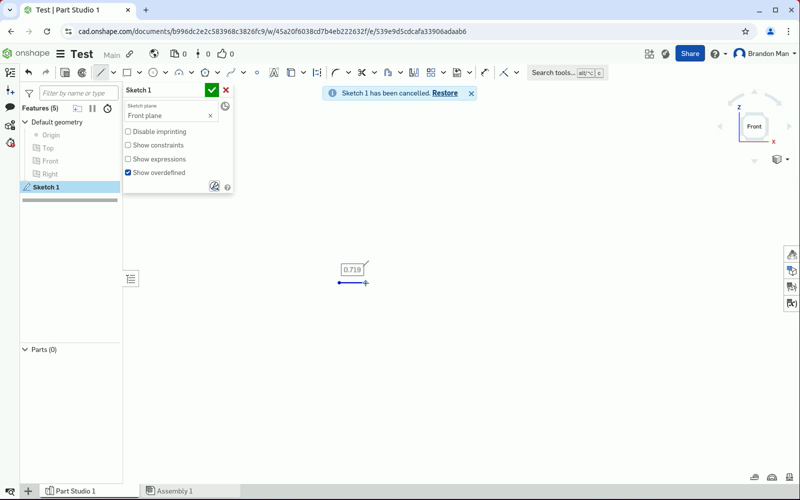
scroll(-6)
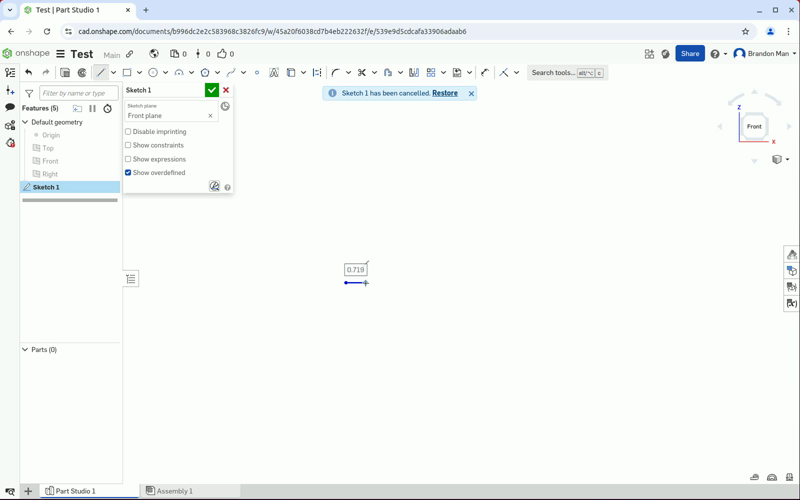
scroll(-6)
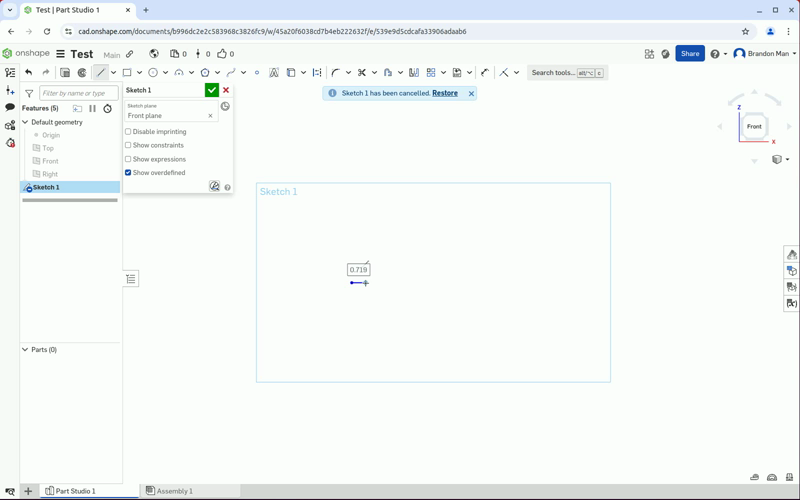
scroll(-6)
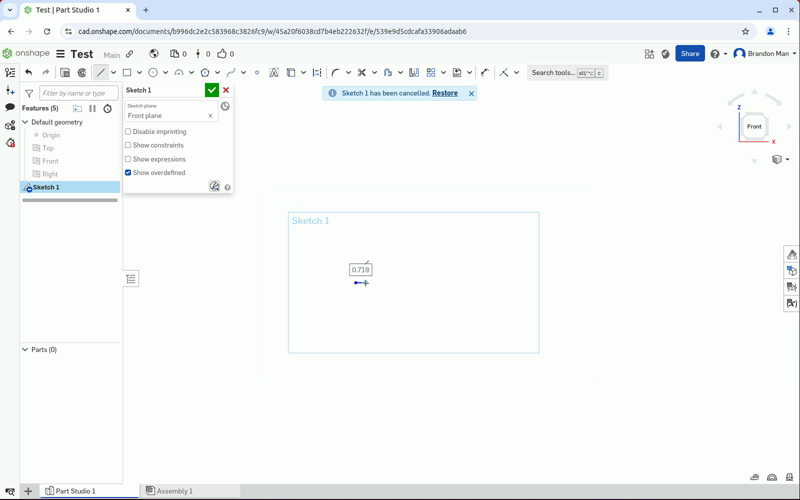
scroll(-6)
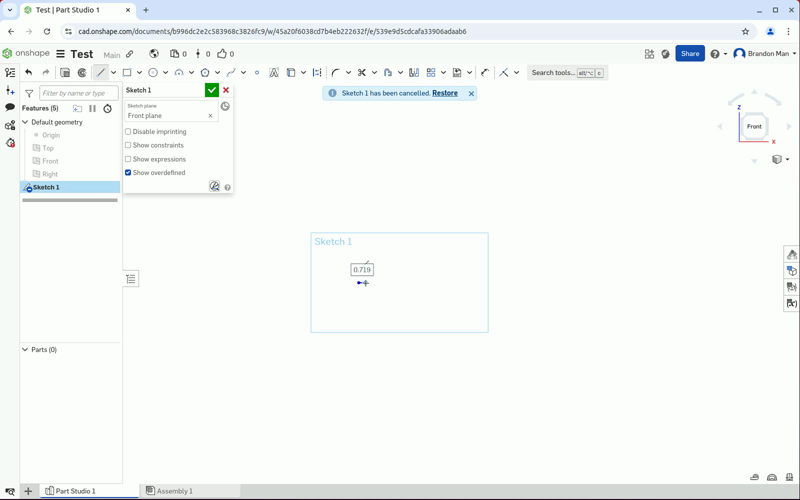
scroll(-6)
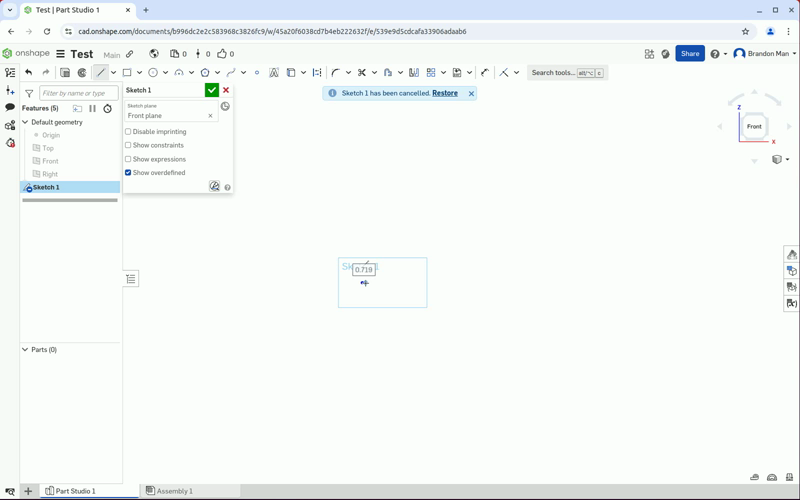
key_up(shift)
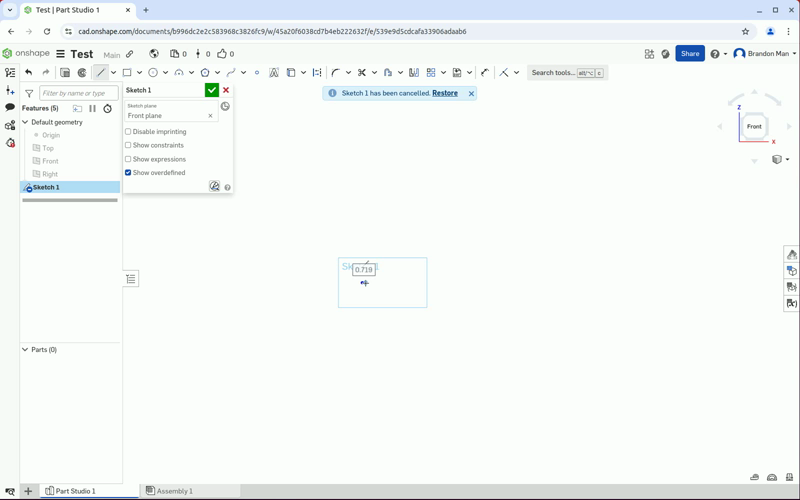
key_down(shift)
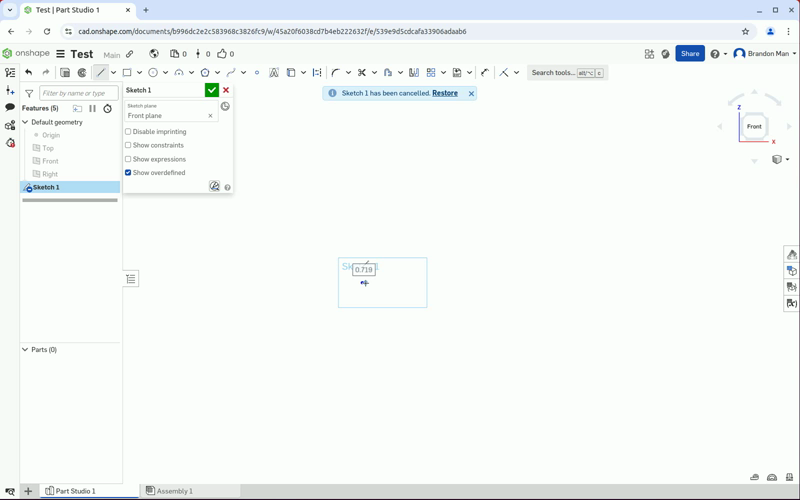
mouse_move(461, 179)
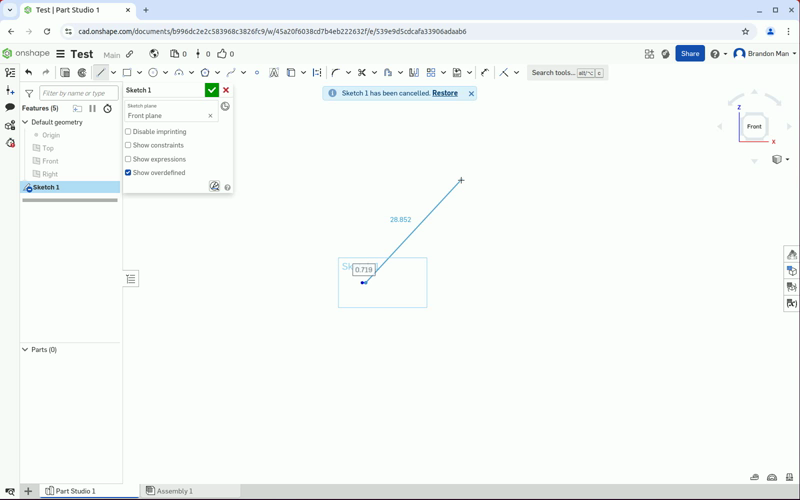
click(461, 179)
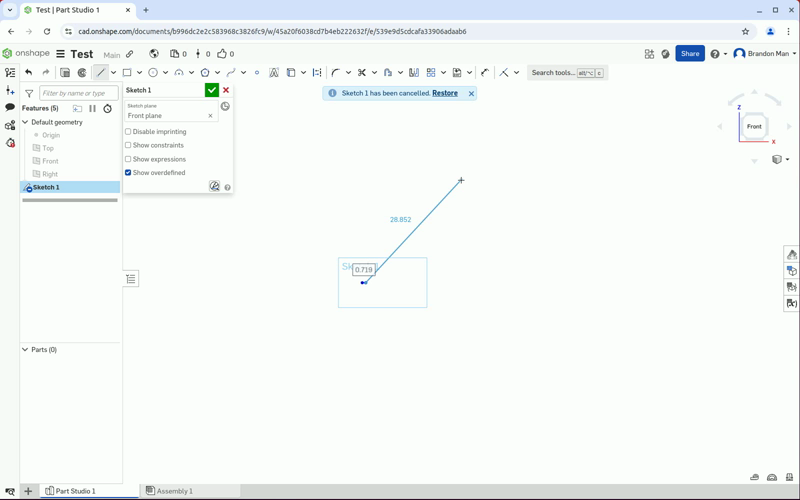
key_up(shift)
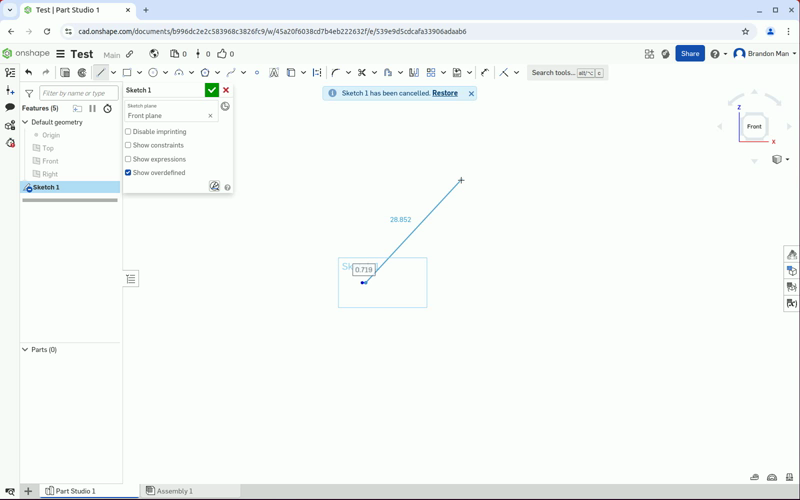
key_down(shift)
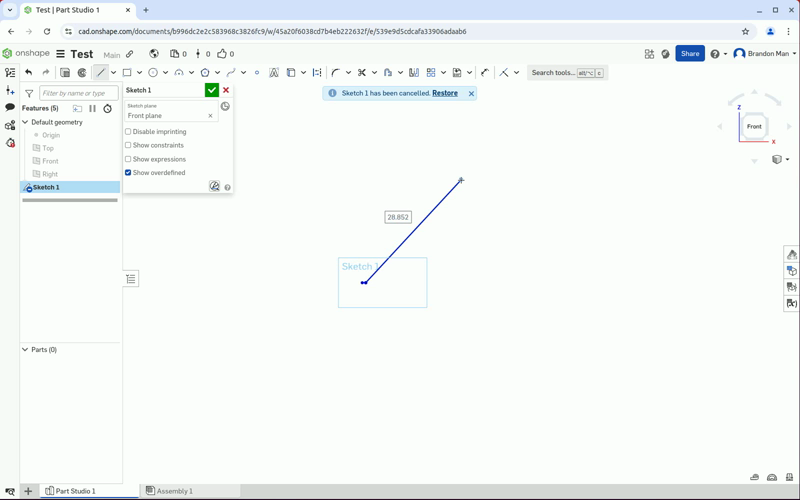
mouse_move(491, 179)
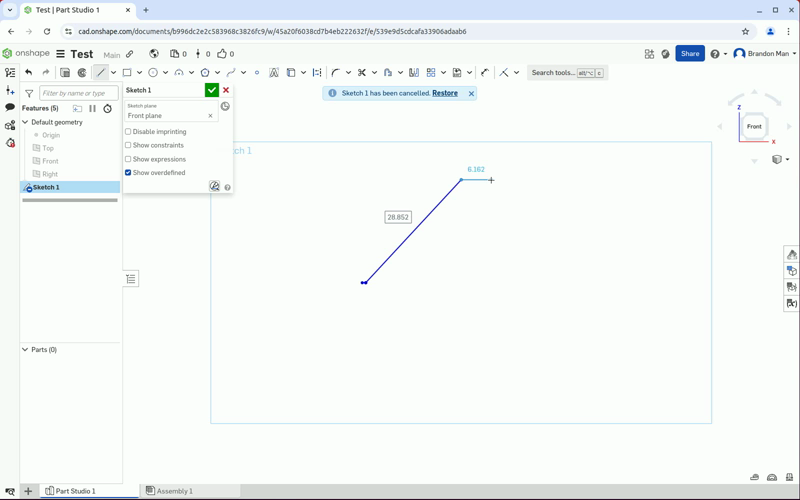
mouse_move(455, 174)
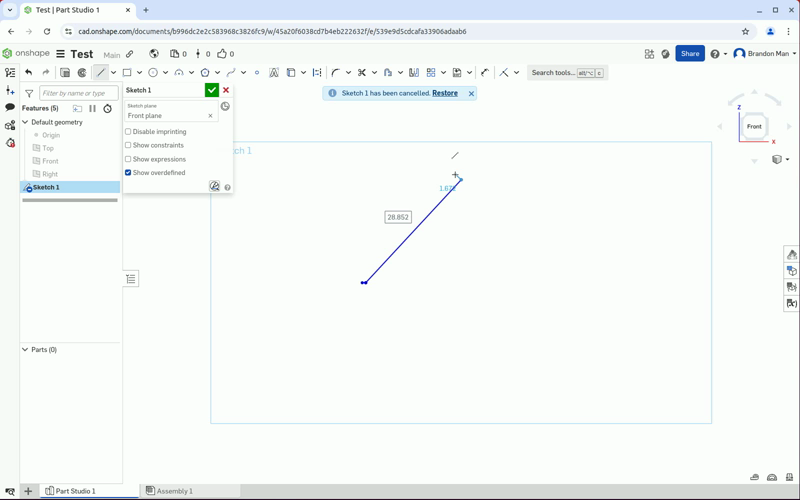
click(455, 174)
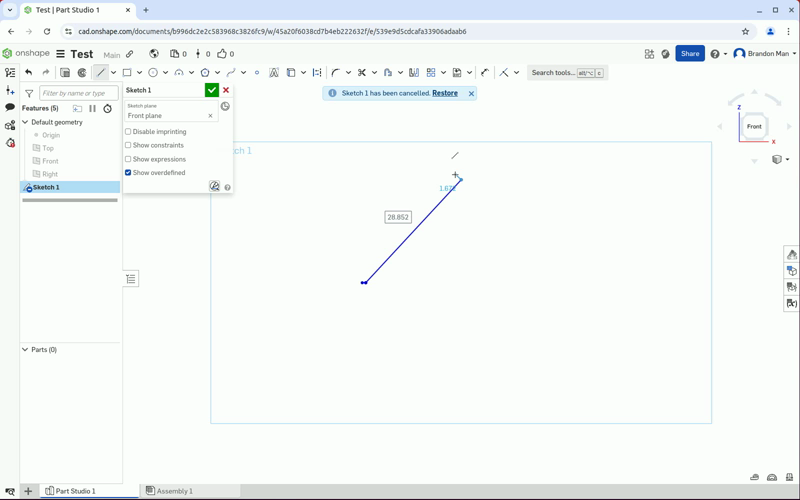
key_up(shift)
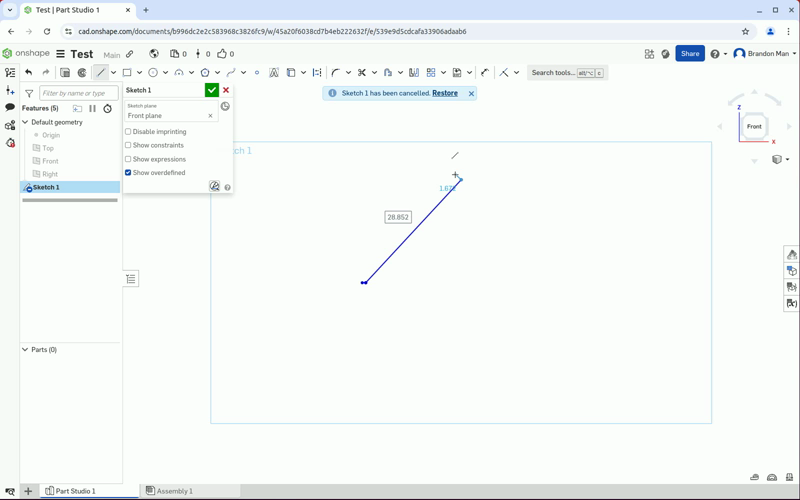
key_down(shift)
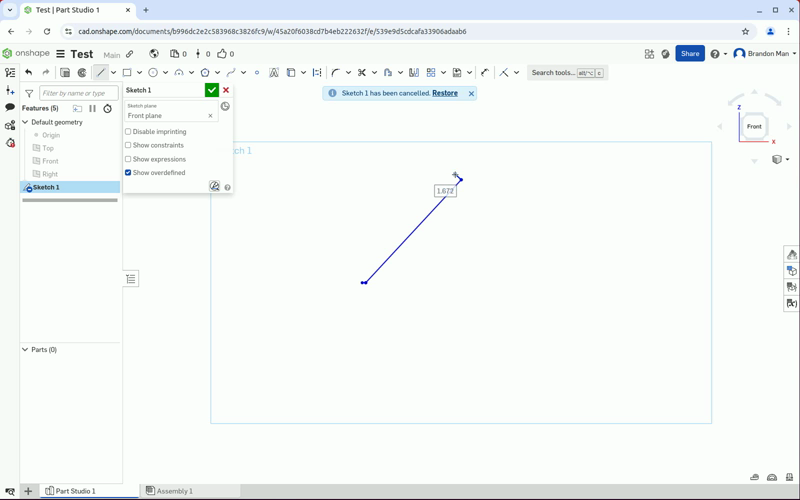
mouse_move(362, 276)
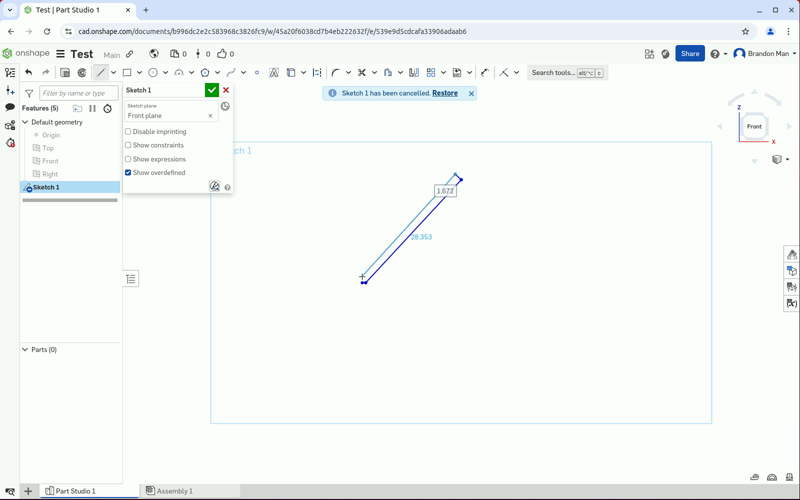
click(362, 276)
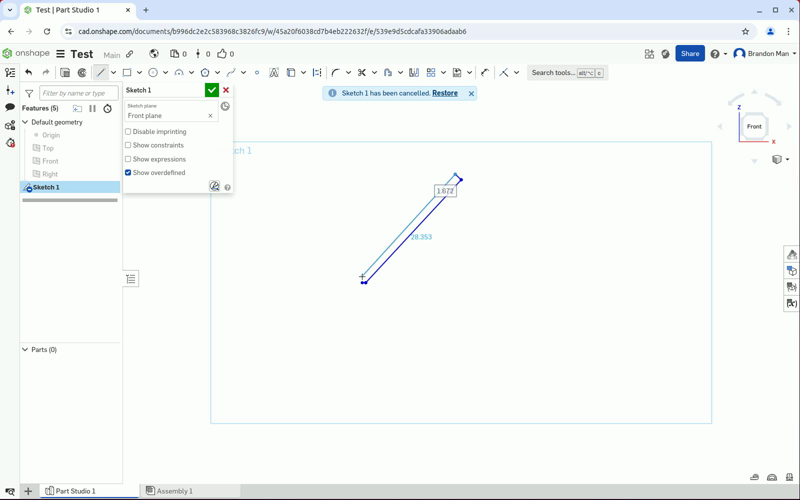
key_up(shift)
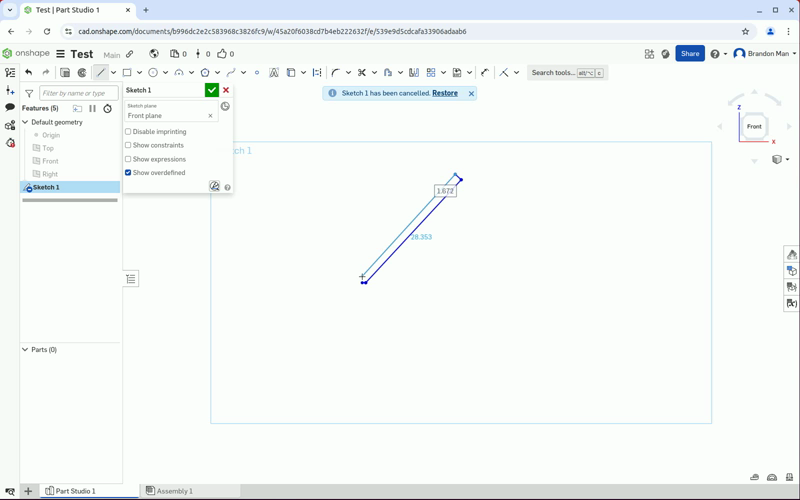
mouse_move(392, 276)
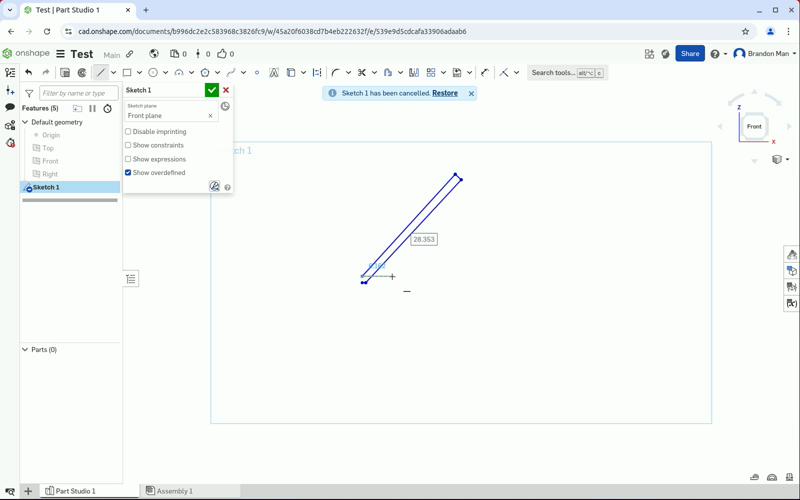
key_down(shift)
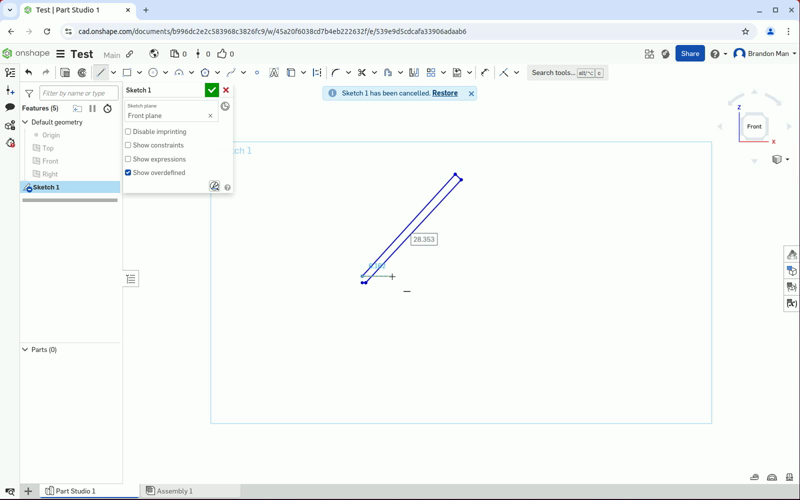
mouse_move(362, 282)
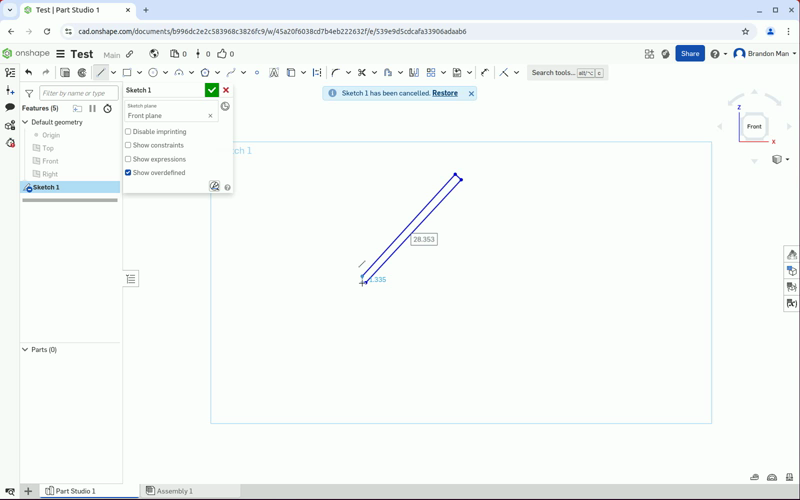
scroll(6)
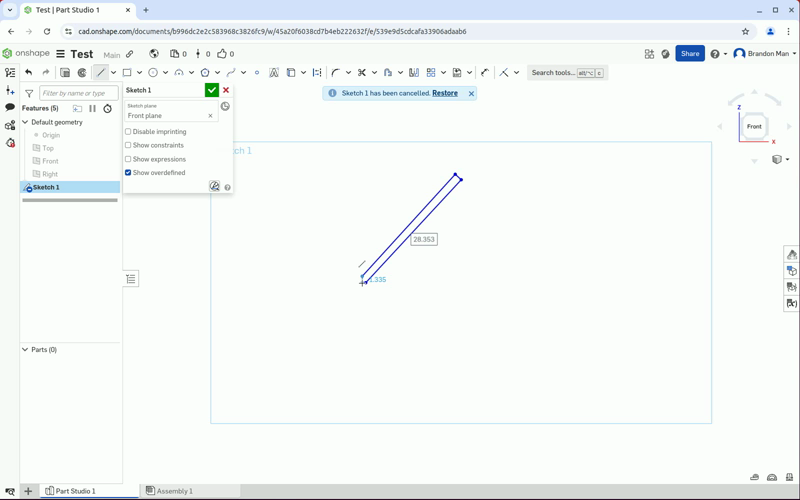
scroll(6)
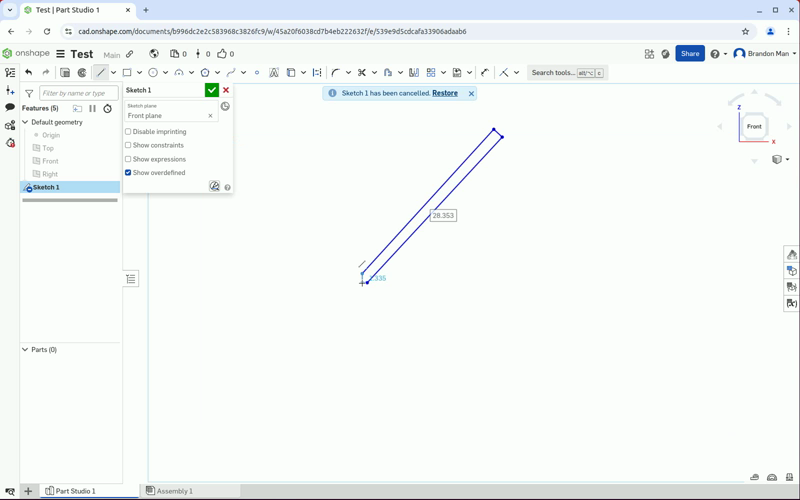
scroll(6)
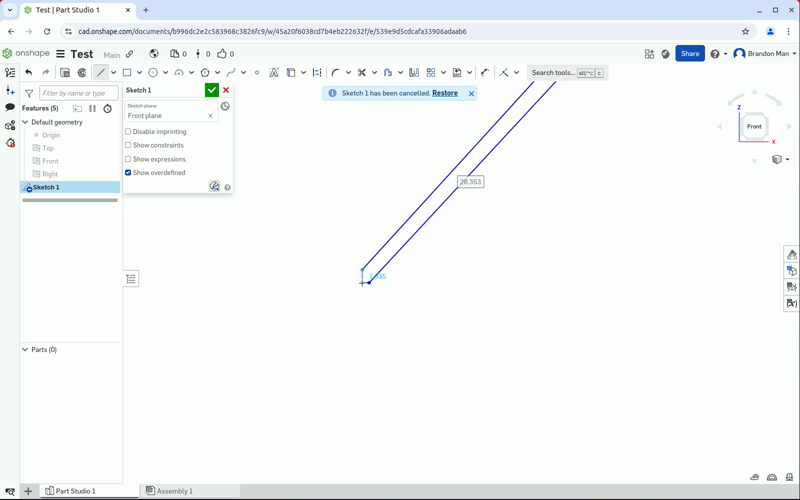
scroll(6)
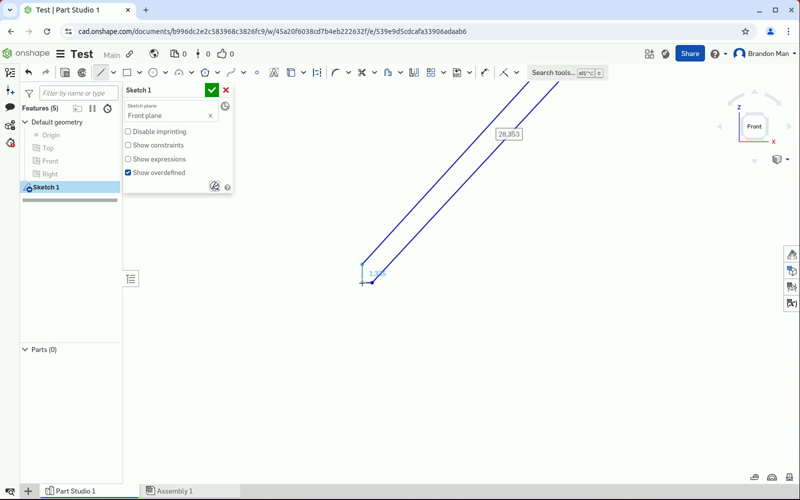
scroll(6)
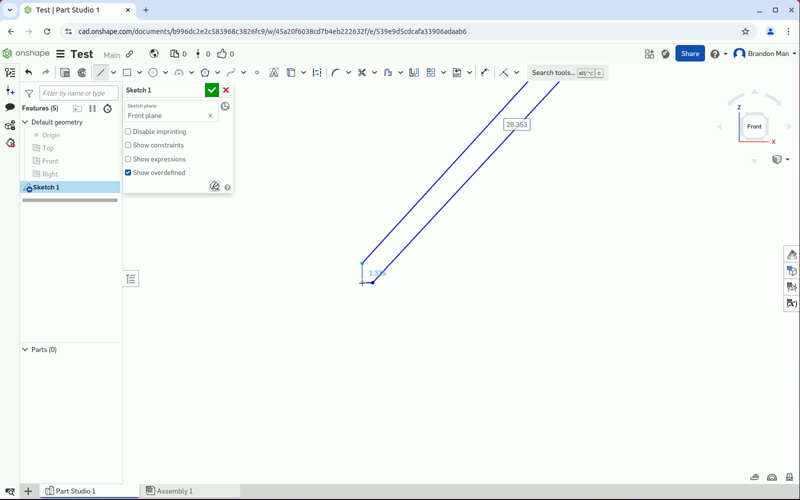
scroll(6)
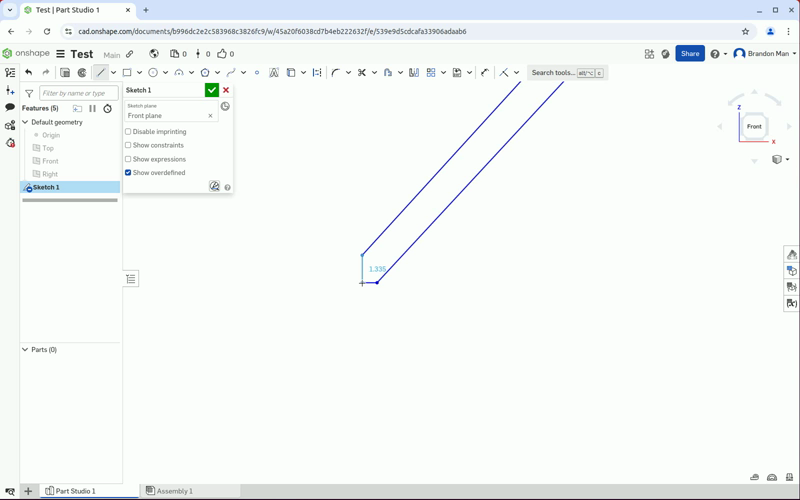
scroll(6)
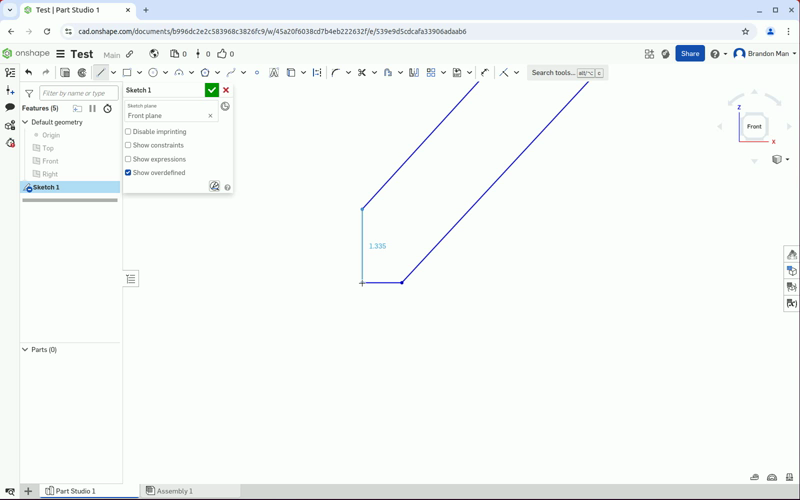
key_up(shift)
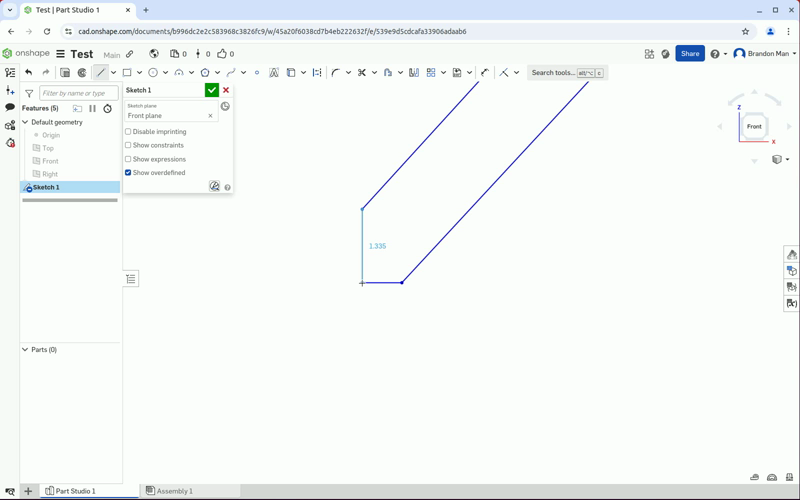
click(362, 282)
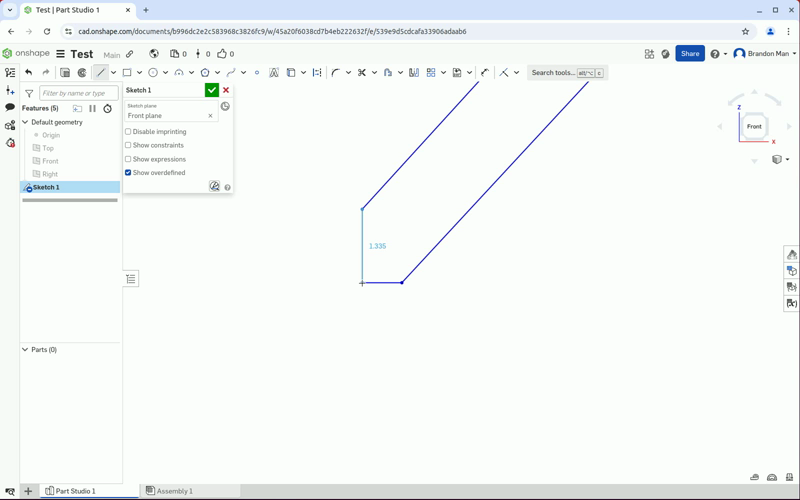
scroll(-6)
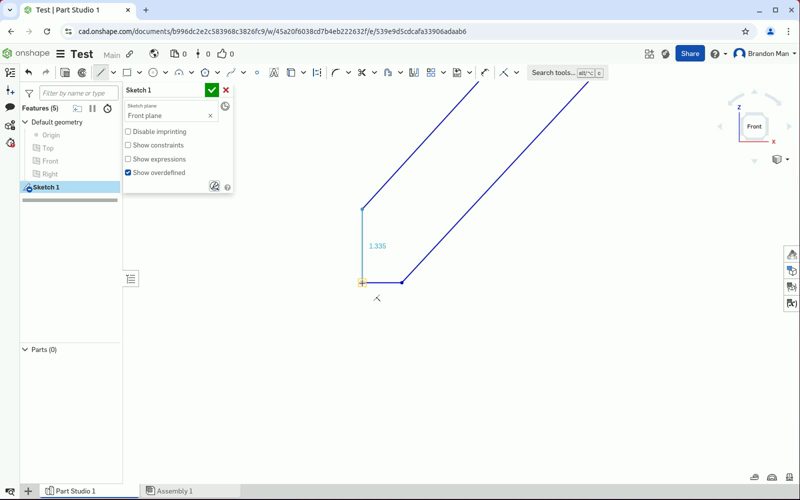
scroll(-6)
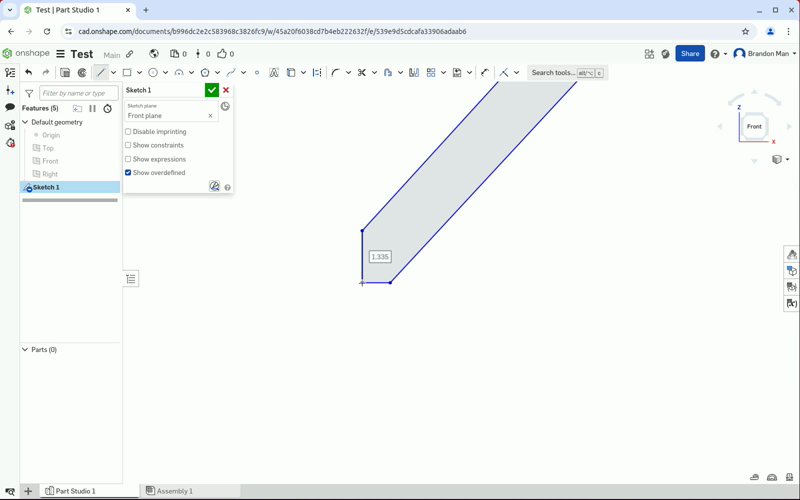
scroll(-6)
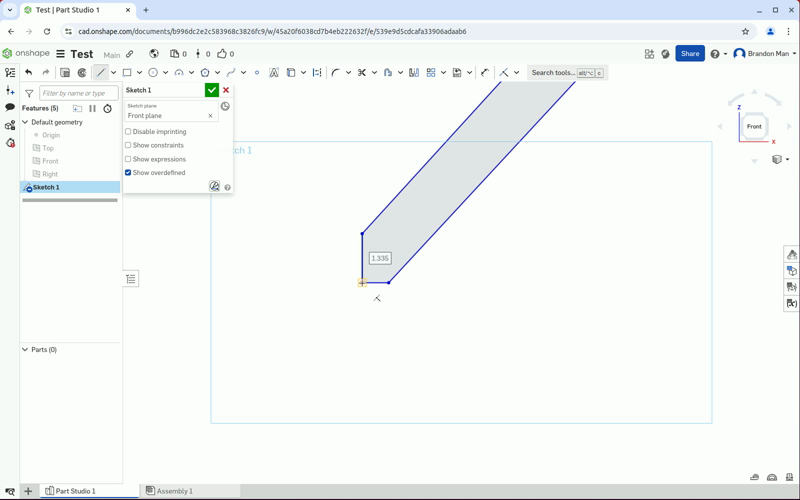
scroll(-6)
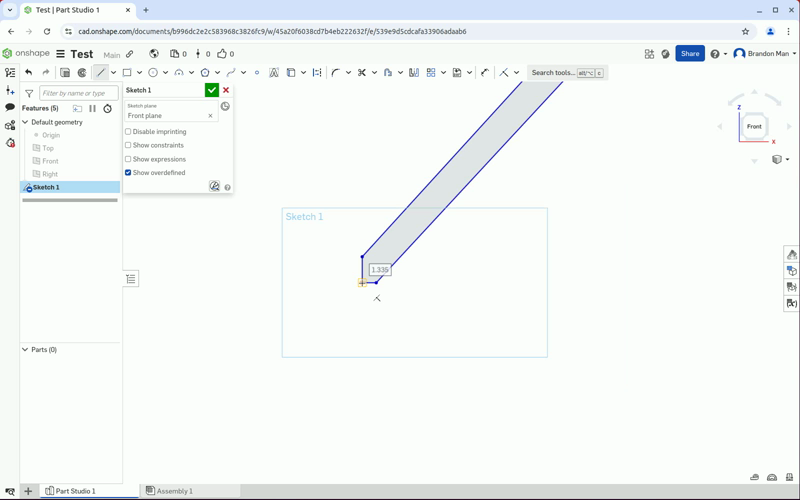
scroll(-6)
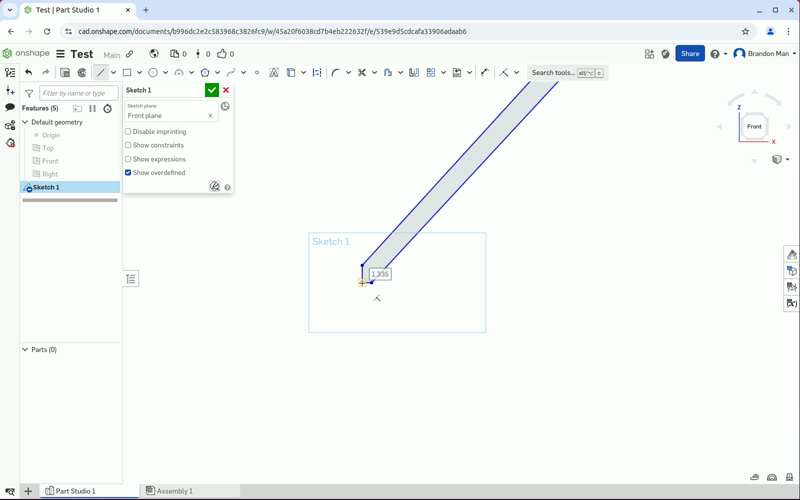
scroll(-6)
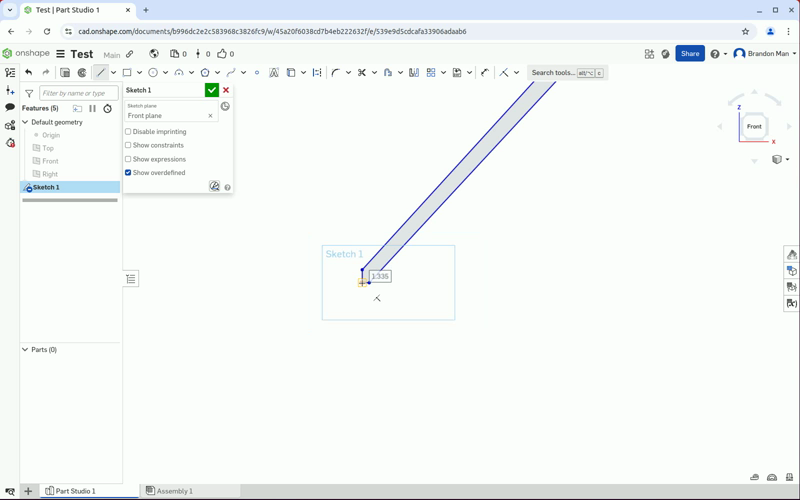
scroll(-6)
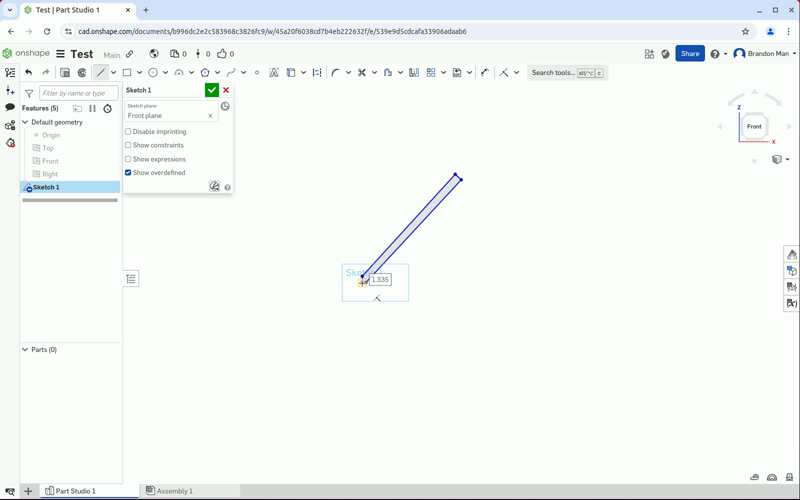
key(esc)
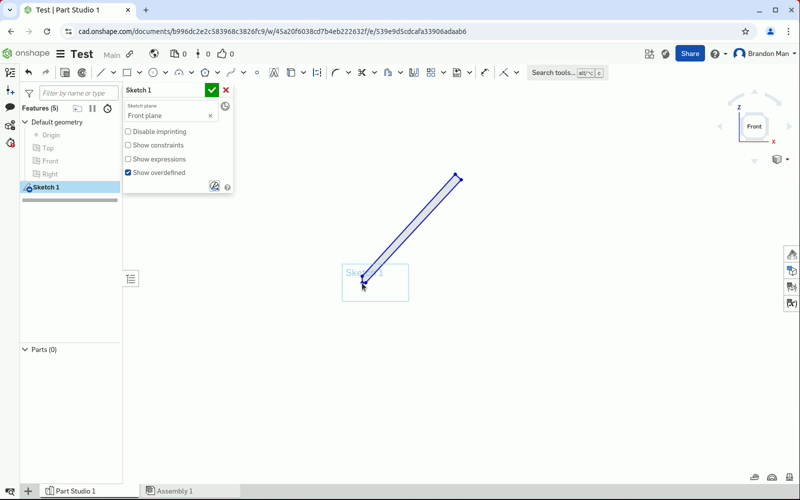
mouse_move(438, 200)
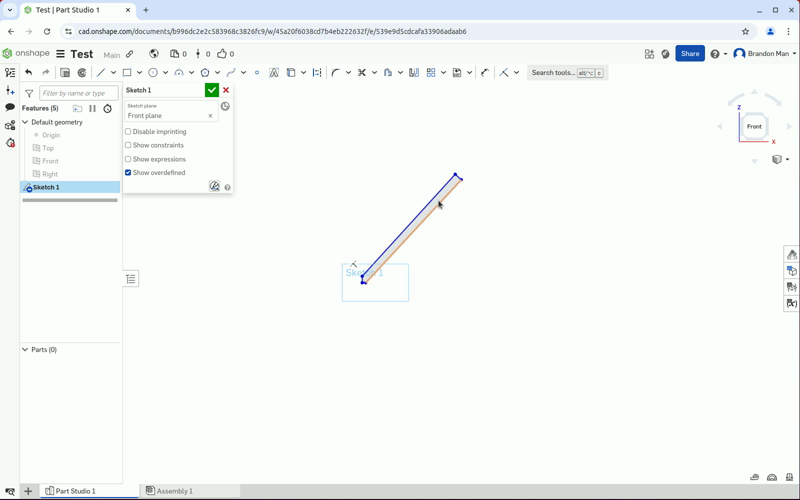
scroll(6)
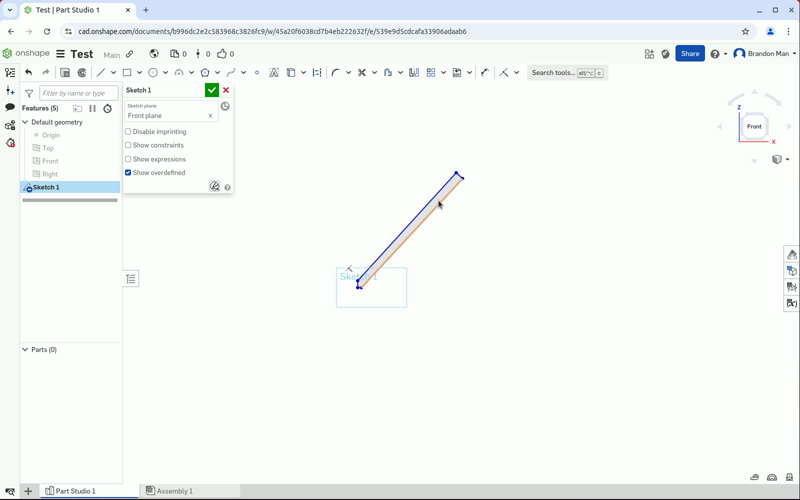
scroll(6)
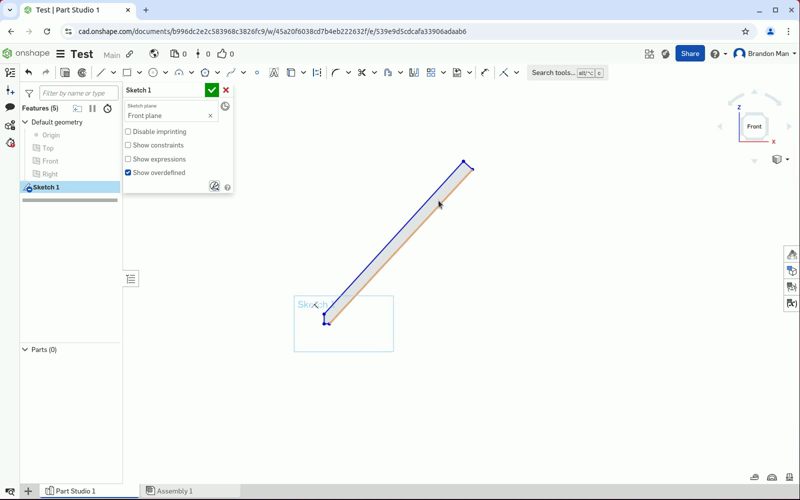
scroll(6)
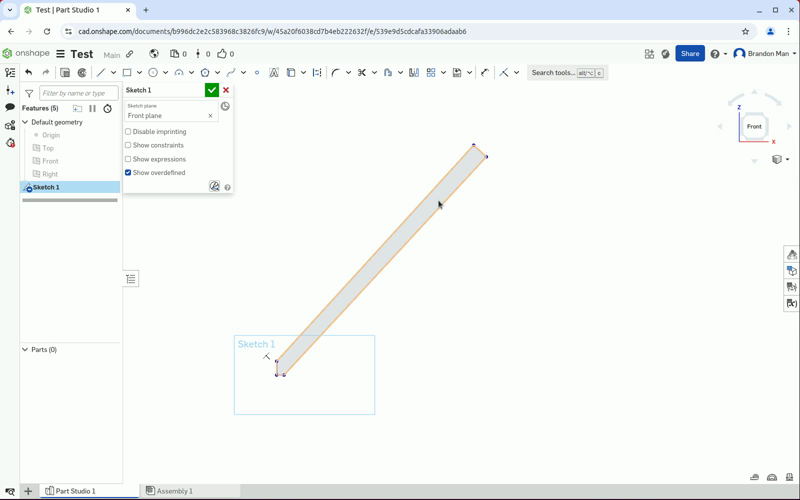
scroll(6)
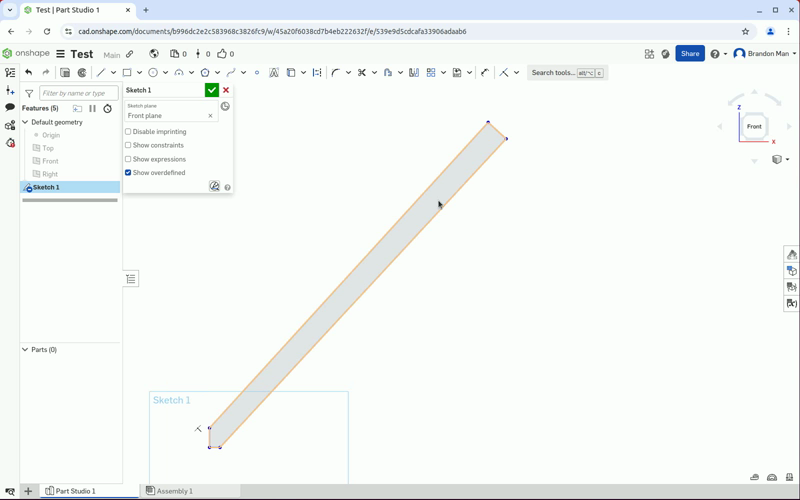
scroll(6)
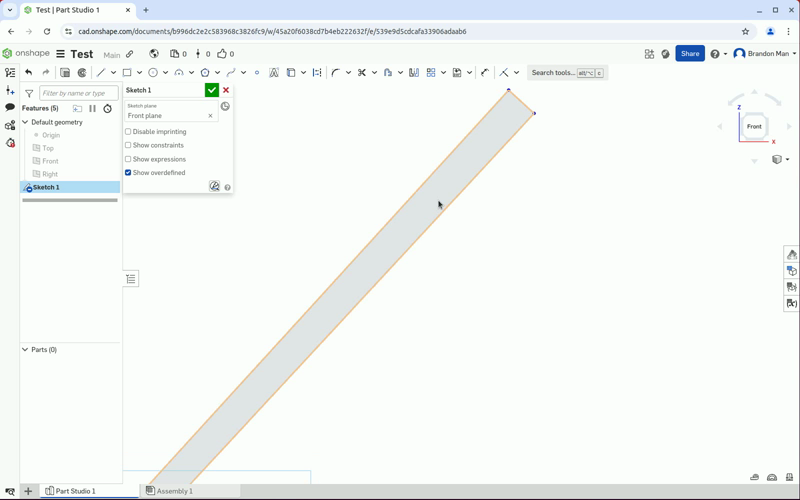
scroll(6)
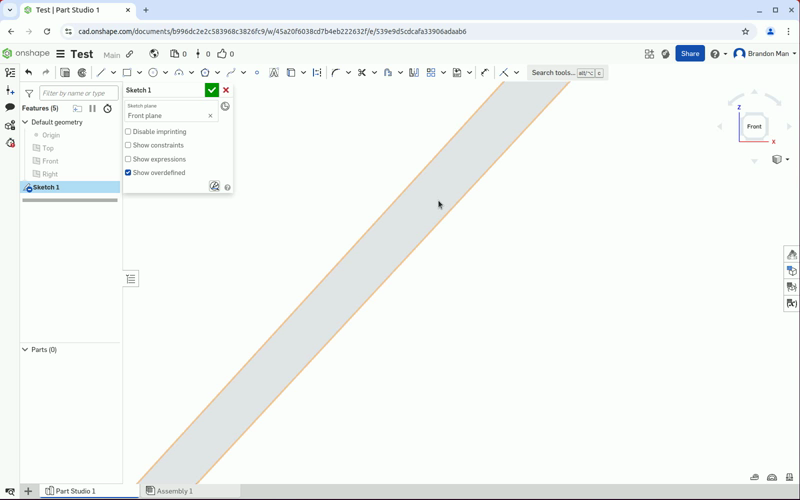
scroll(6)
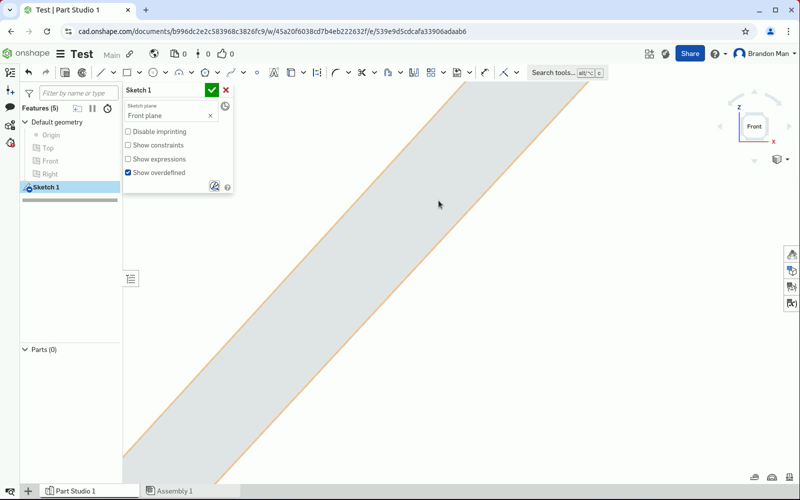
click(438, 200)
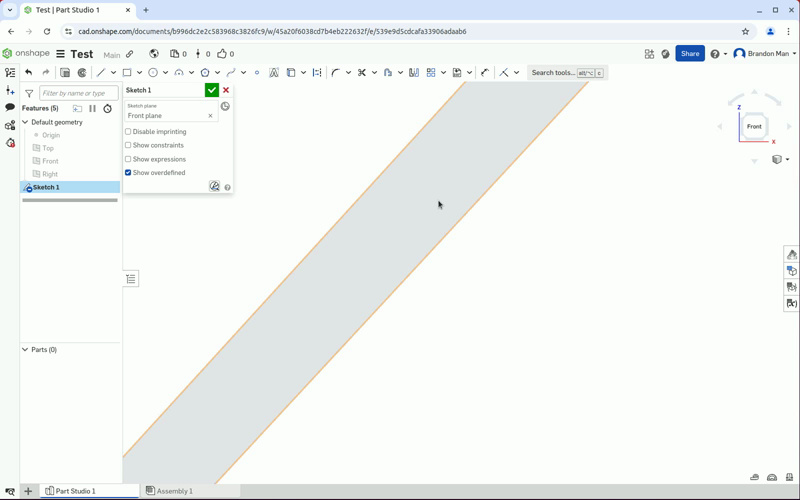
scroll(-6)
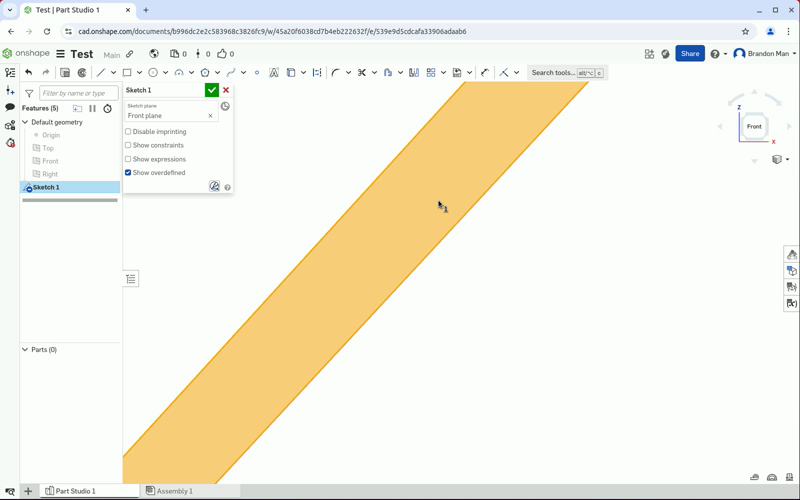
scroll(-6)
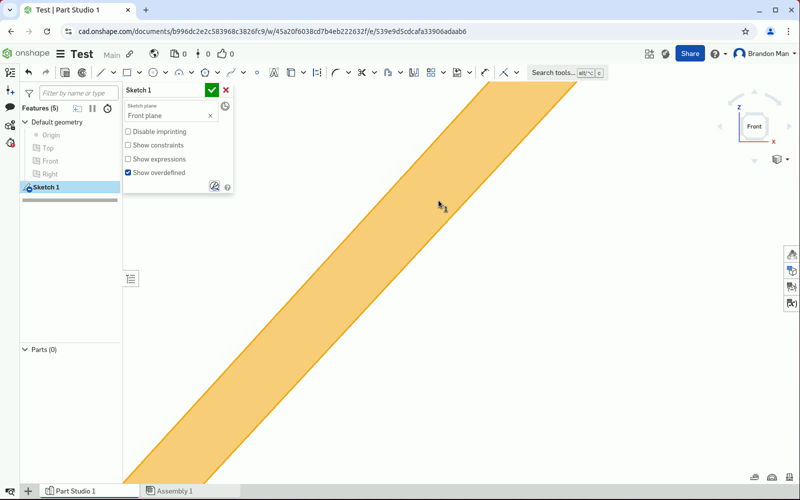
scroll(-6)
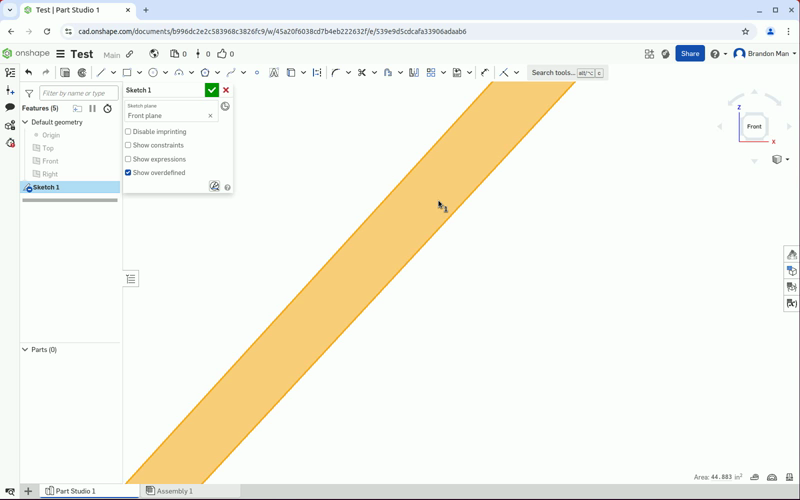
scroll(-6)
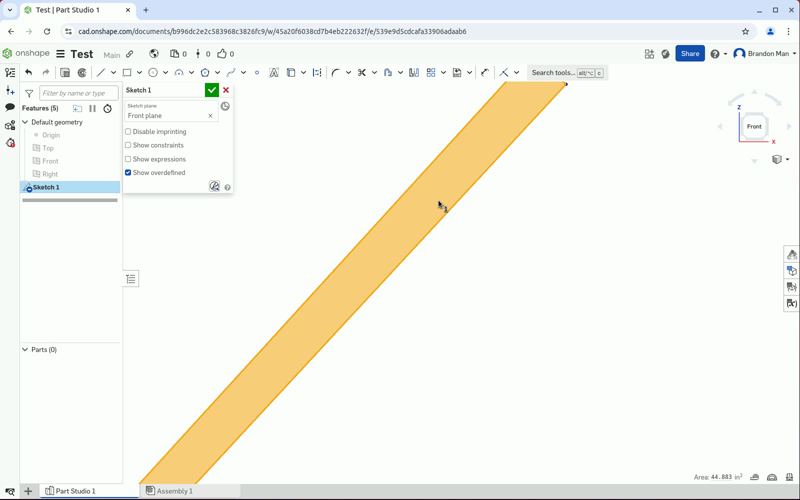
scroll(-6)
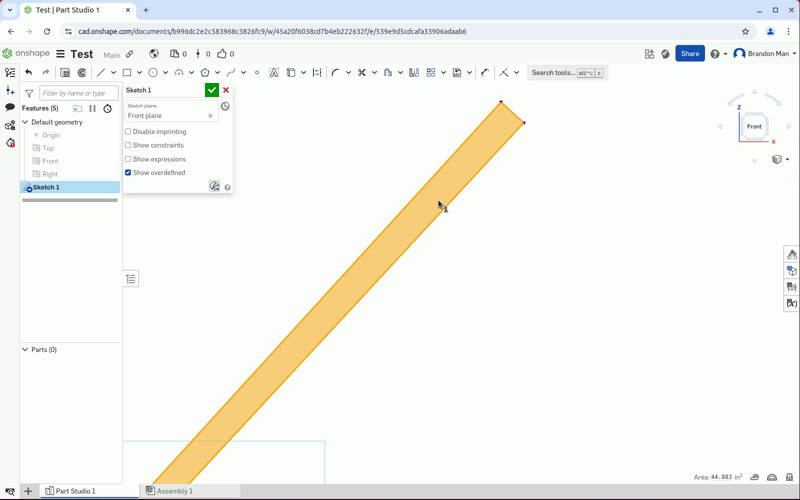
scroll(-6)
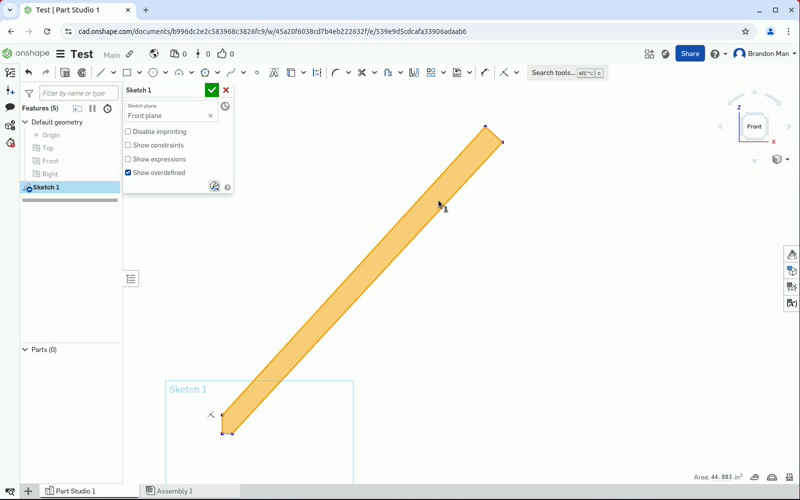
scroll(-6)
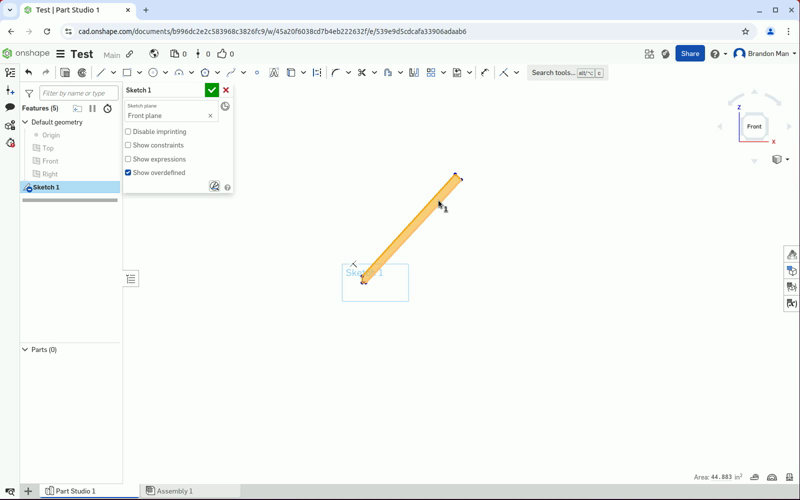
mouse_move(73, 352)
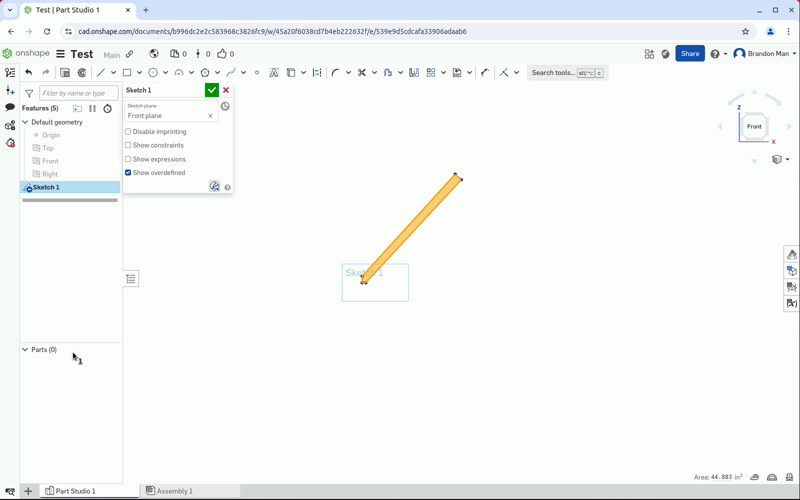
key(shift+y)
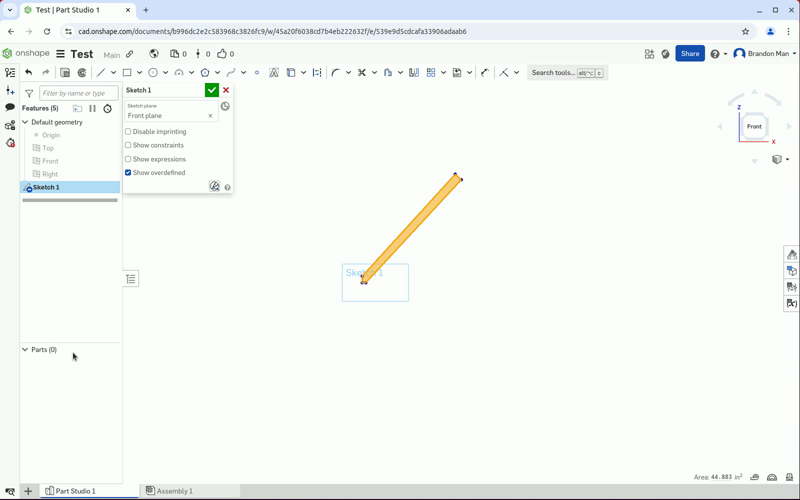
key(shift+e)
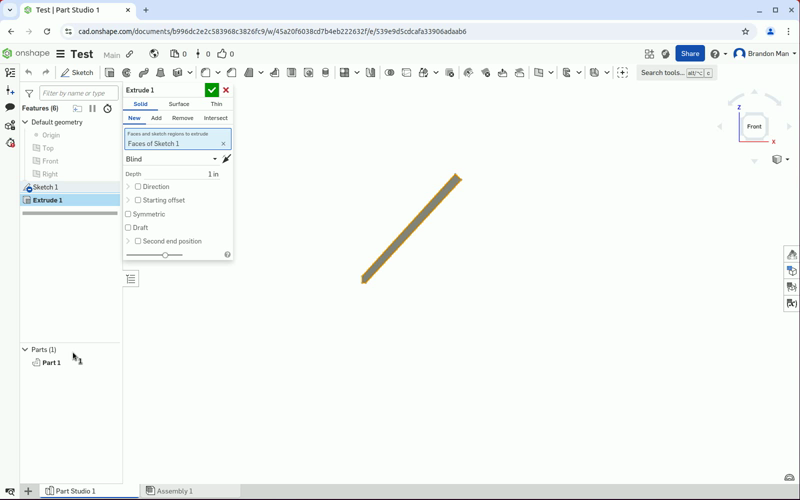
mouse_move(143, 106)
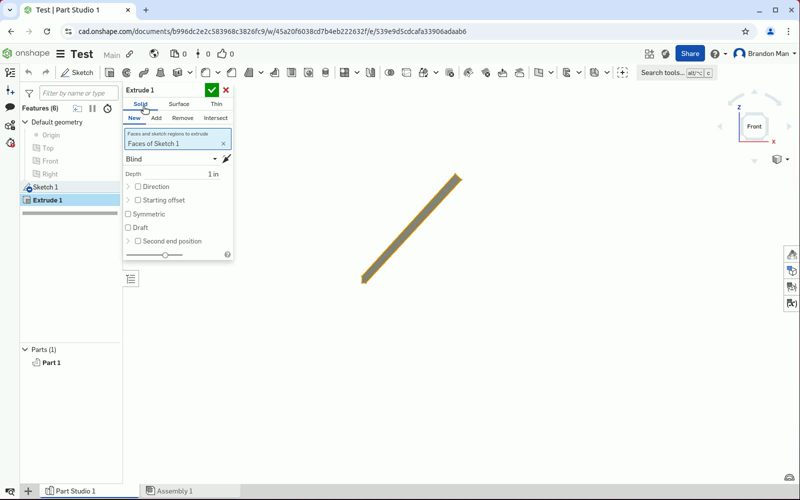
click(143, 106)
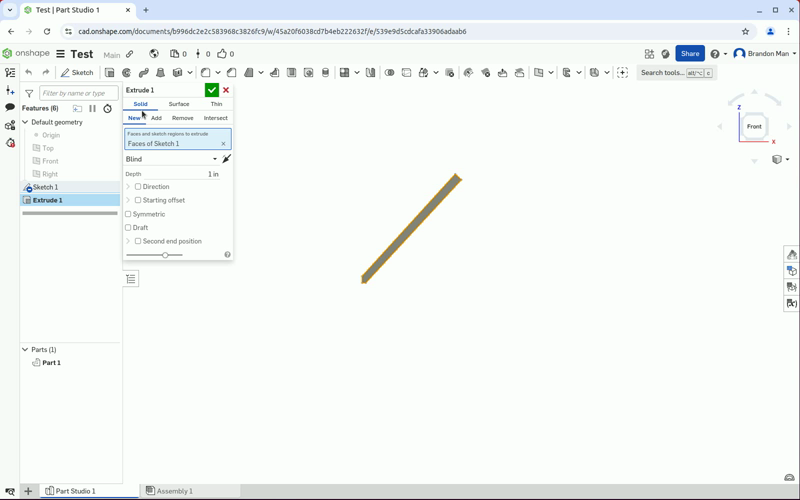
mouse_move(137, 120)
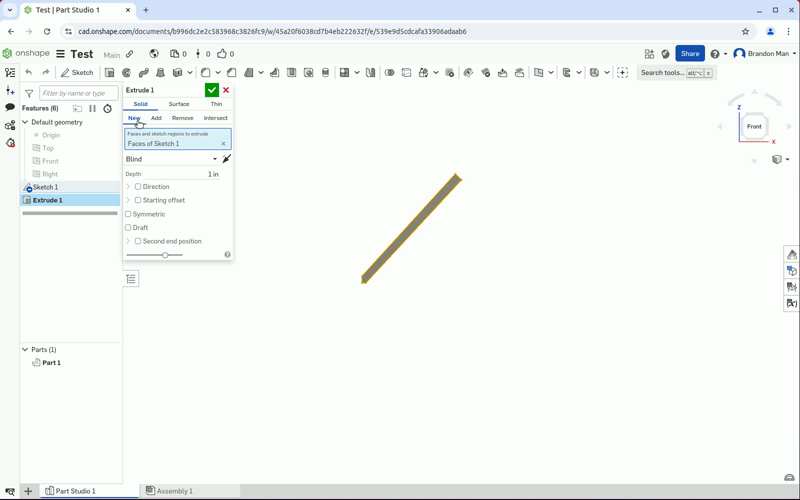
click(137, 120)
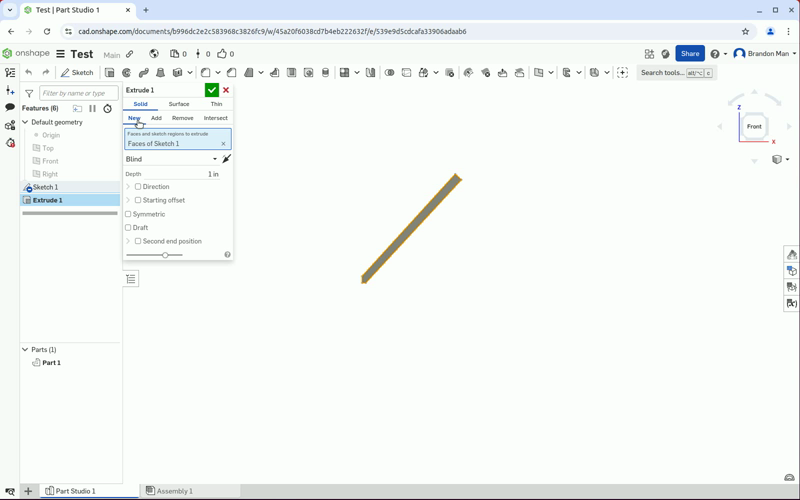
key(tab, 4)
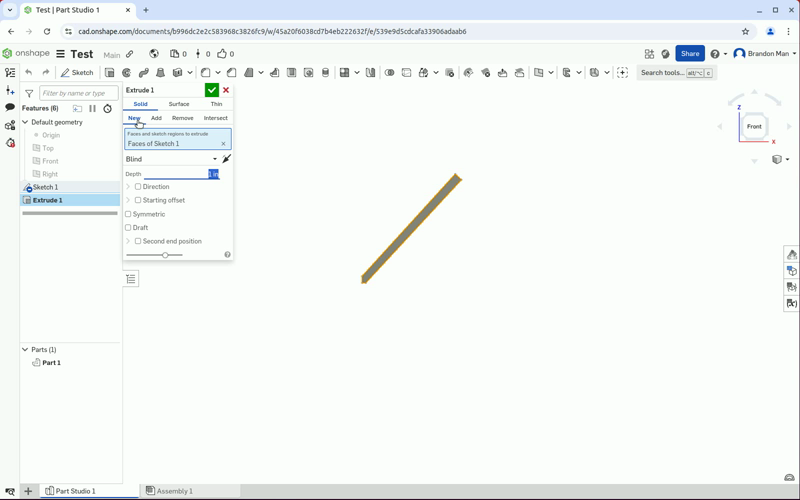
text(0.722)
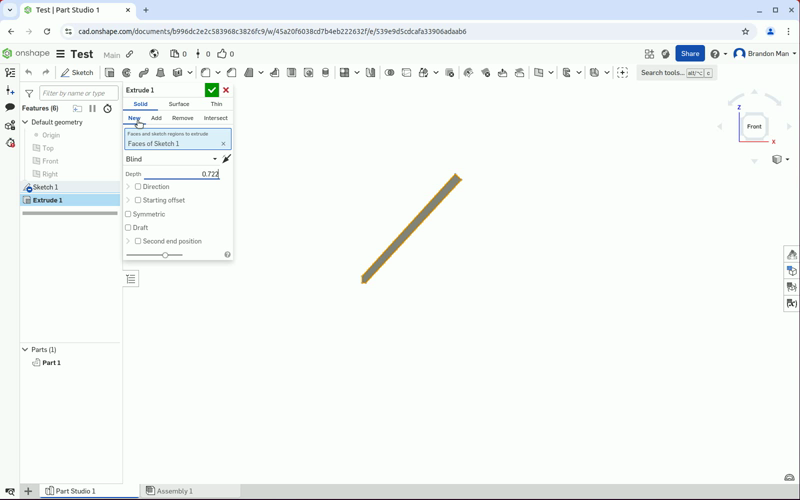
key(enter)
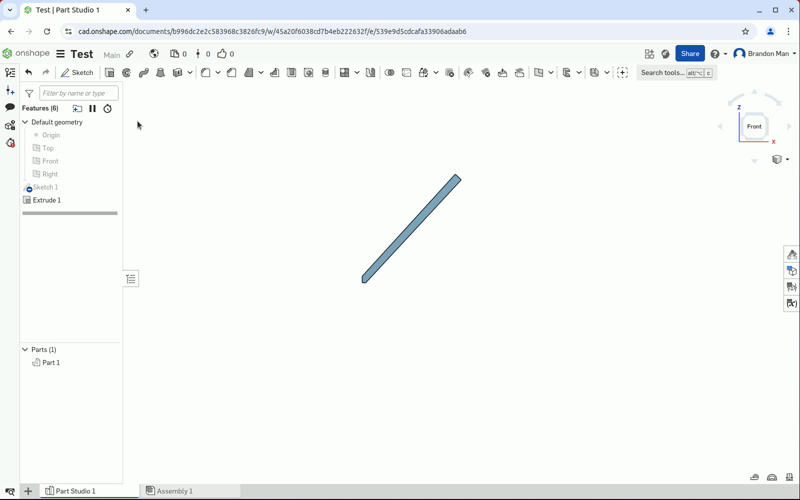
key(shift+h)
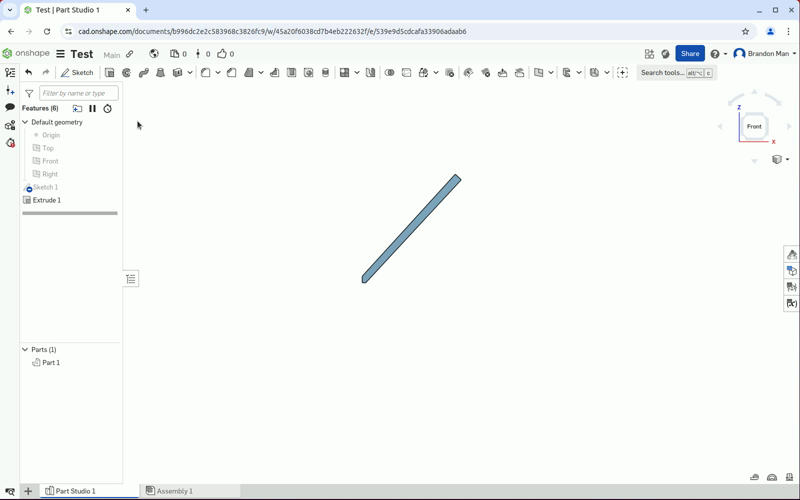
key(shift+h)
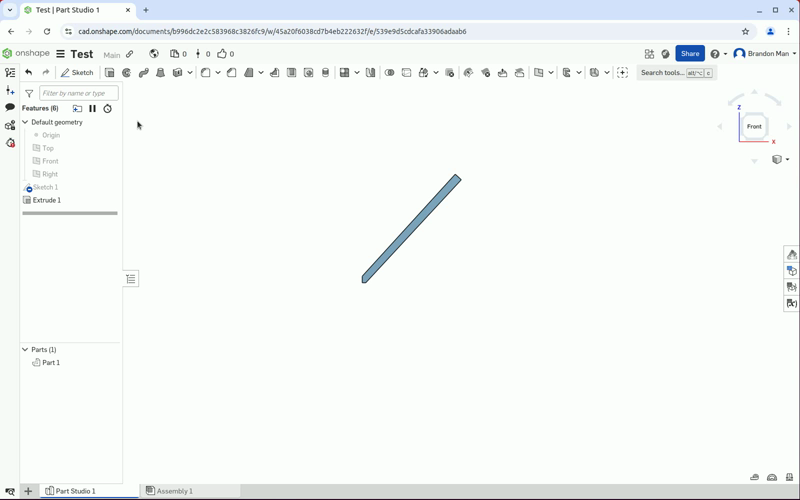
mouse_move(73, 189)
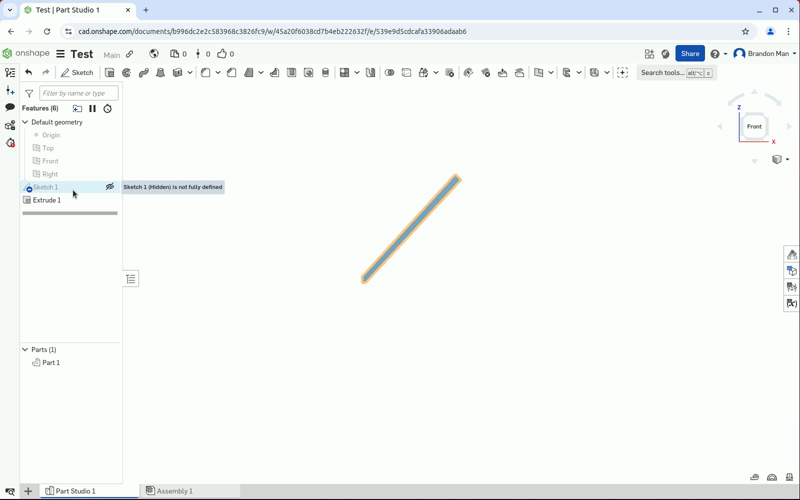
click(73, 189)
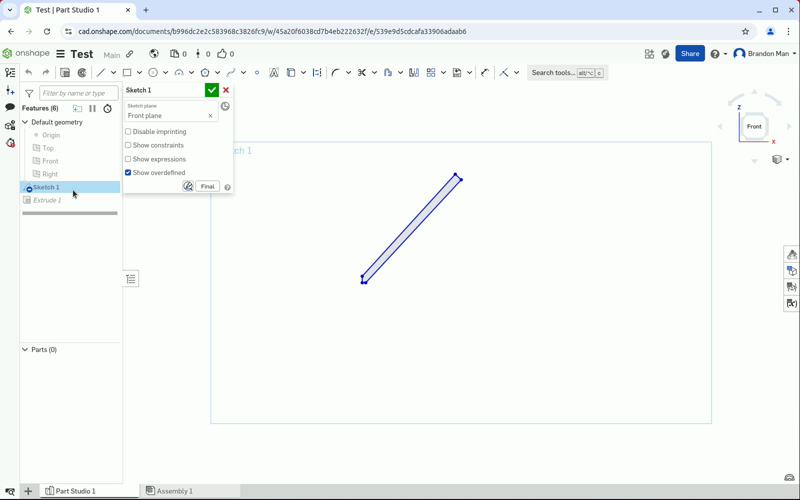
mouse_move(229, 92)
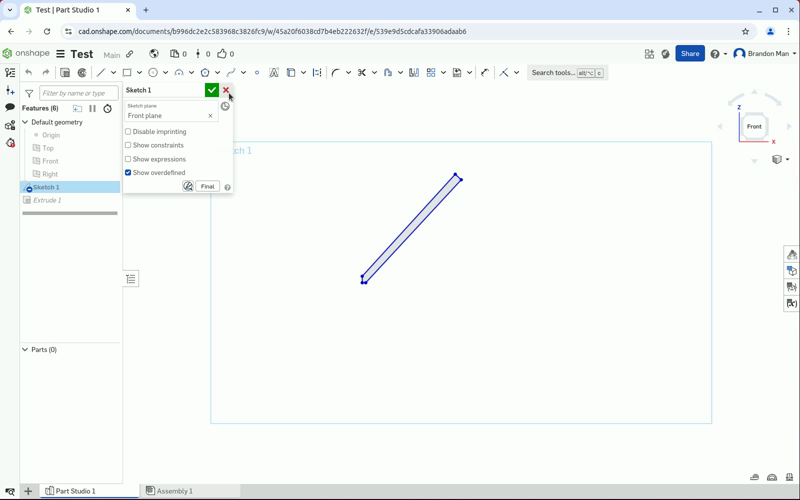
click(229, 92)
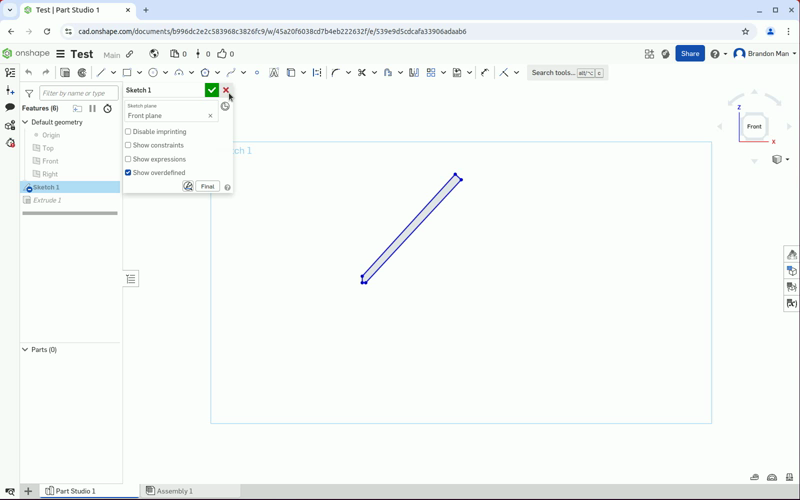
key(shift+s)
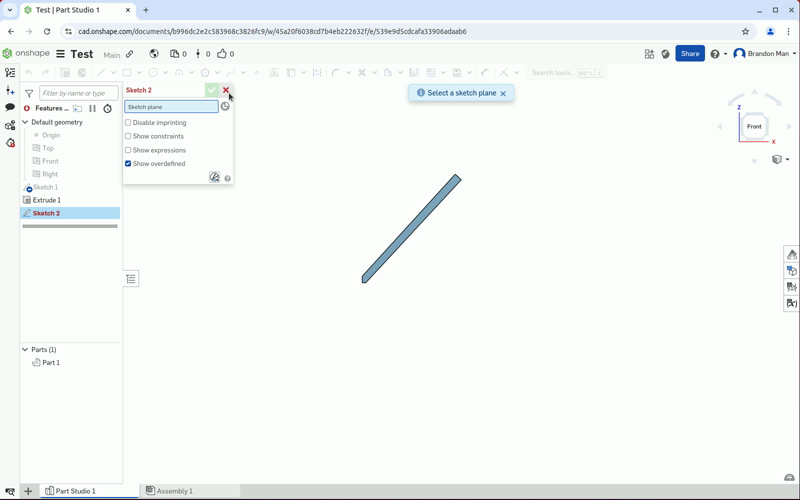
mouse_move(73, 163)
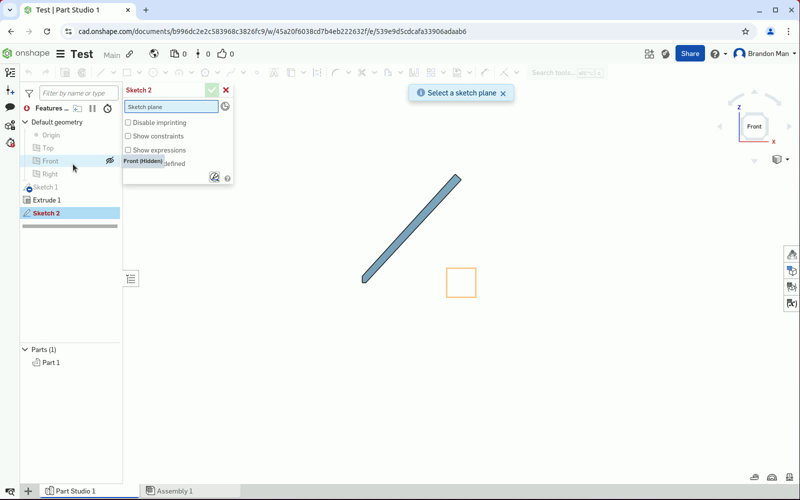
click(73, 163)
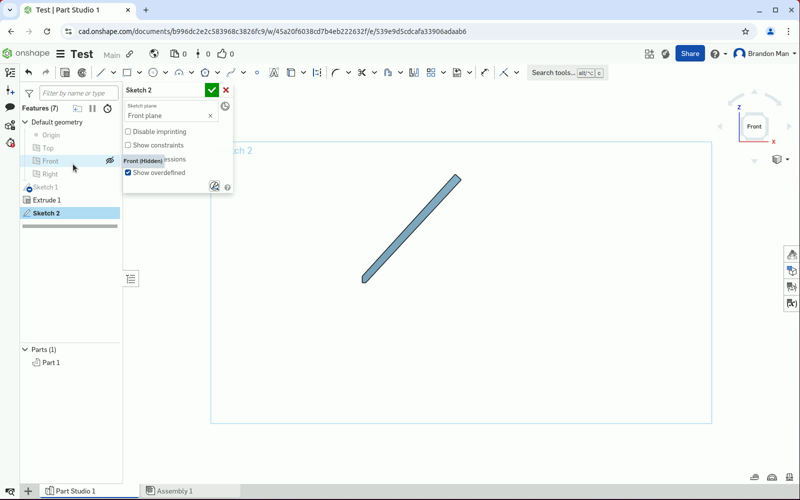
mouse_move(73, 352)
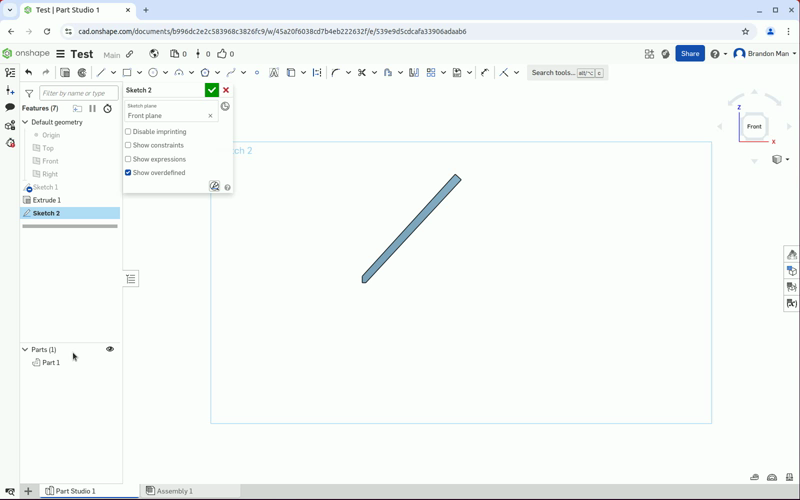
key(y)
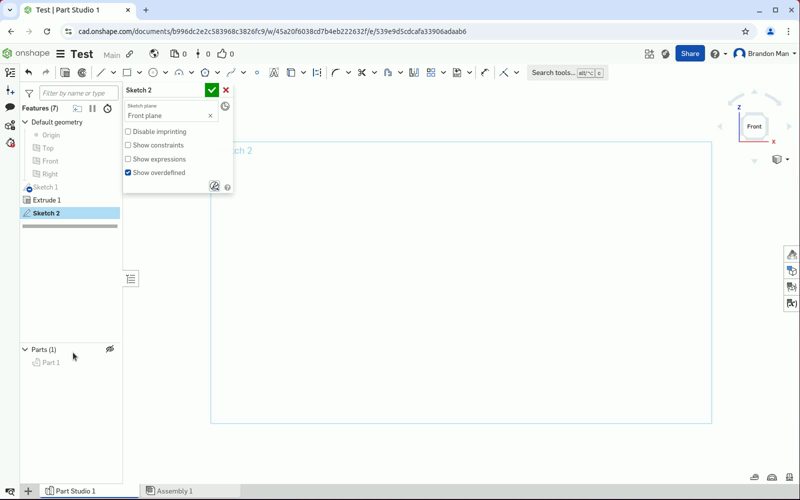
key(l)
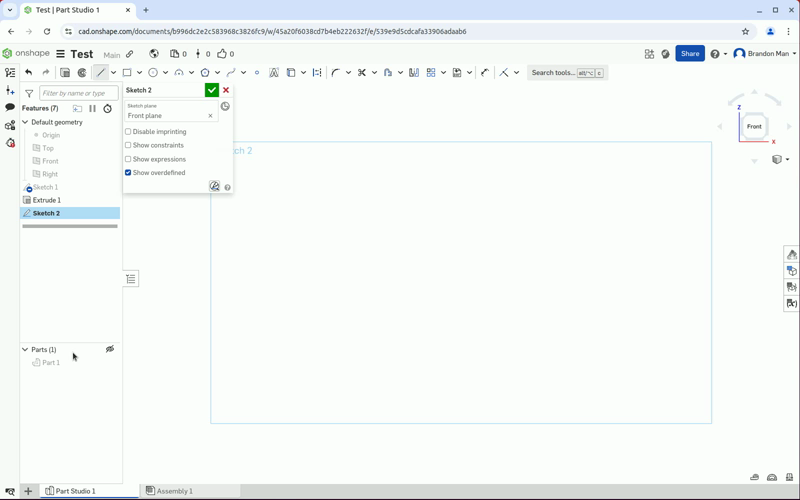
key_down(shift)
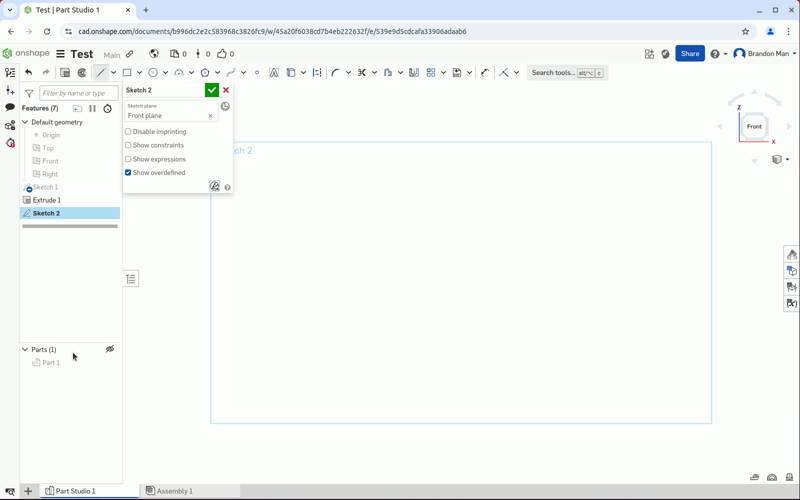
mouse_move(454, 174)
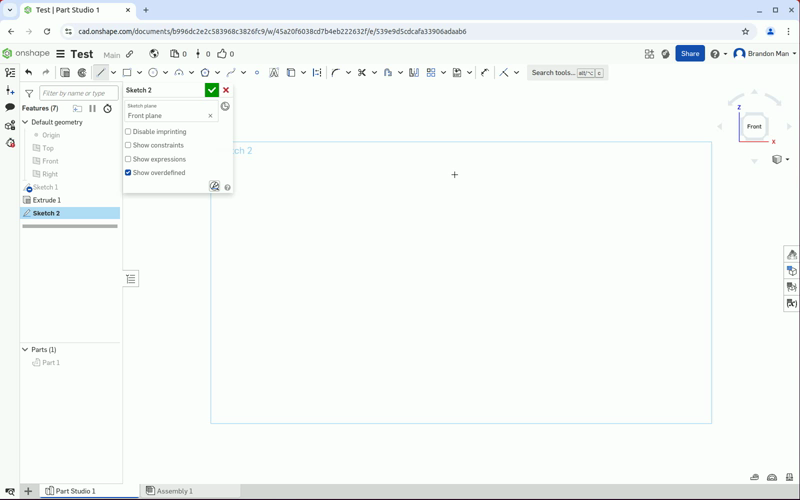
click(454, 174)
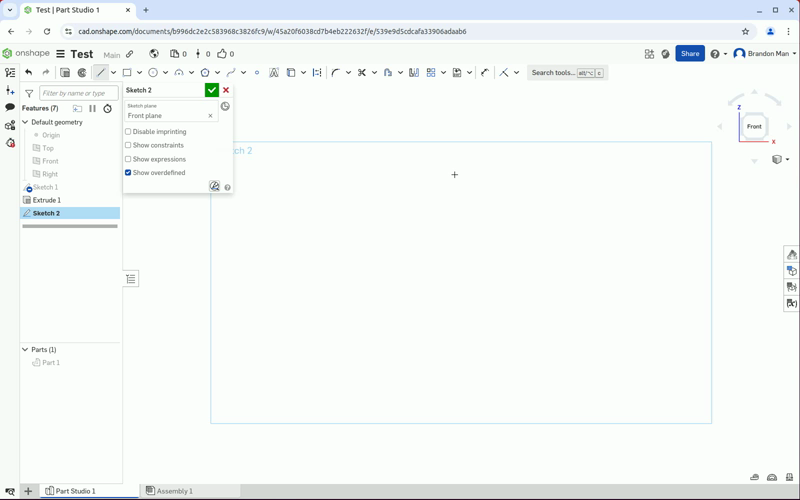
key_up(shift)
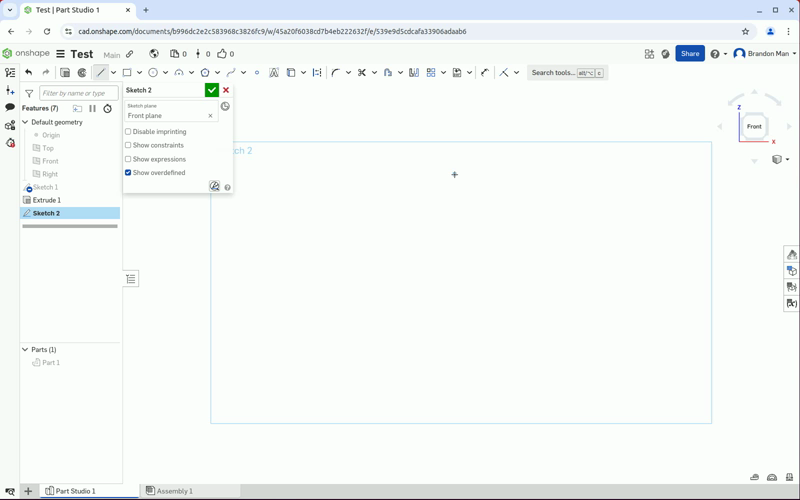
key_down(shift)
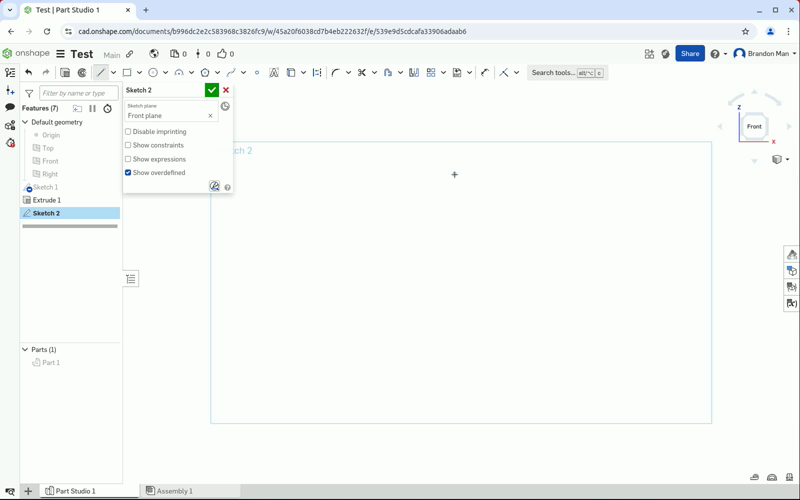
mouse_move(484, 174)
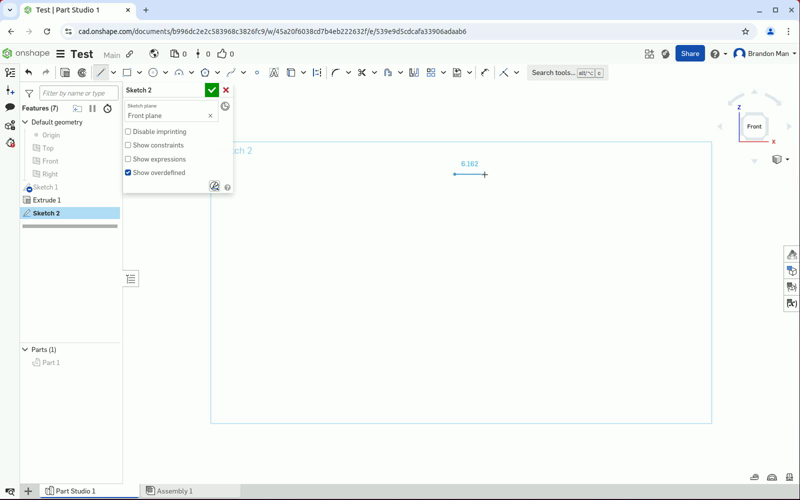
mouse_move(461, 180)
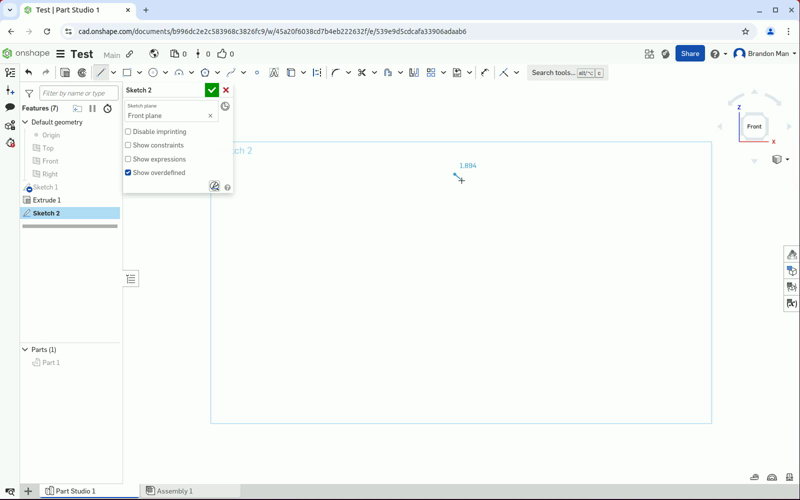
click(461, 180)
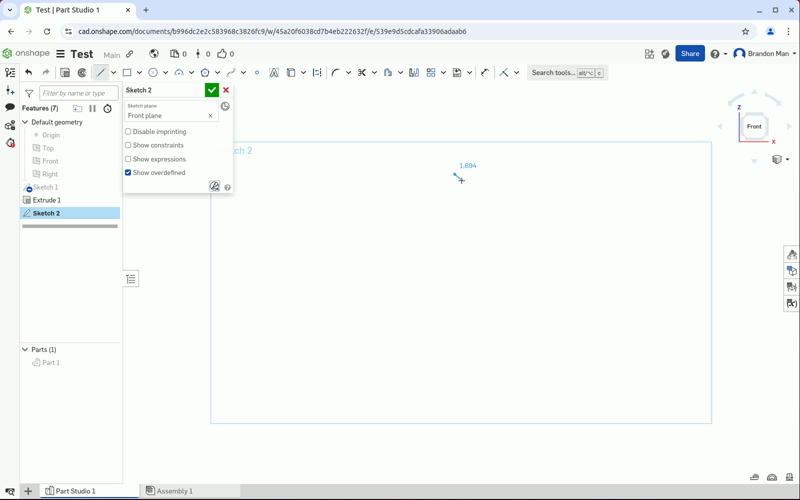
key_up(shift)
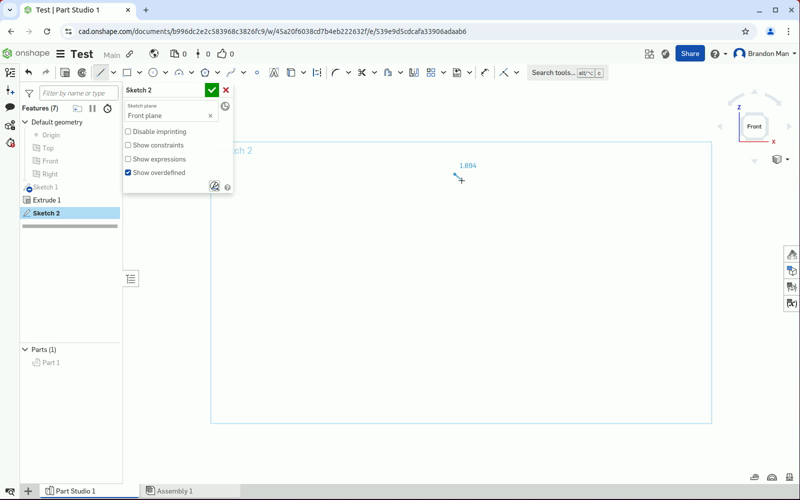
key_down(shift)
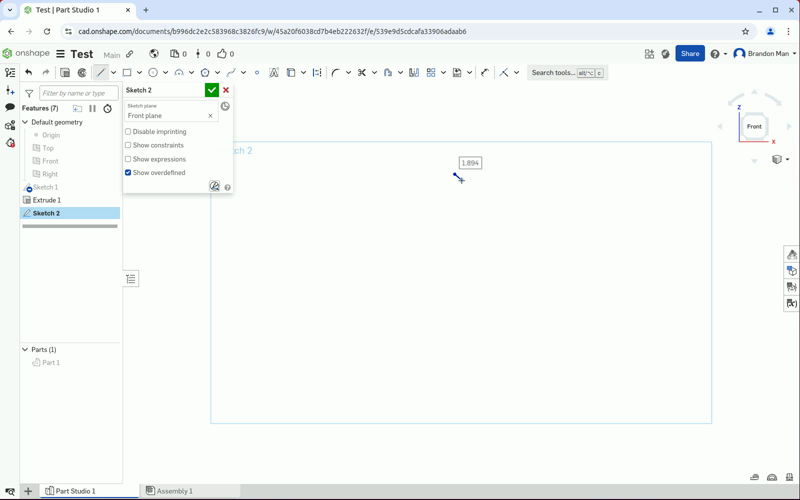
mouse_move(492, 180)
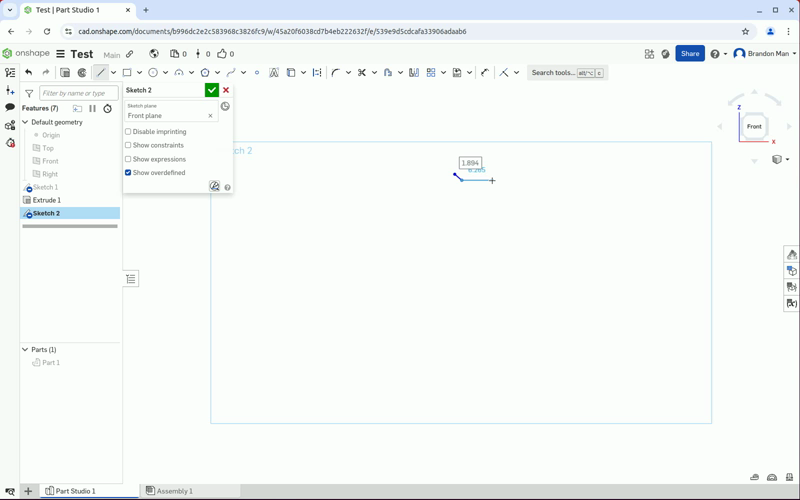
mouse_move(461, 169)
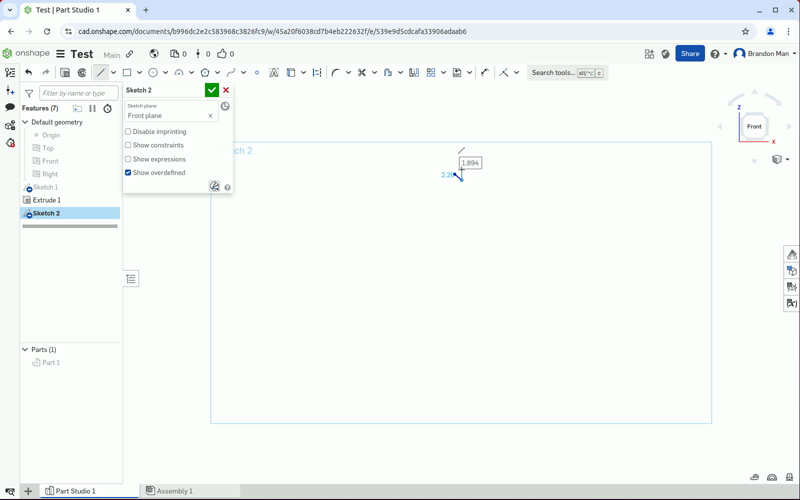
click(461, 169)
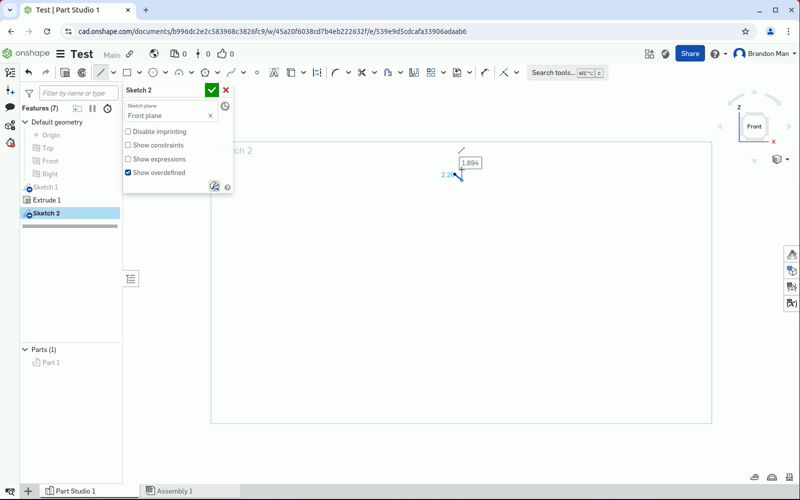
key_up(shift)
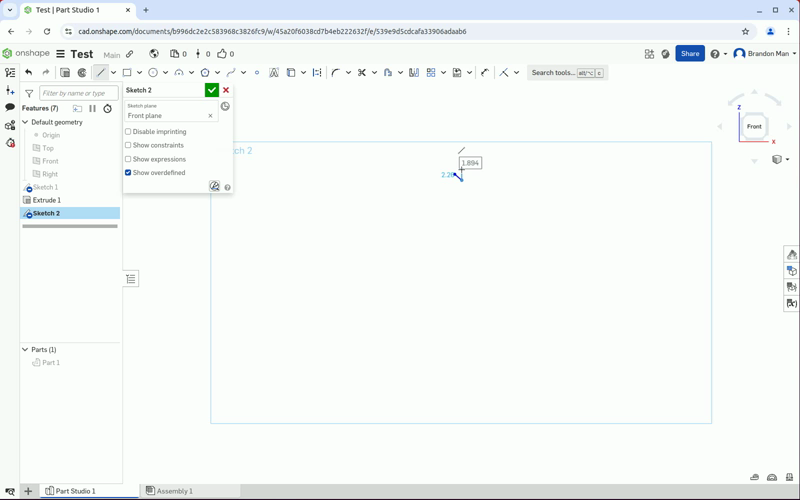
key_down(shift)
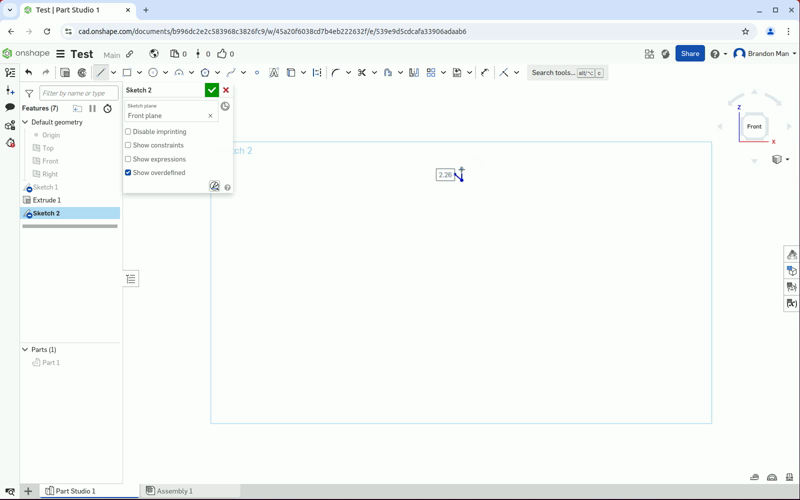
mouse_move(492, 169)
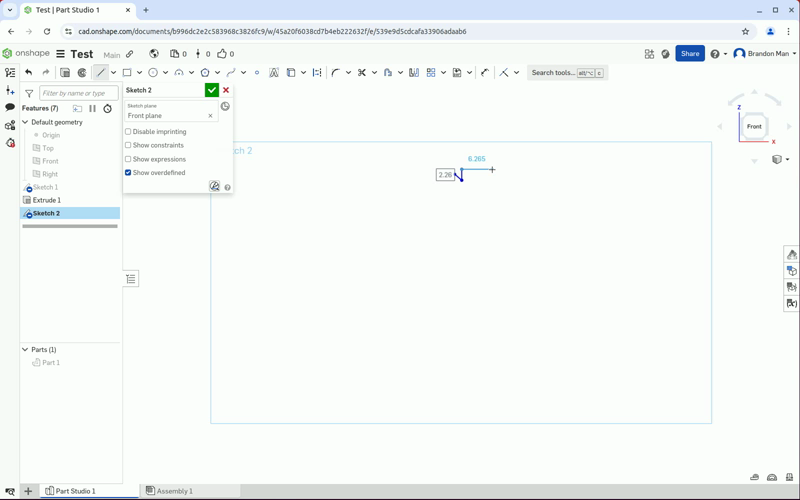
mouse_move(458, 169)
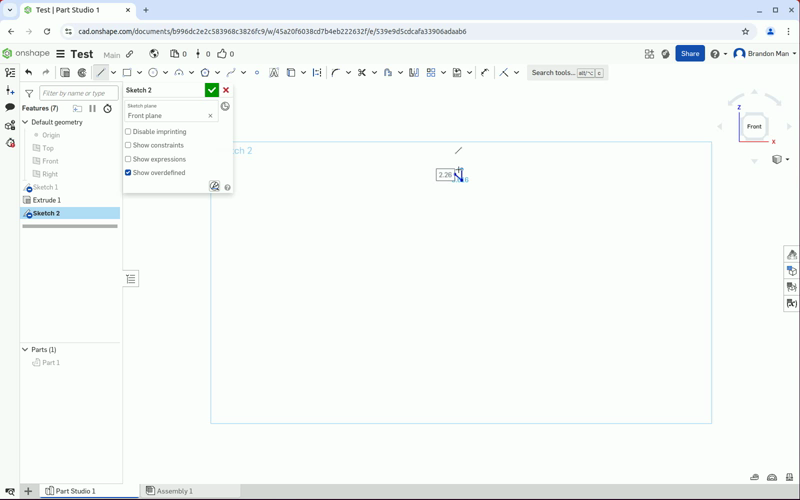
scroll(6)
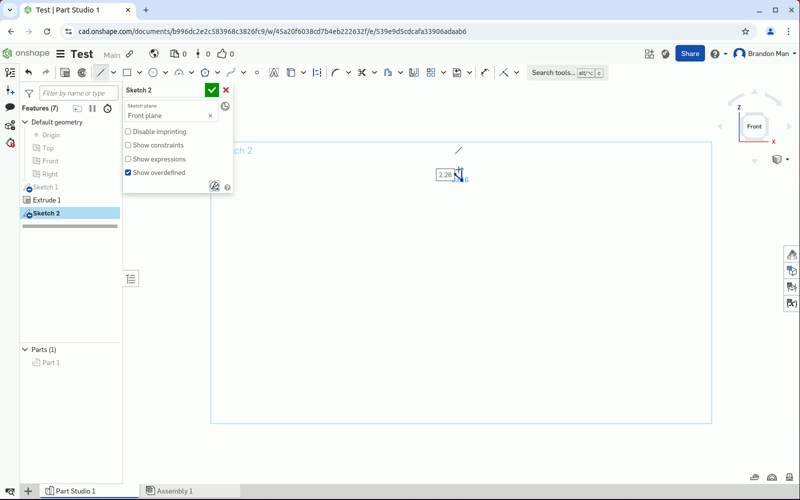
scroll(6)
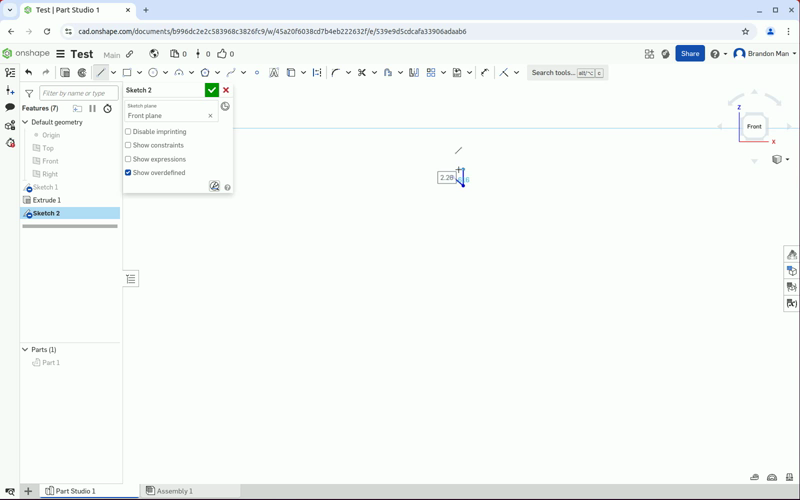
scroll(6)
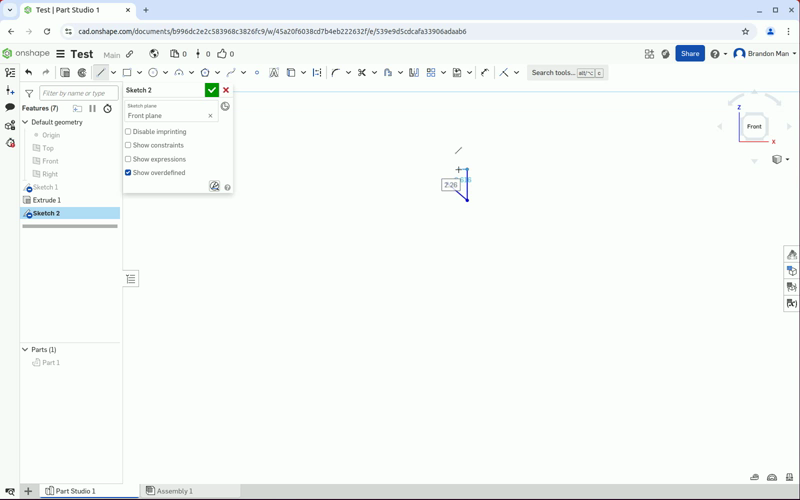
scroll(6)
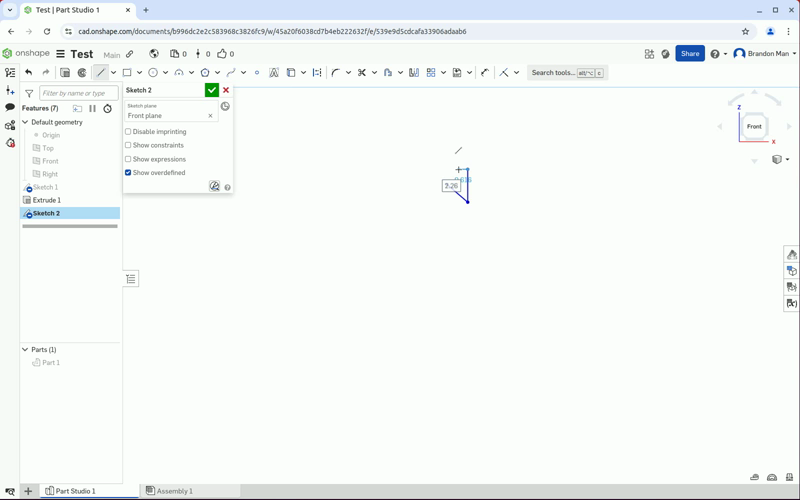
scroll(6)
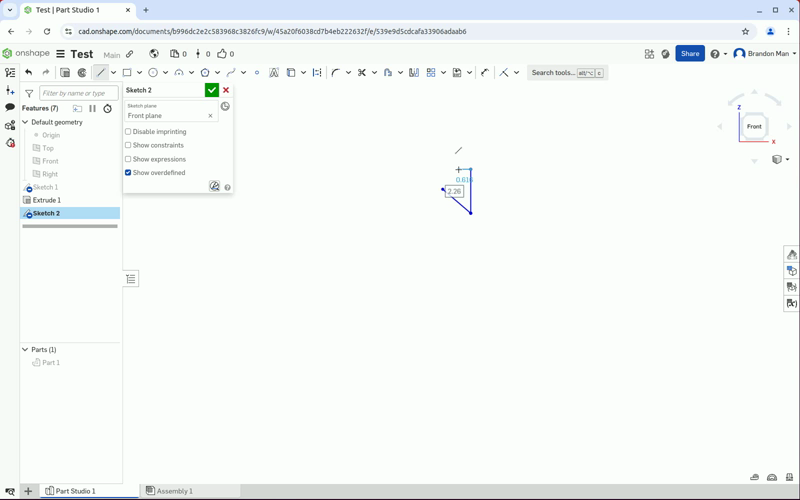
scroll(6)
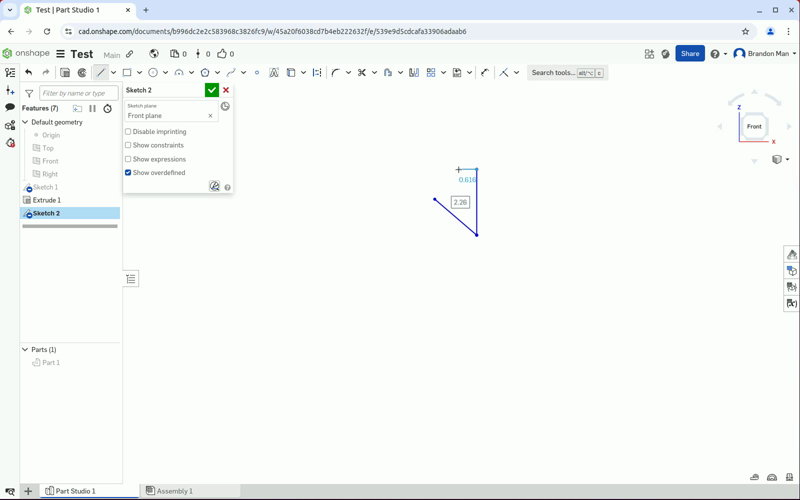
scroll(6)
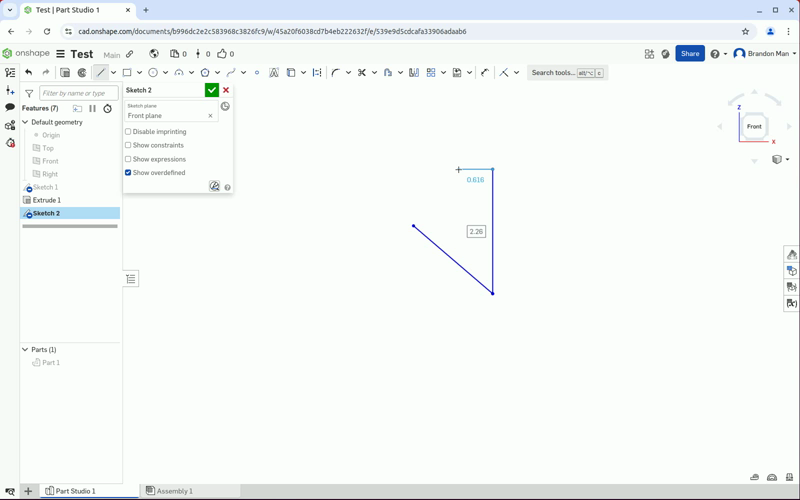
click(458, 169)
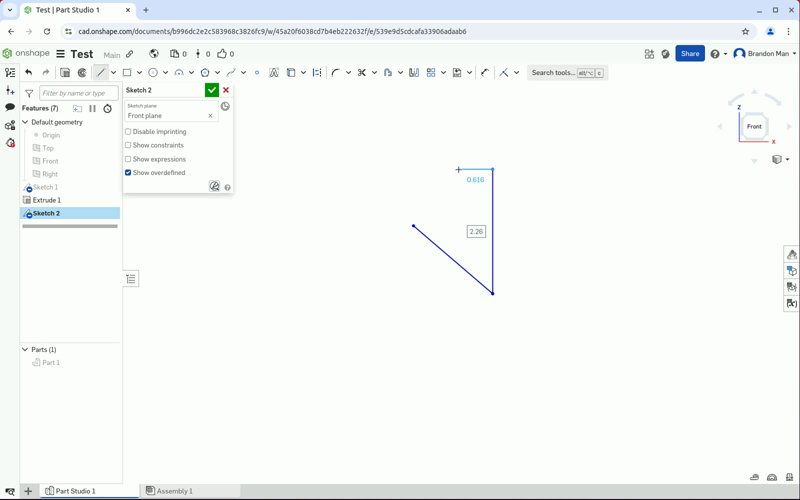
scroll(-6)
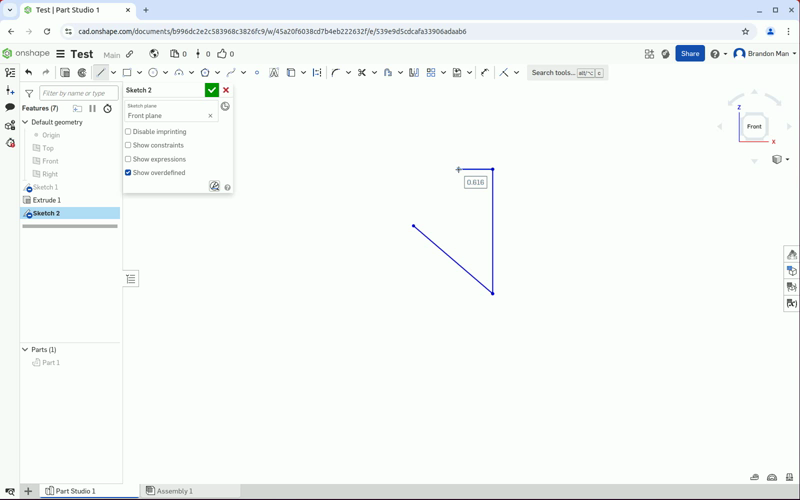
scroll(-6)
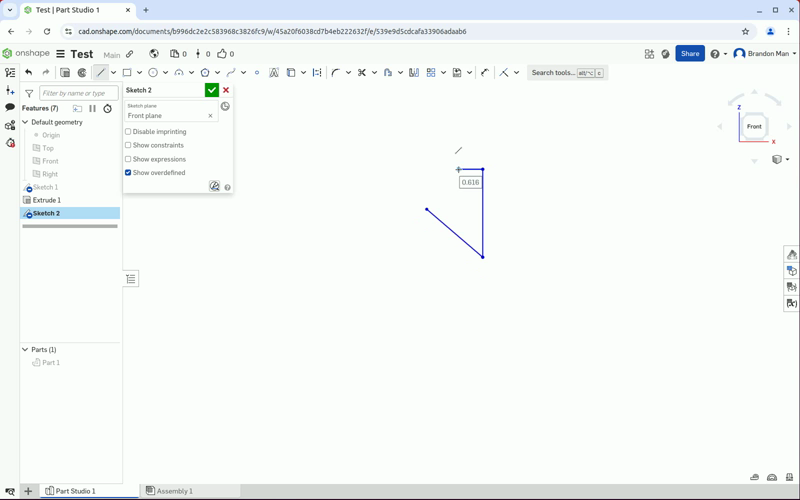
scroll(-6)
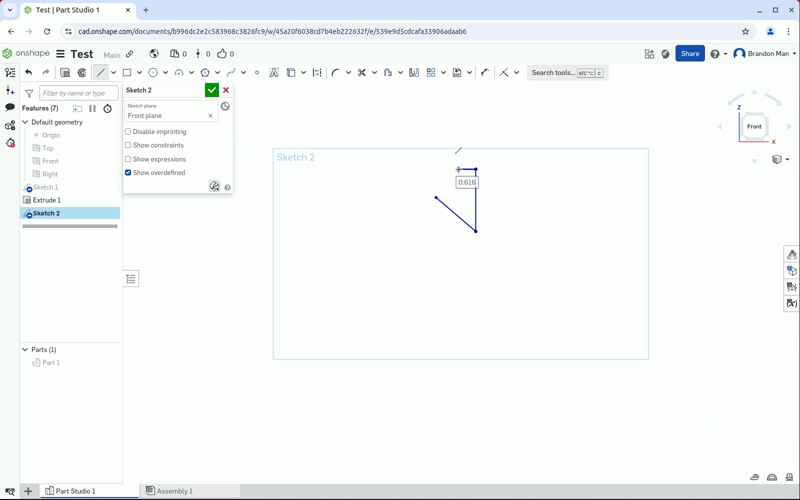
scroll(-6)
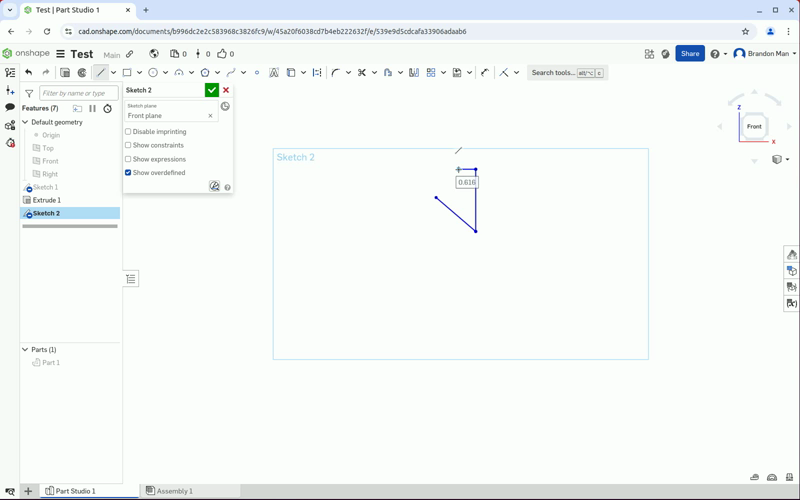
scroll(-6)
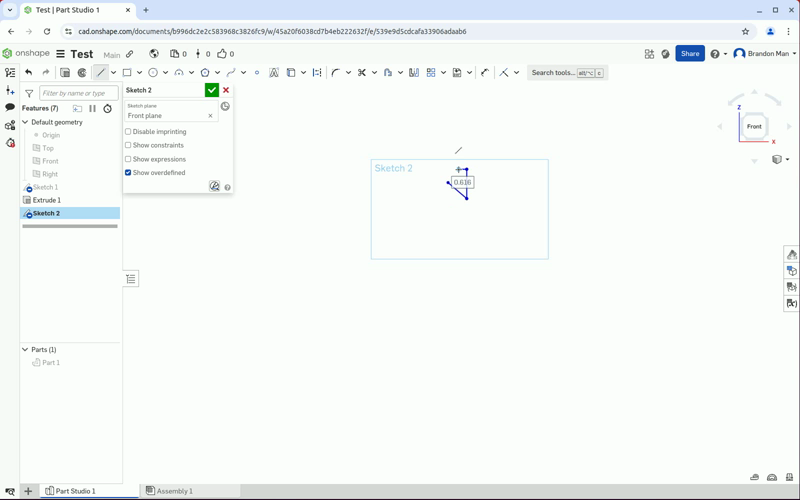
scroll(-6)
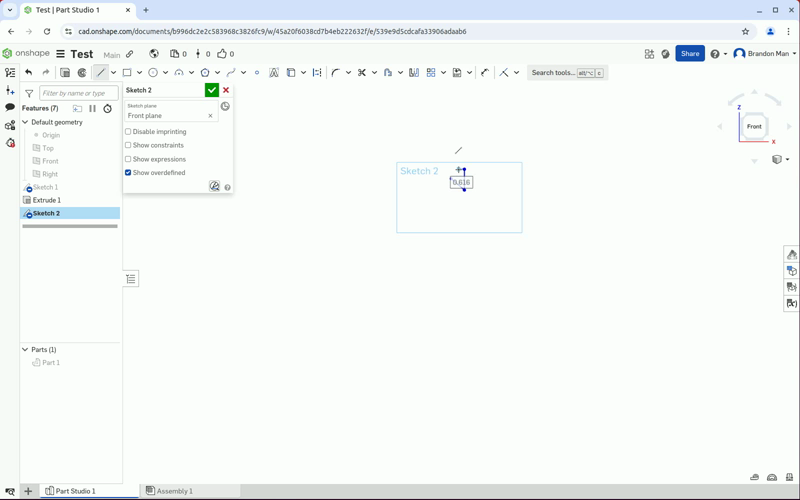
scroll(-6)
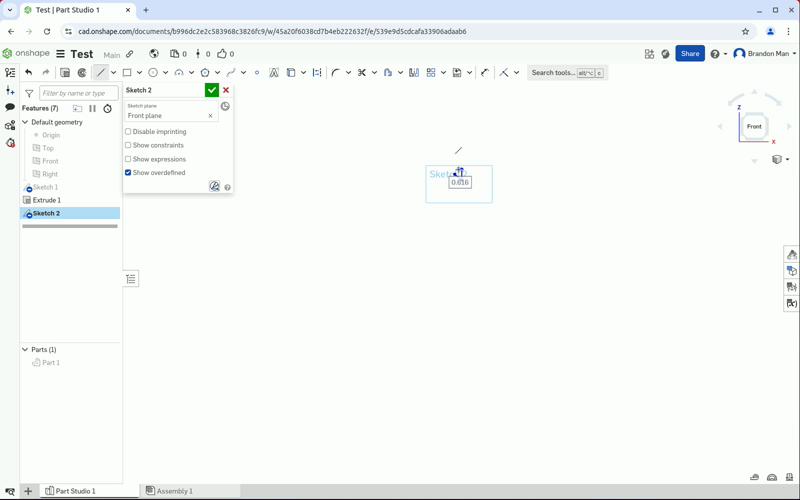
key_up(shift)
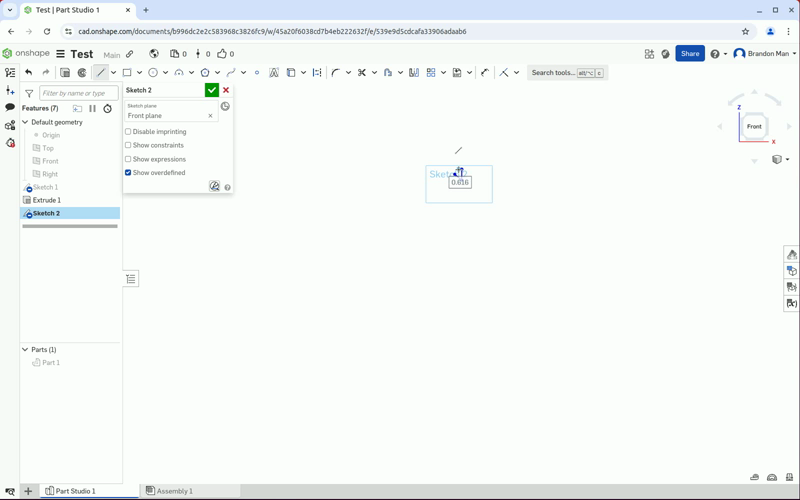
mouse_move(489, 169)
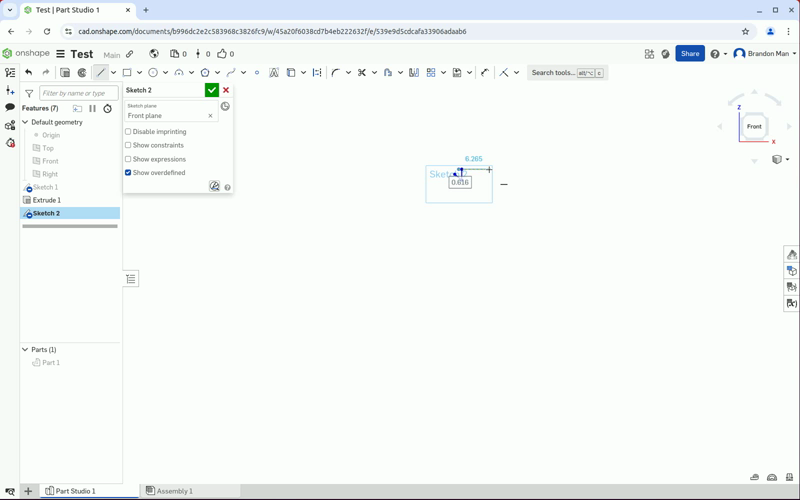
key_down(shift)
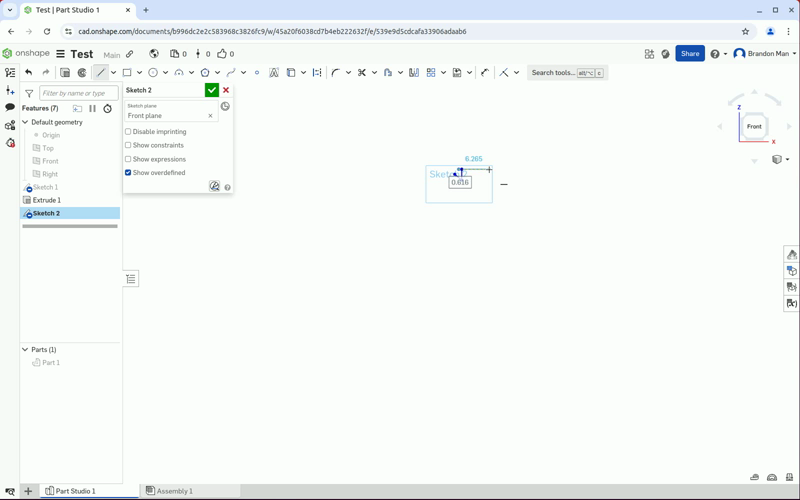
mouse_move(454, 174)
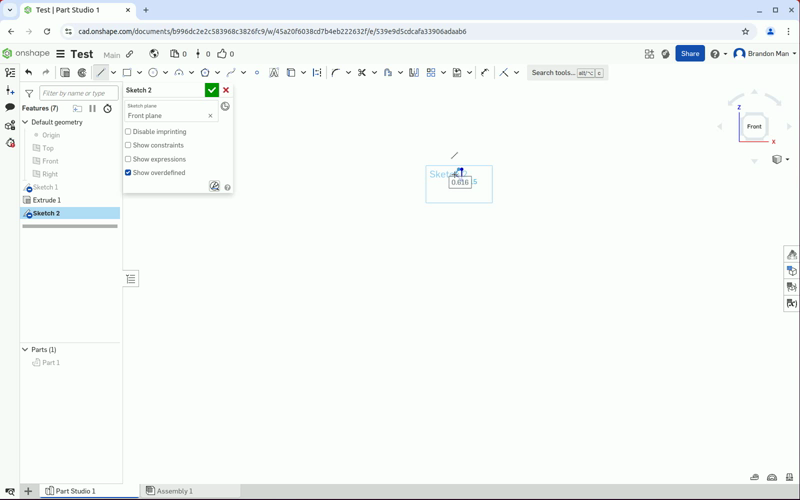
scroll(6)
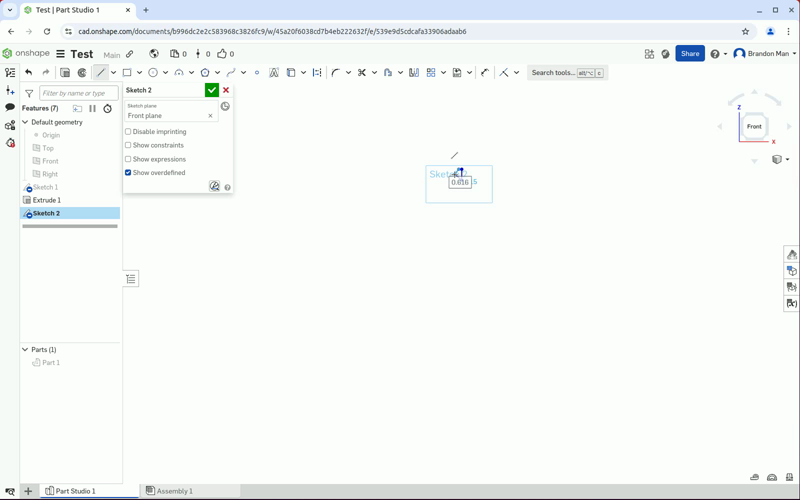
scroll(6)
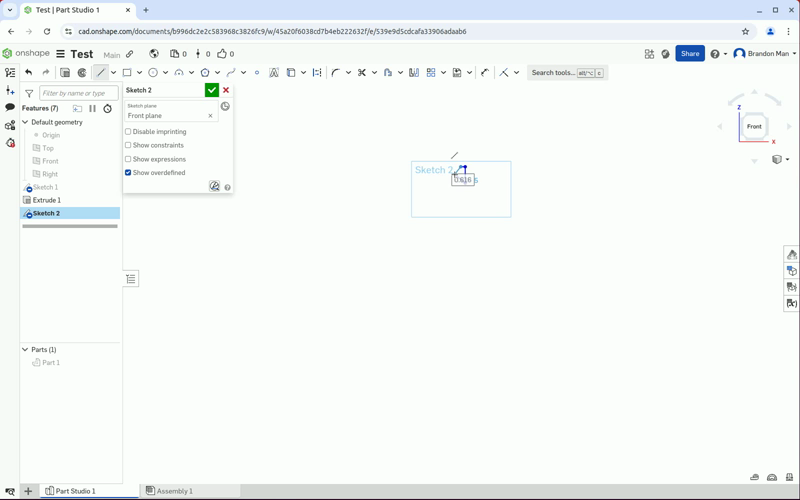
scroll(6)
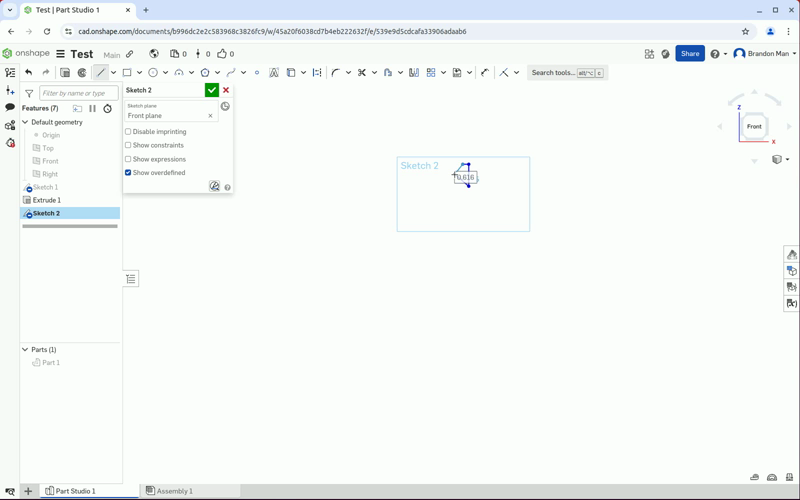
scroll(6)
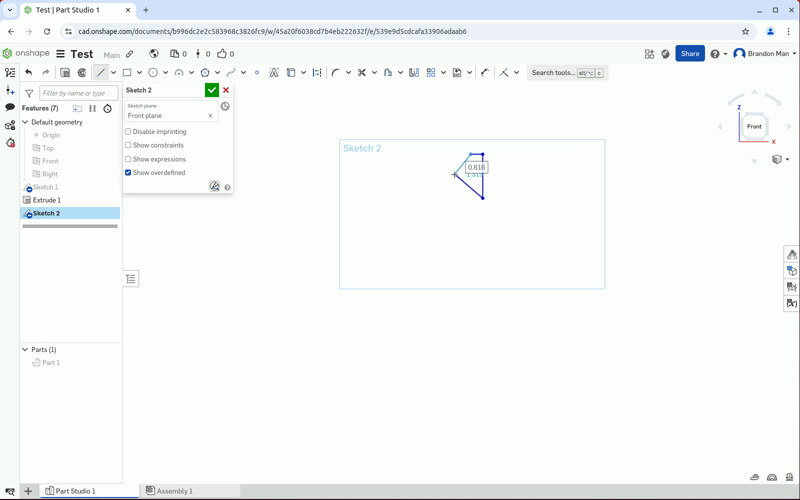
scroll(6)
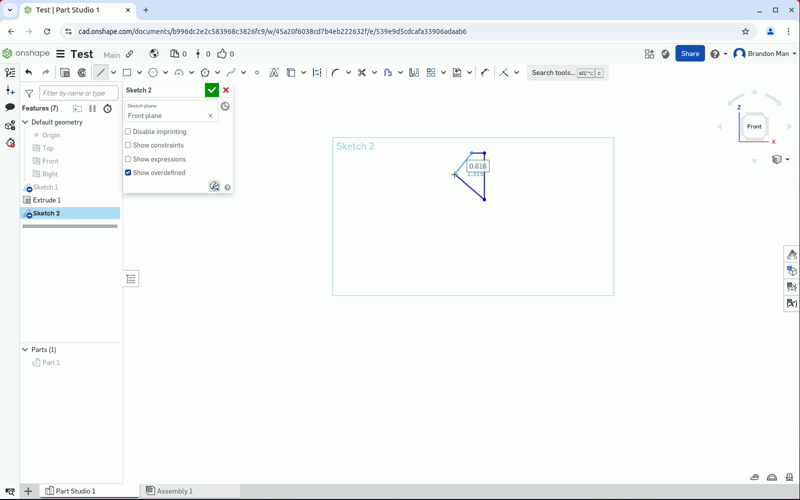
scroll(6)
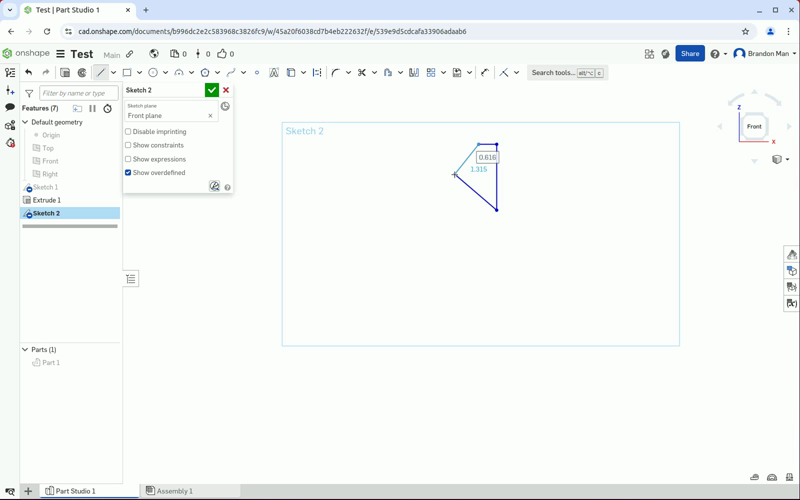
scroll(6)
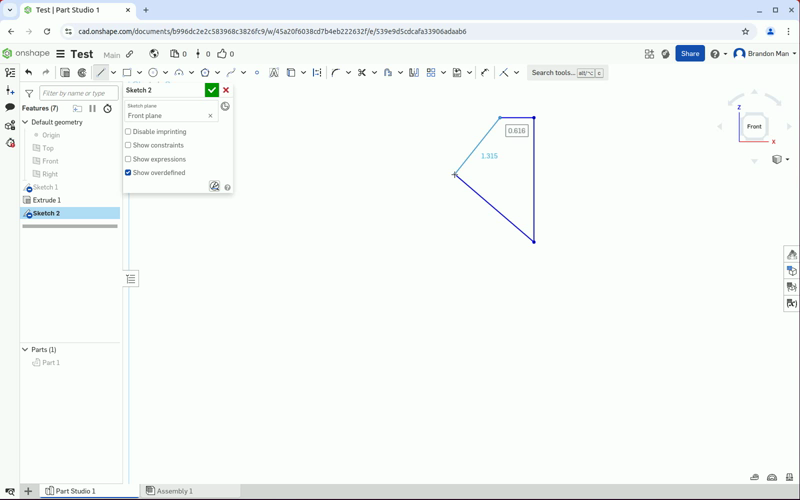
key_up(shift)
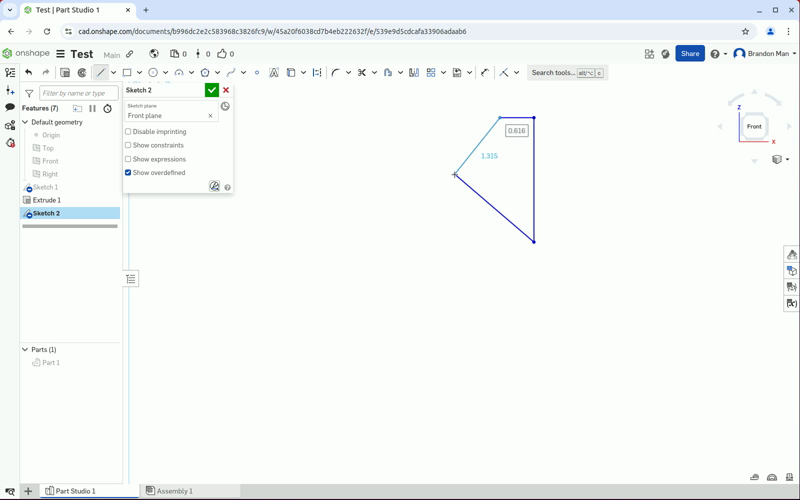
click(454, 174)
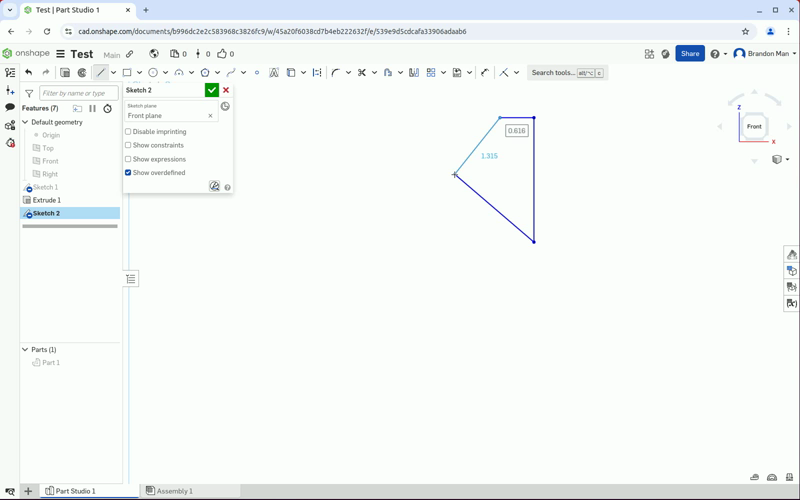
scroll(-6)
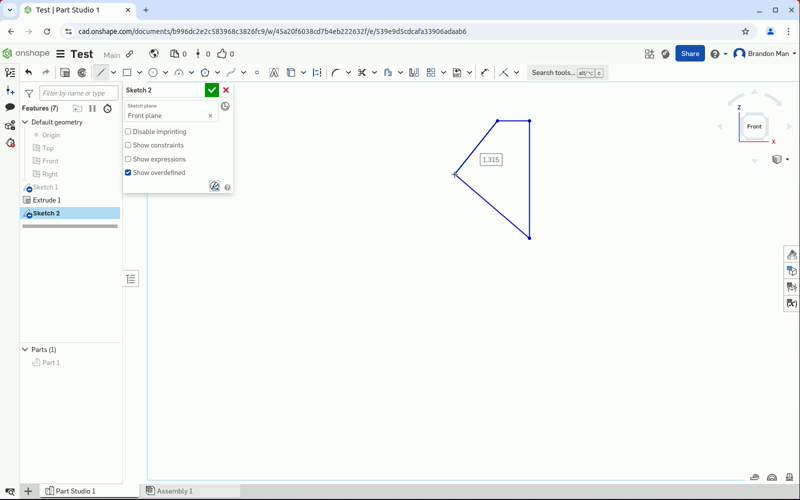
scroll(-6)
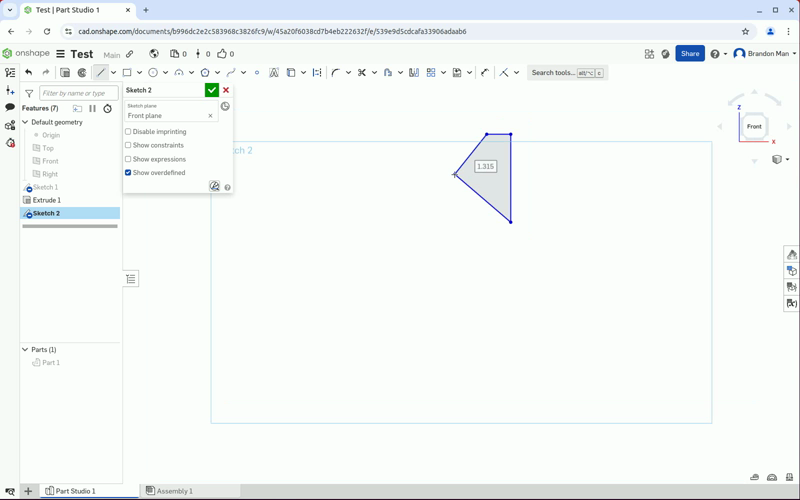
scroll(-6)
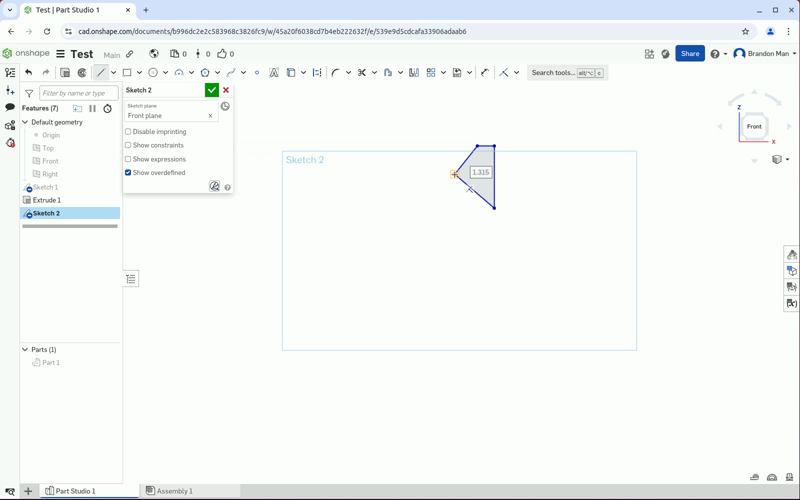
scroll(-6)
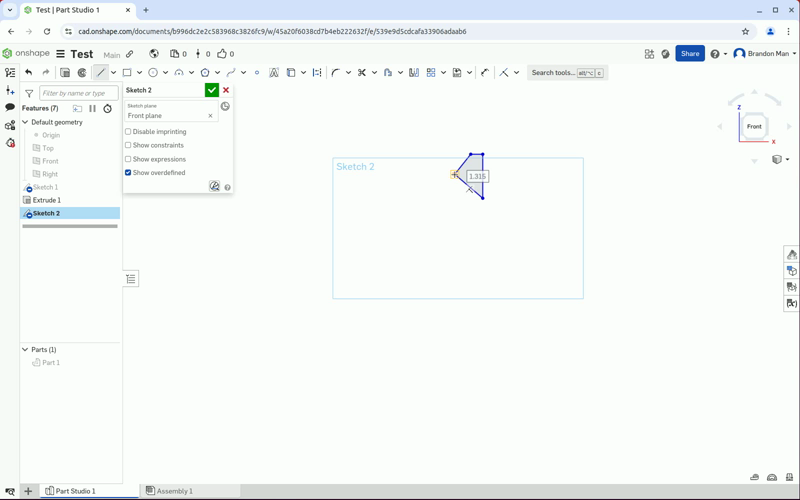
scroll(-6)
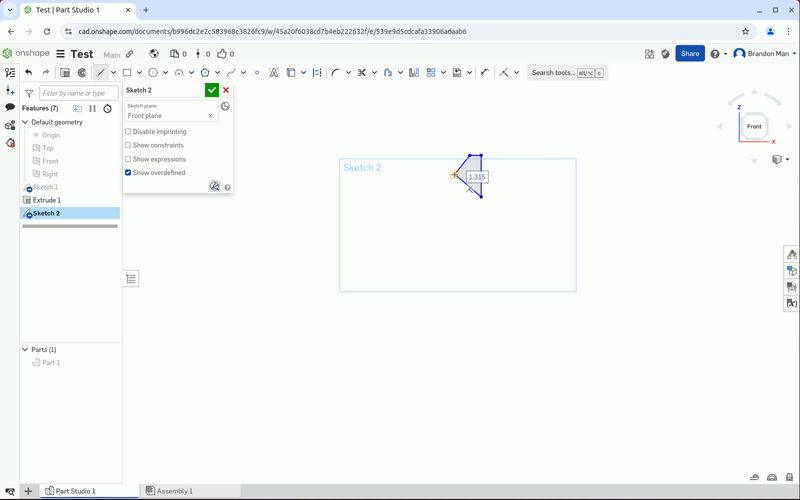
scroll(-6)
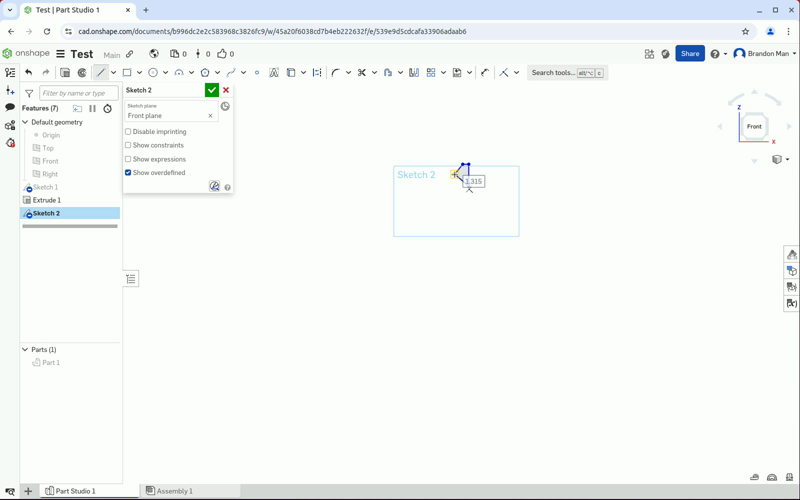
scroll(-6)
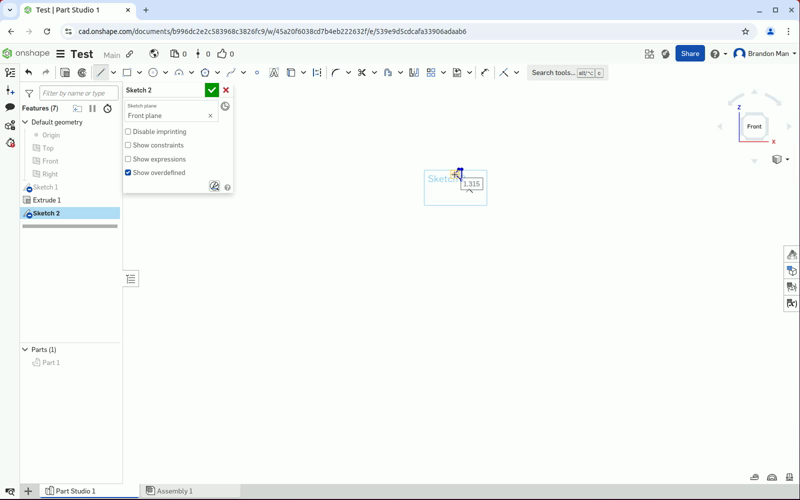
key(esc)
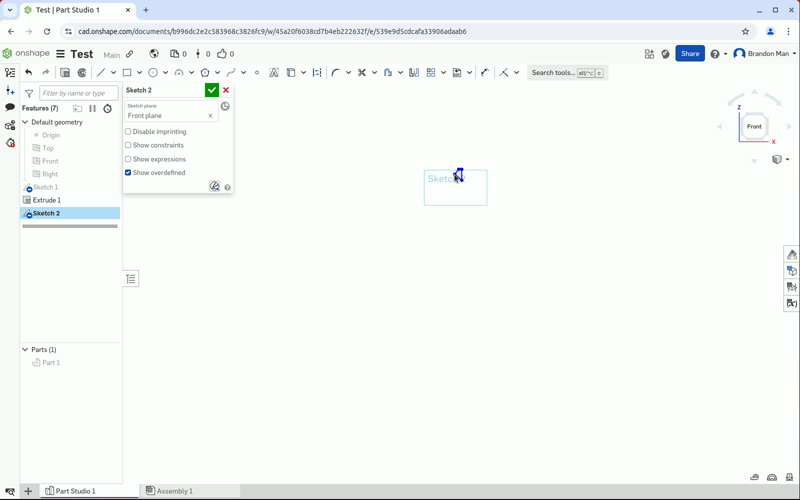
mouse_move(459, 176)
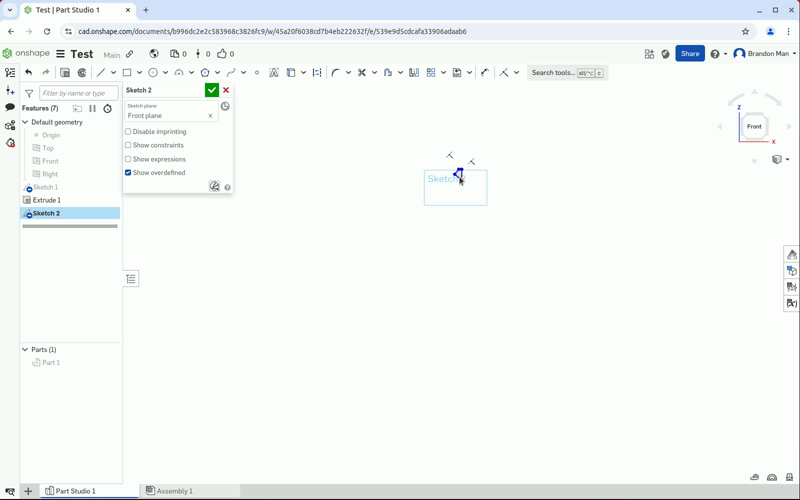
scroll(6)
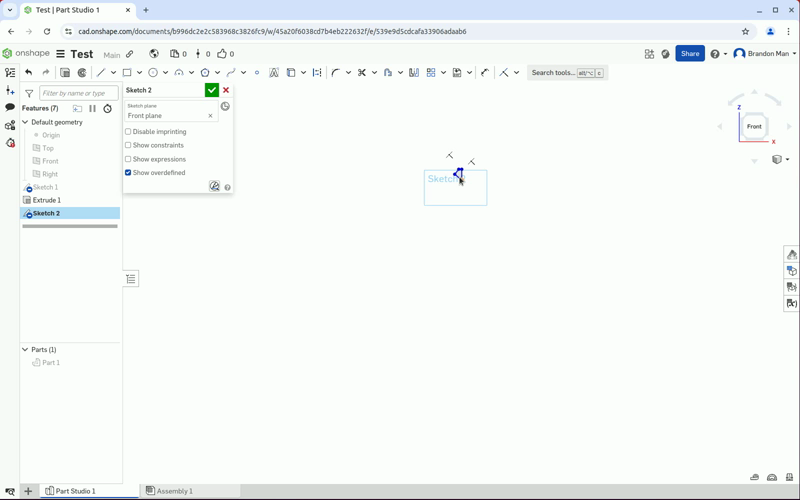
scroll(6)
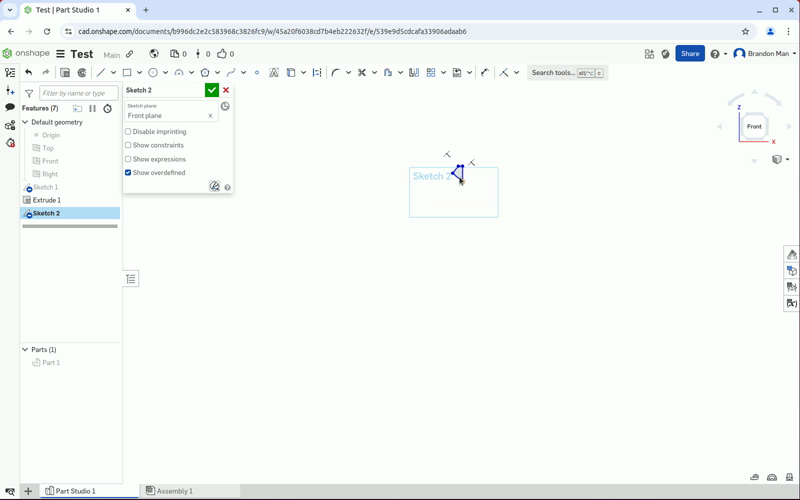
scroll(6)
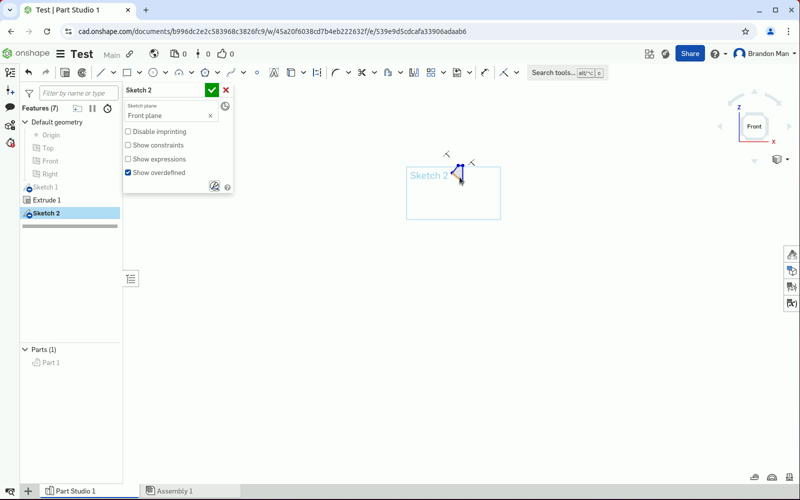
scroll(6)
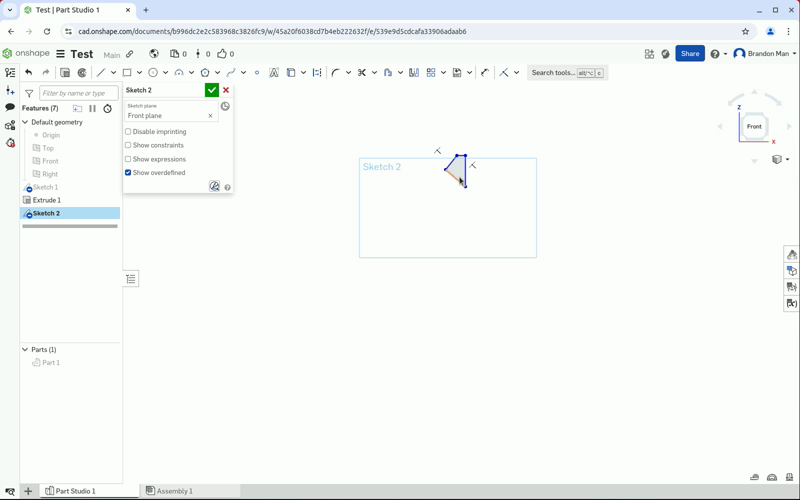
scroll(6)
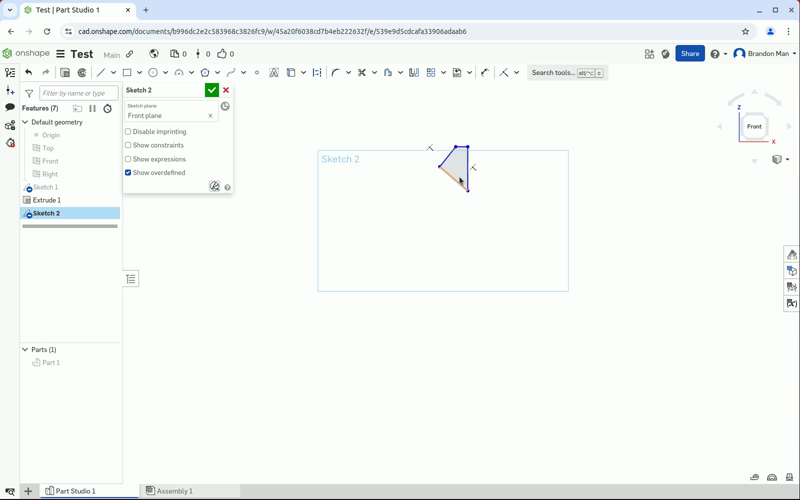
scroll(6)
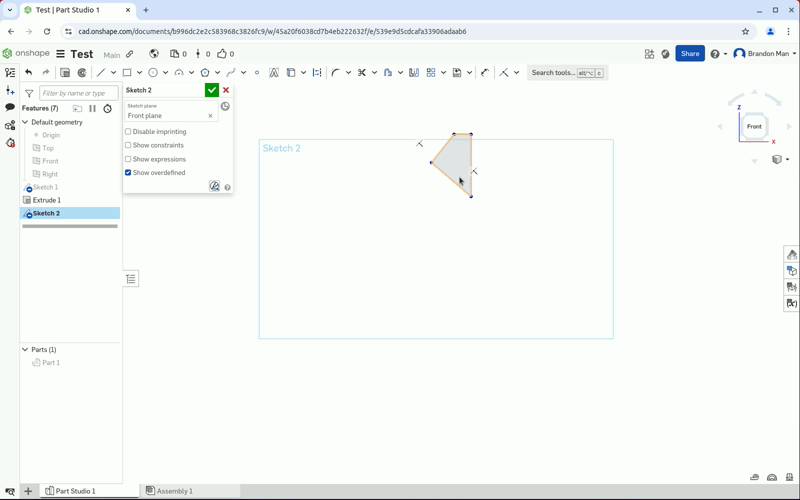
scroll(6)
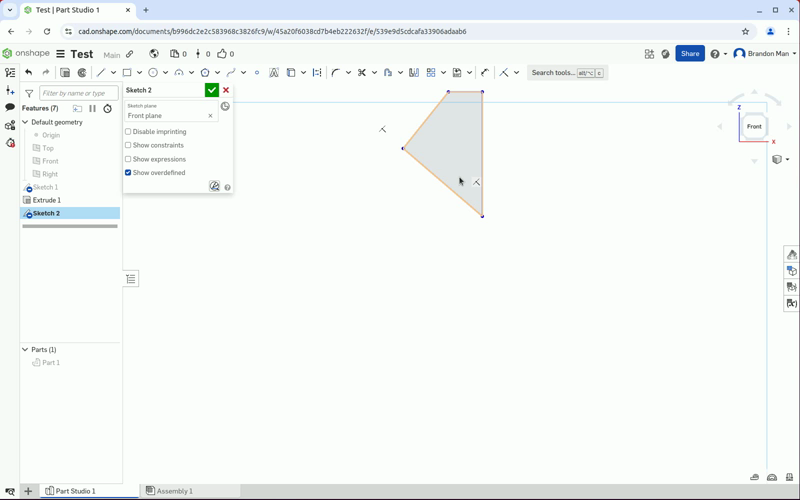
click(459, 176)
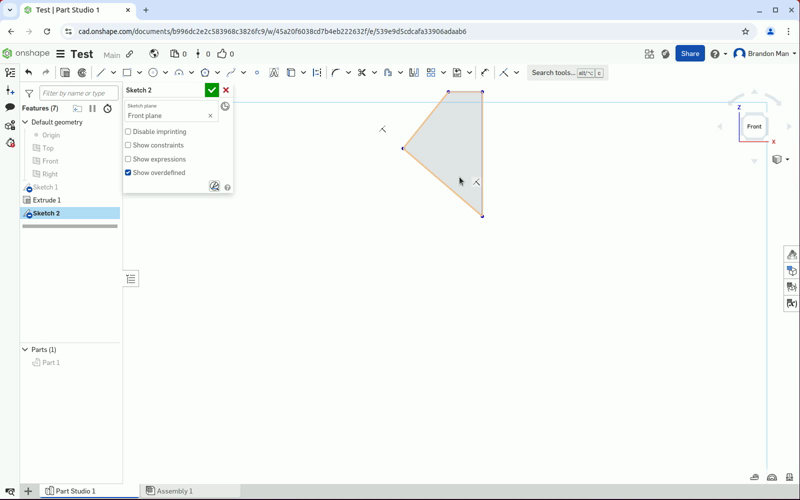
scroll(-6)
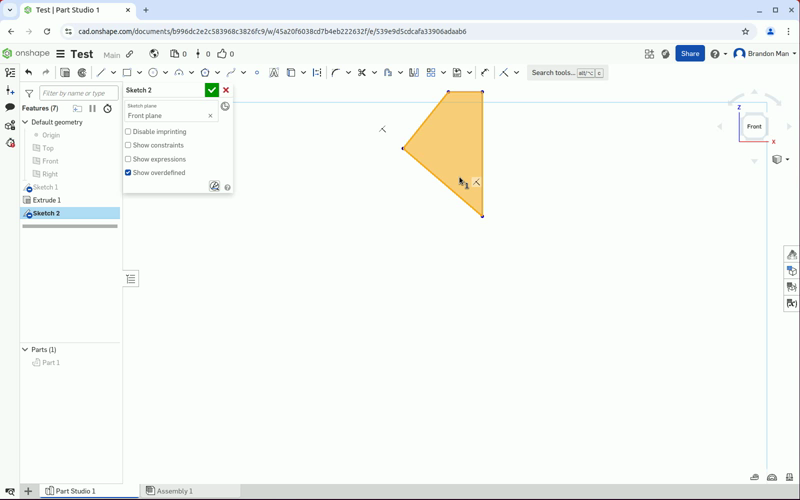
scroll(-6)
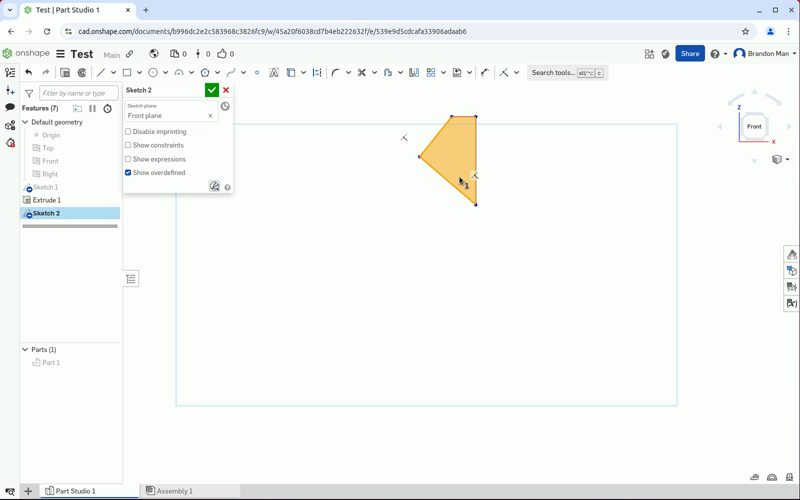
scroll(-6)
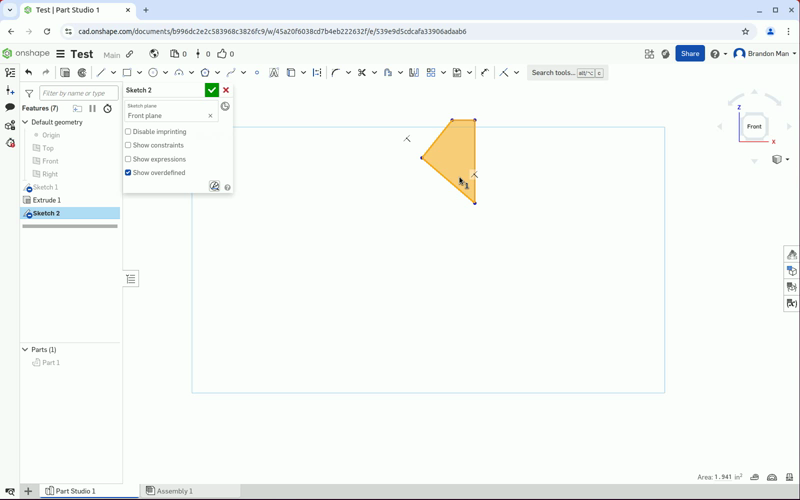
scroll(-6)
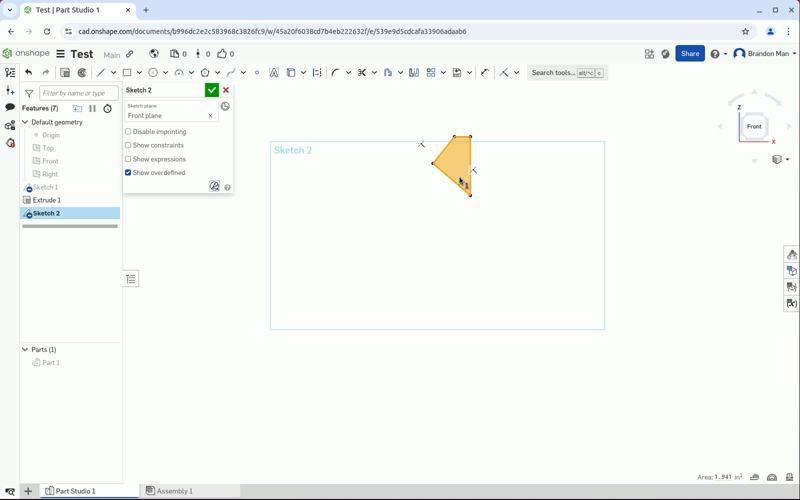
scroll(-6)
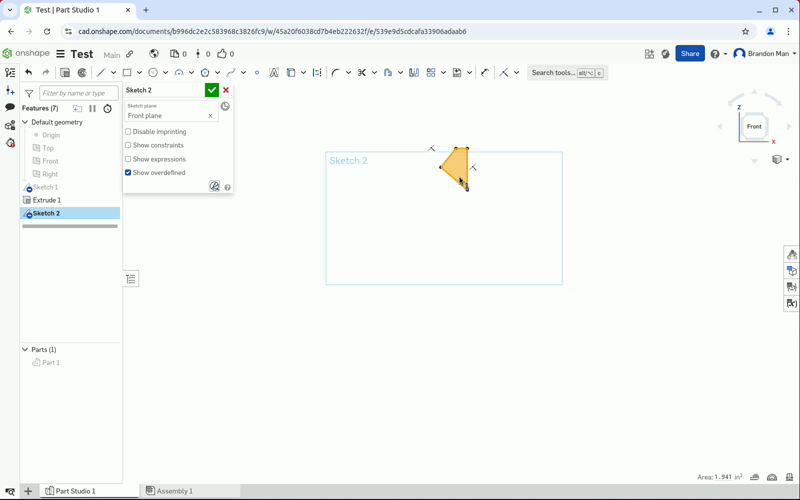
scroll(-6)
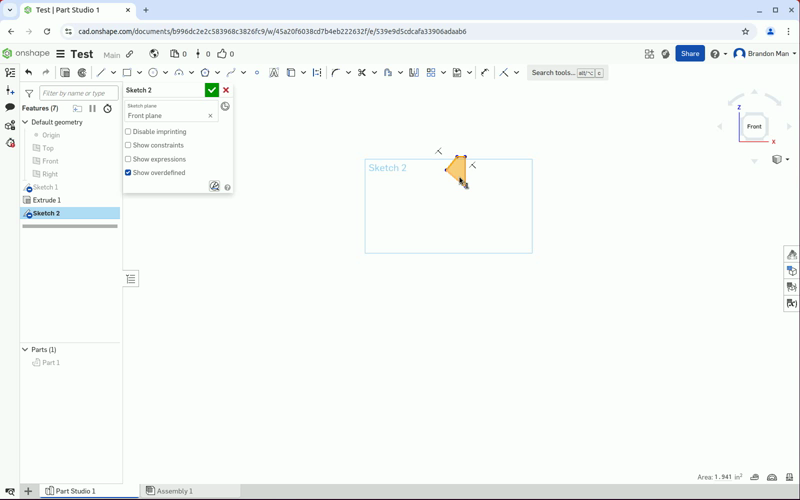
scroll(-6)
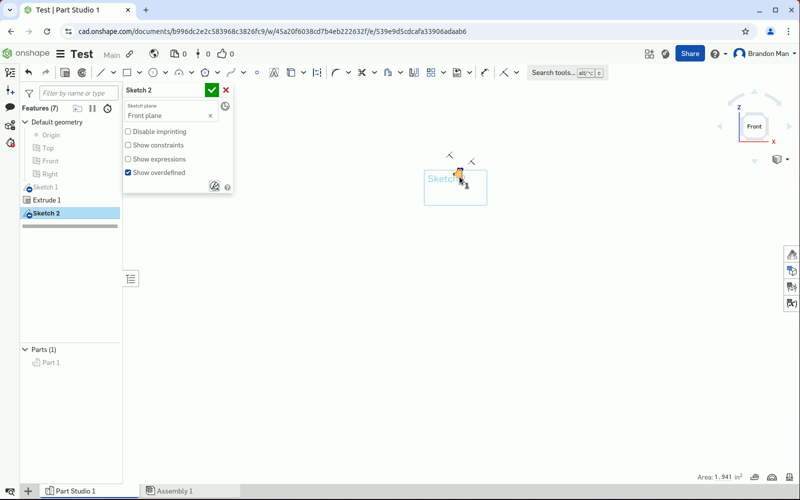
mouse_move(73, 352)
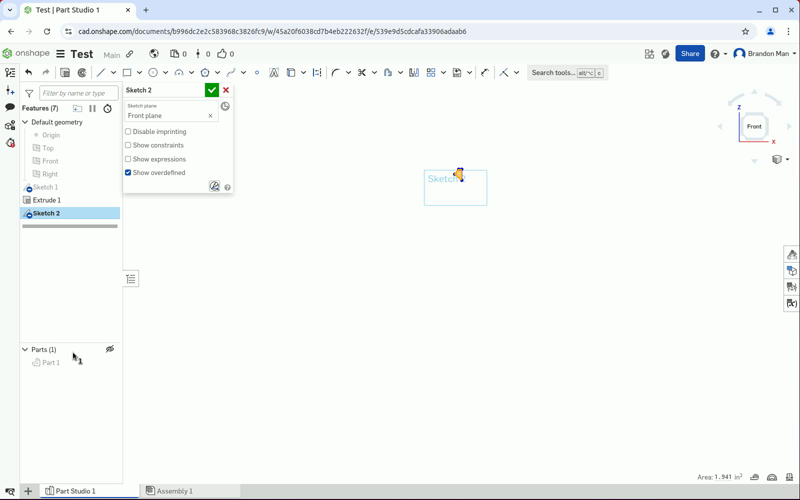
key(shift+y)
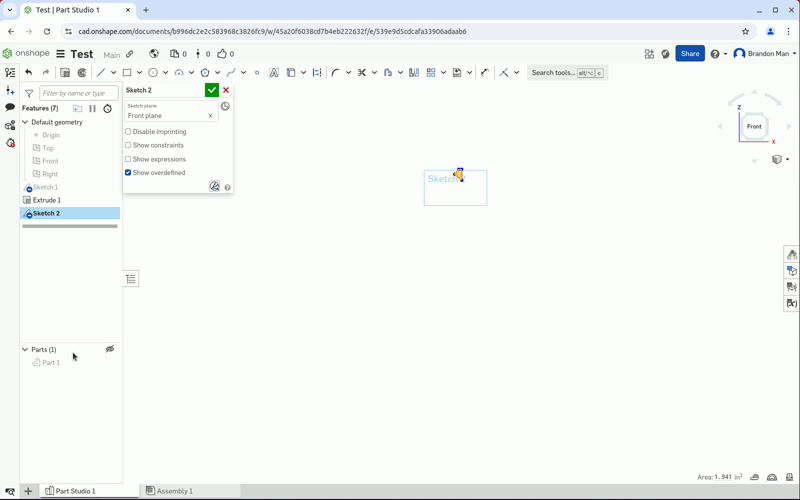
key(shift+e)
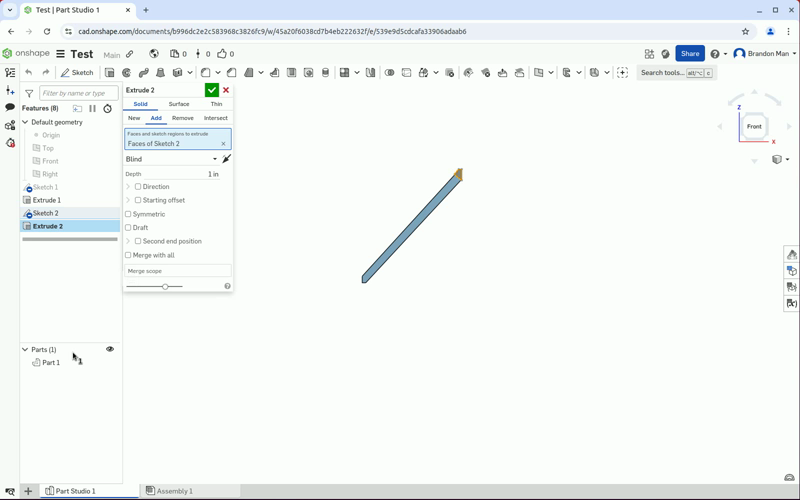
mouse_move(143, 106)
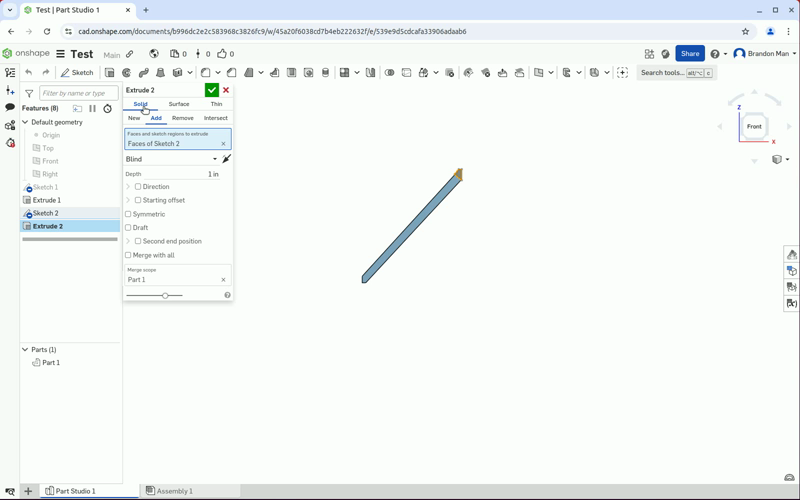
click(143, 106)
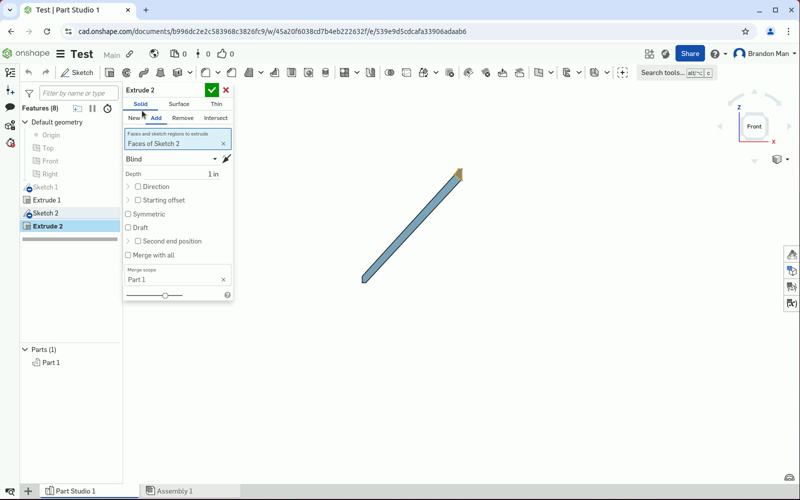
mouse_move(137, 120)
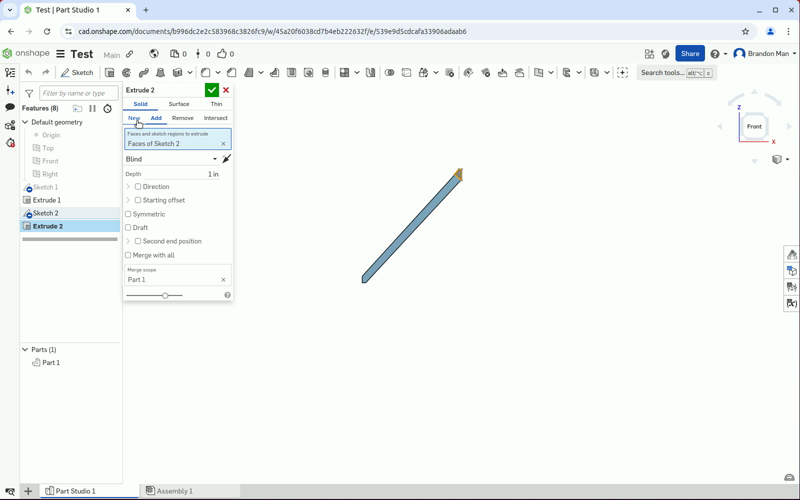
click(137, 120)
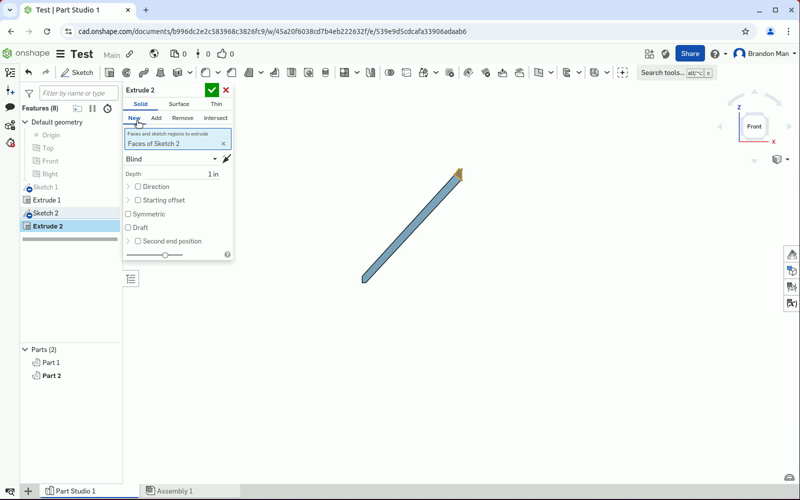
key(tab, 4)
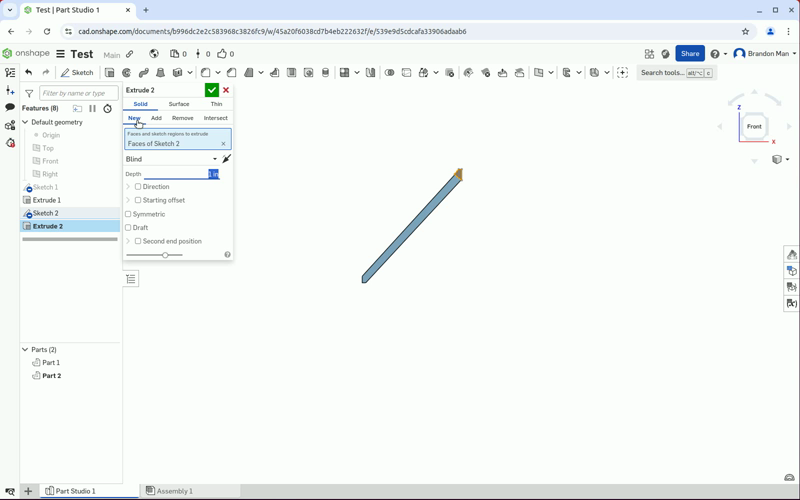
text(0.722)
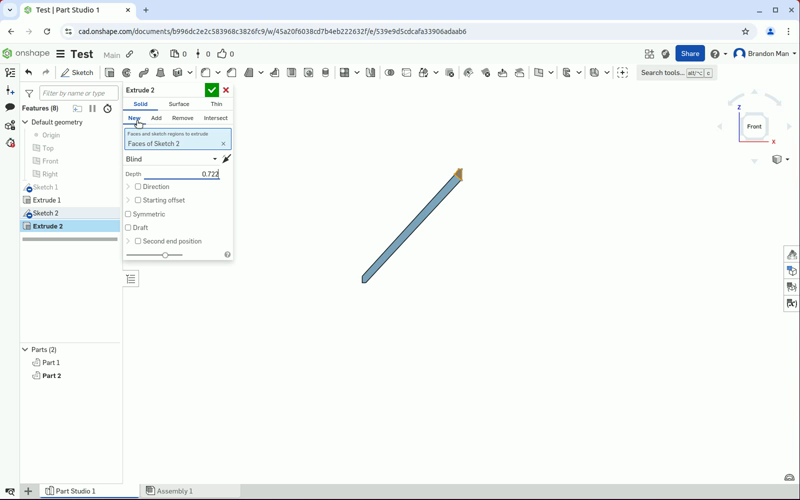
key(enter)
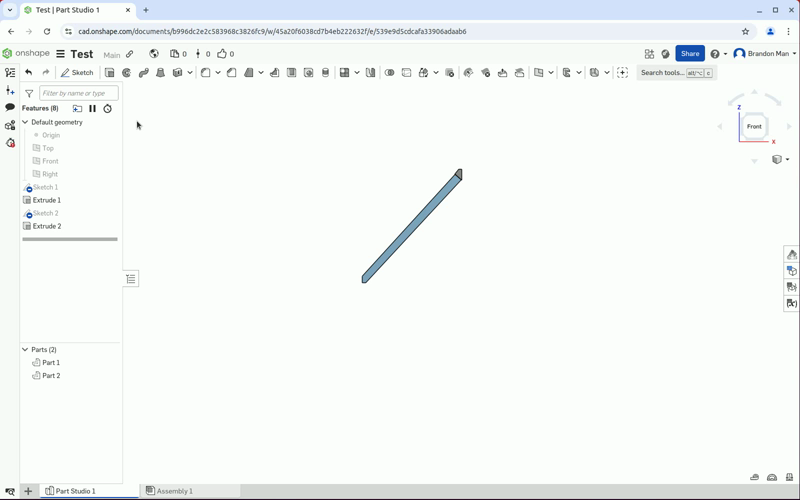
key(shift+h)
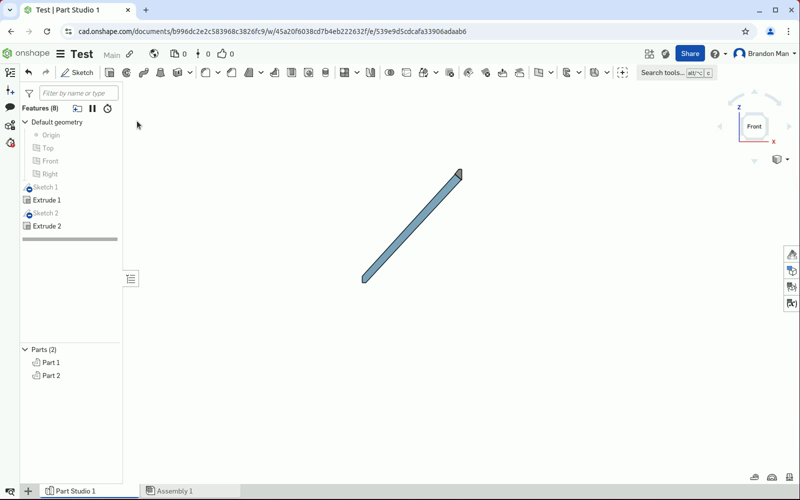
key(shift+h)
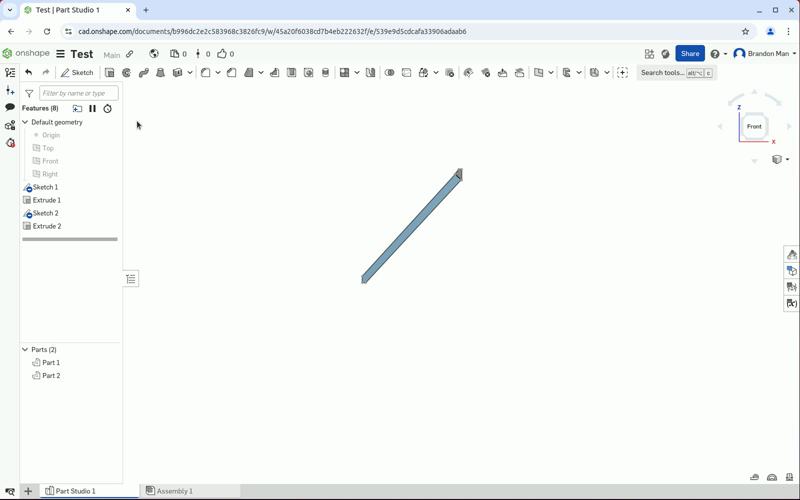
key(shift+7)
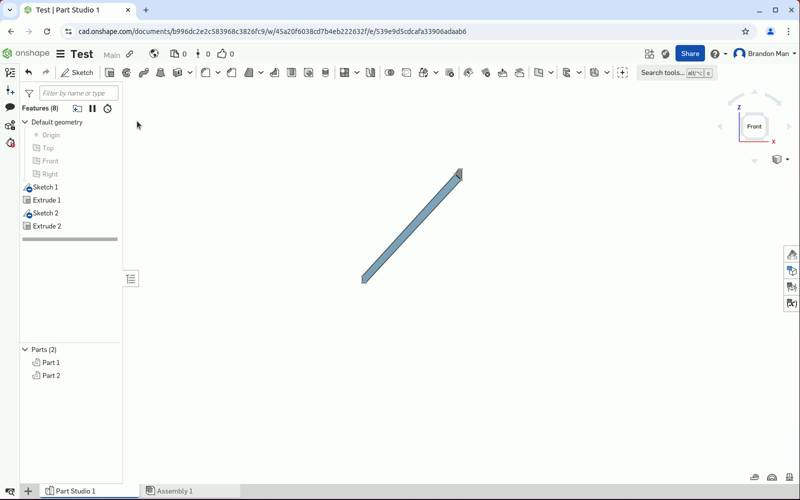
key(left, 2)
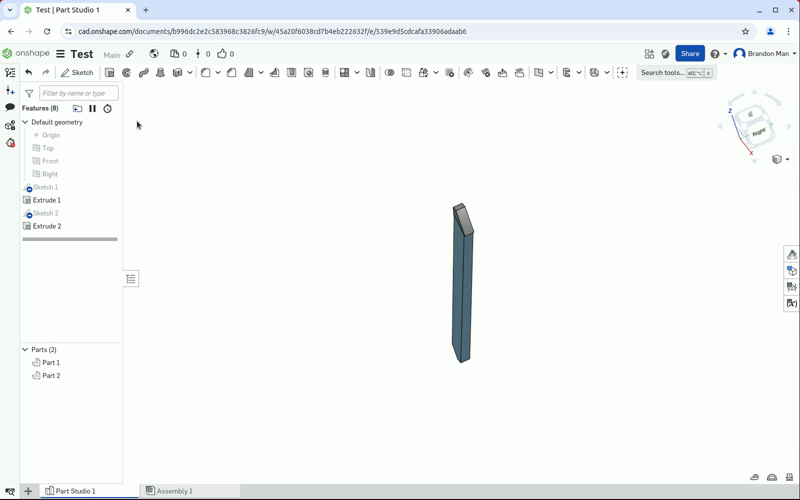
key(down, 2)
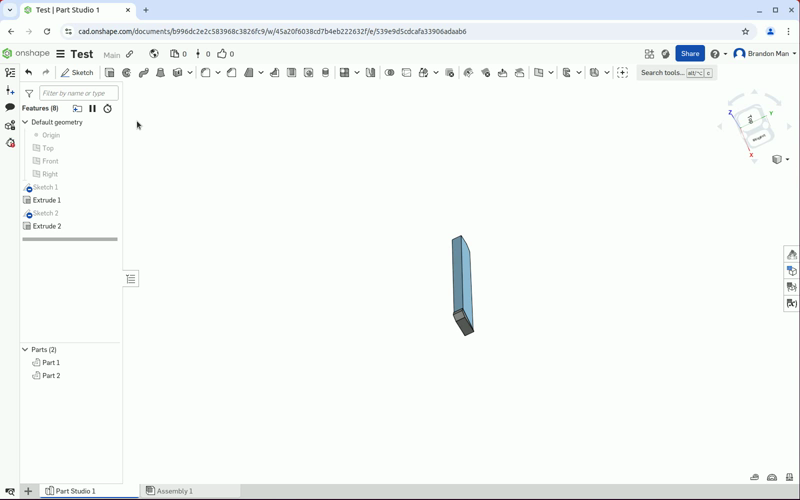
key(up, 2)
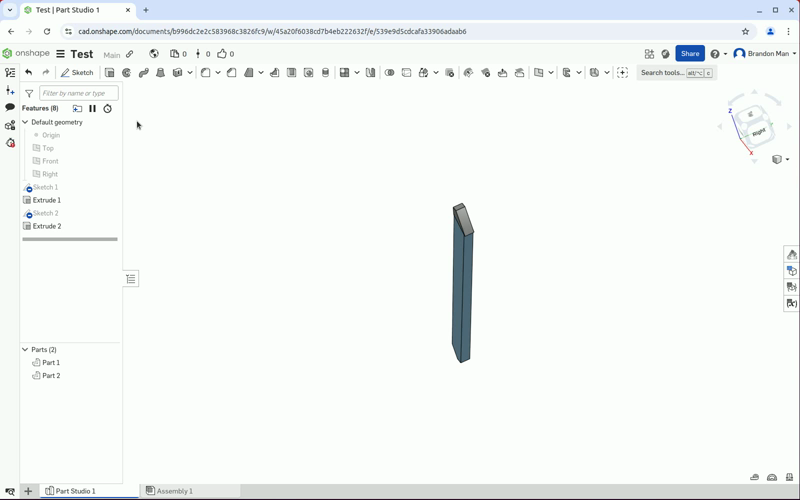
key(right, 2)
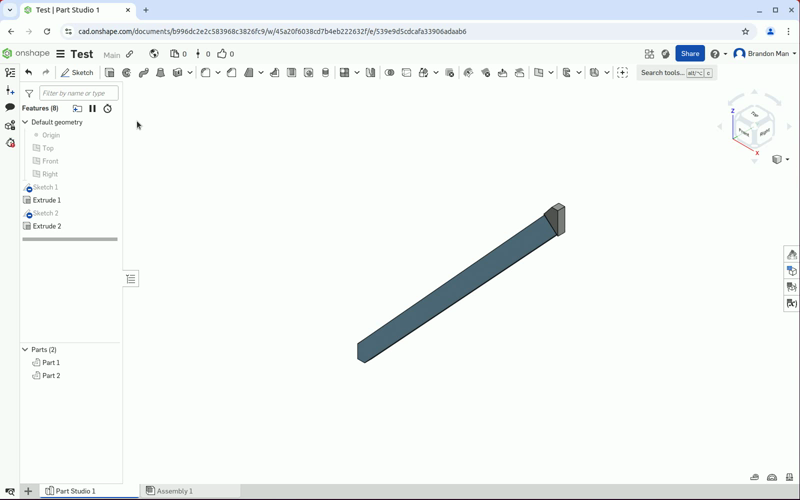
mouse_move(73, 189)
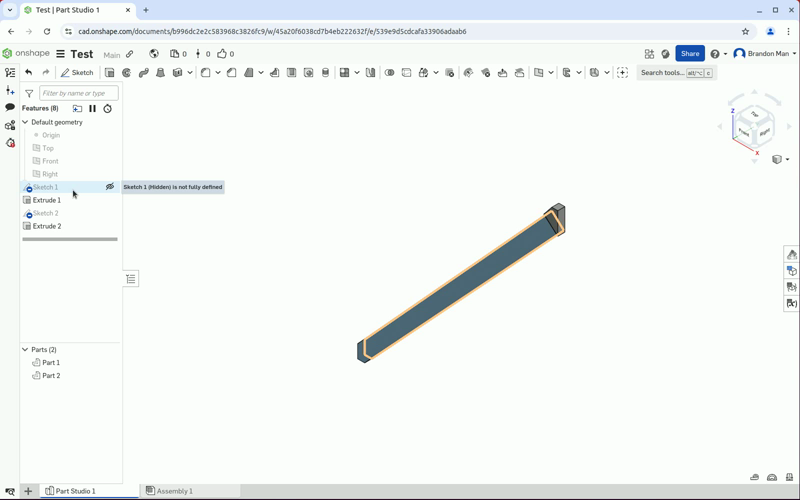
click(73, 189)